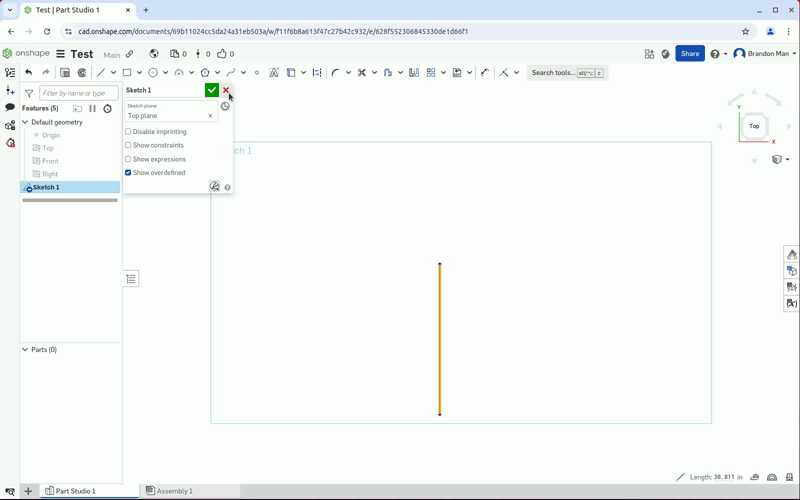
key(shift+h)
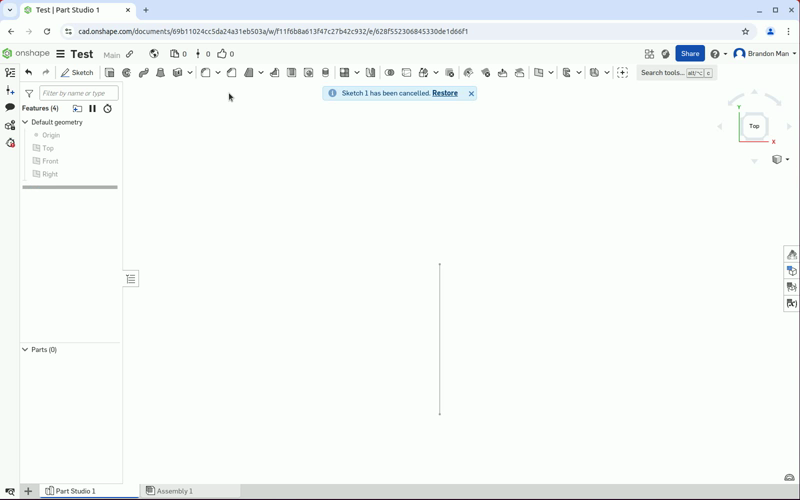
mouse_move(73, 352)
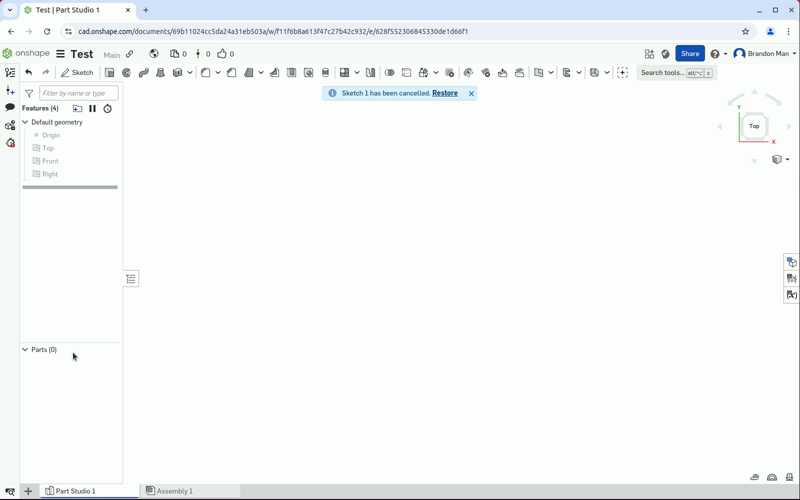
key(y)
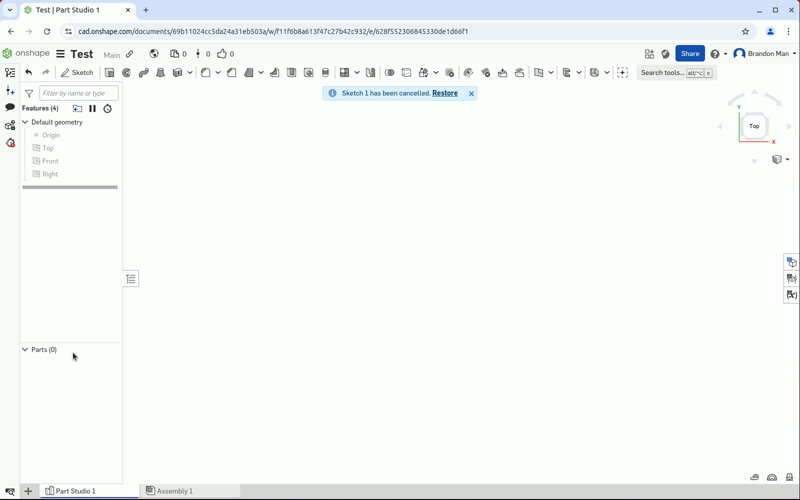
key(shift+p)
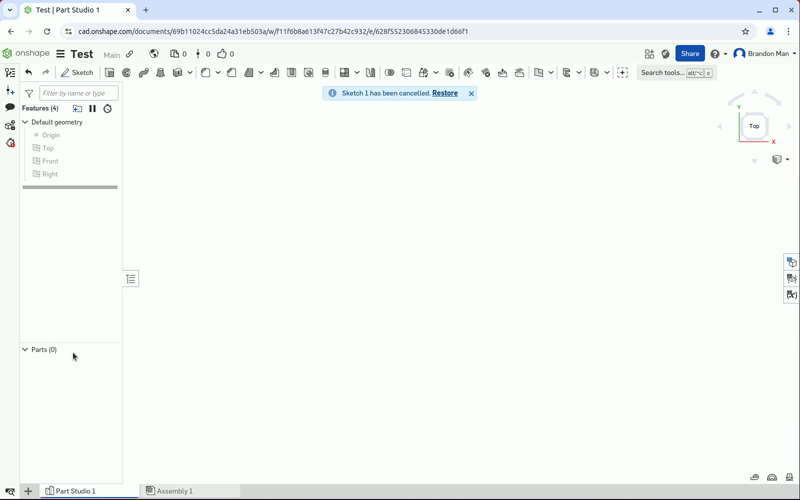
key(space)
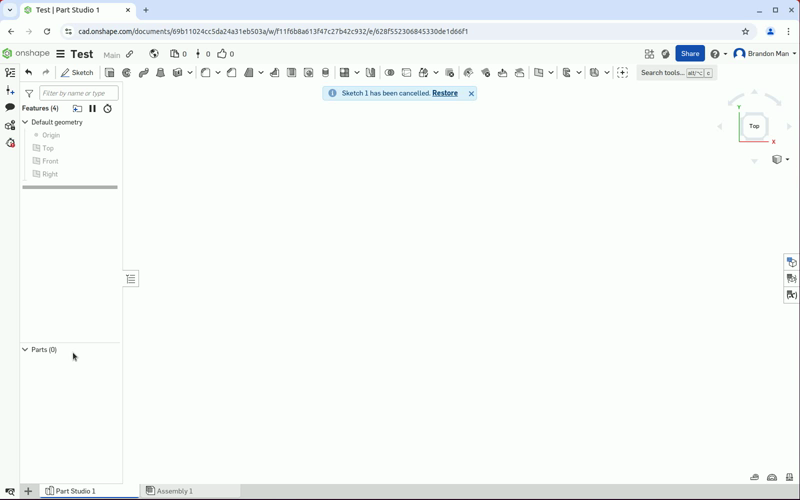
key_down(shift)
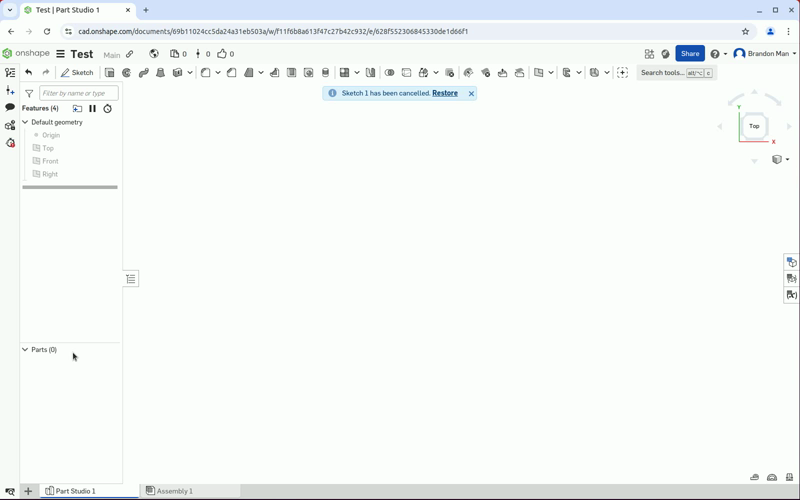
key(up)
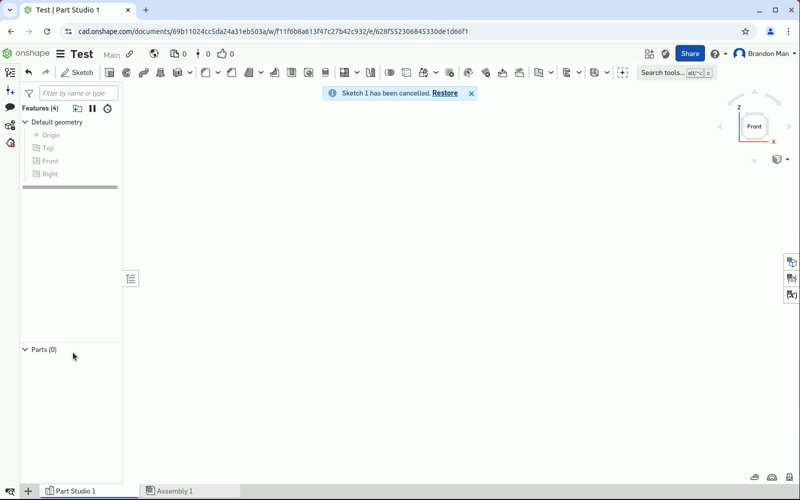
key_up(shift)
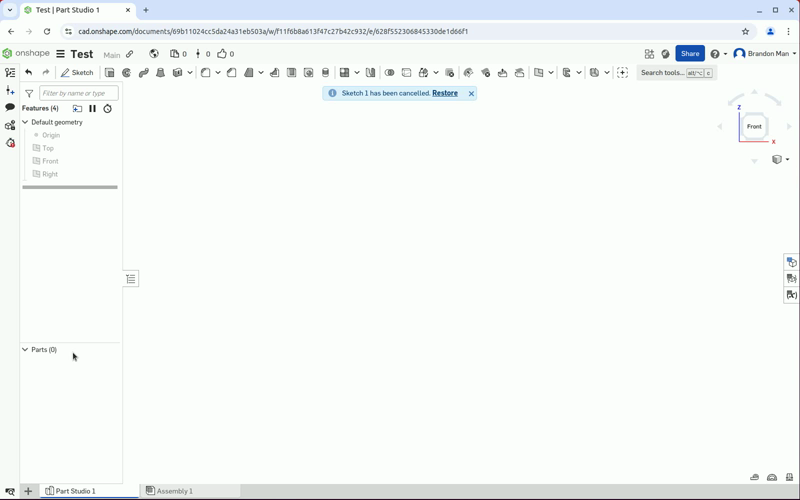
mouse_move(73, 352)
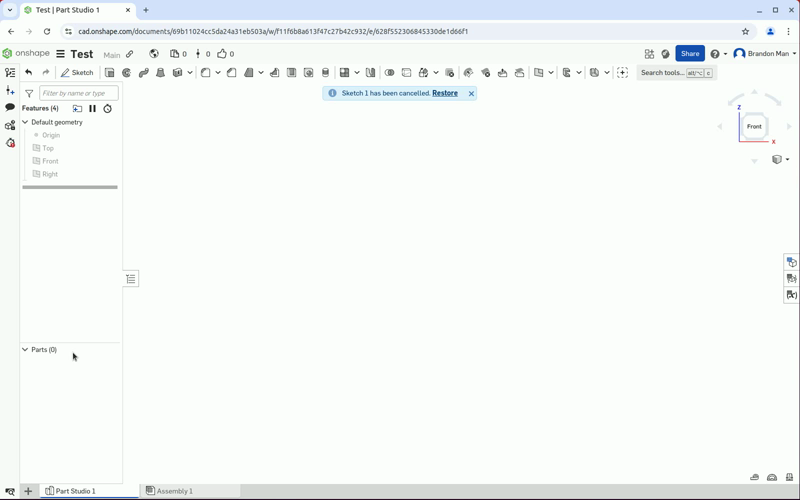
key(shift+y)
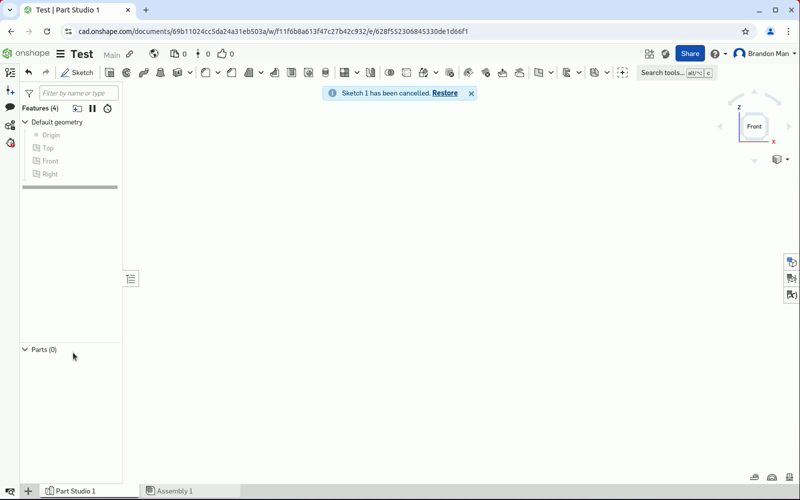
key(shift+s)
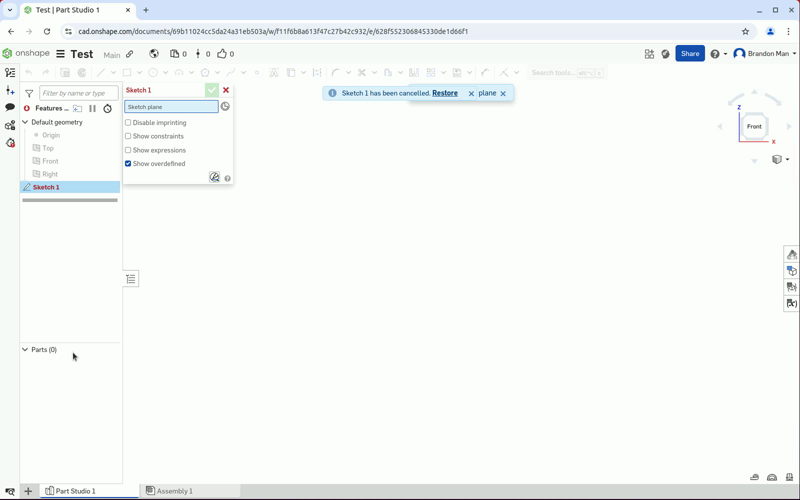
mouse_move(73, 163)
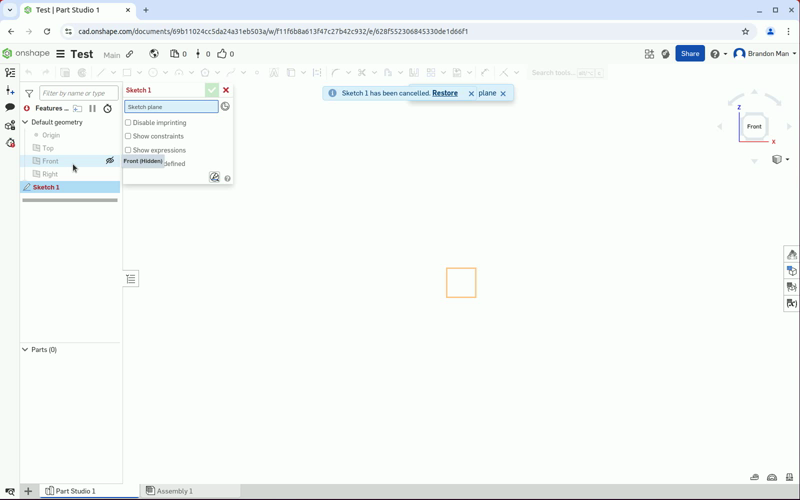
click(73, 163)
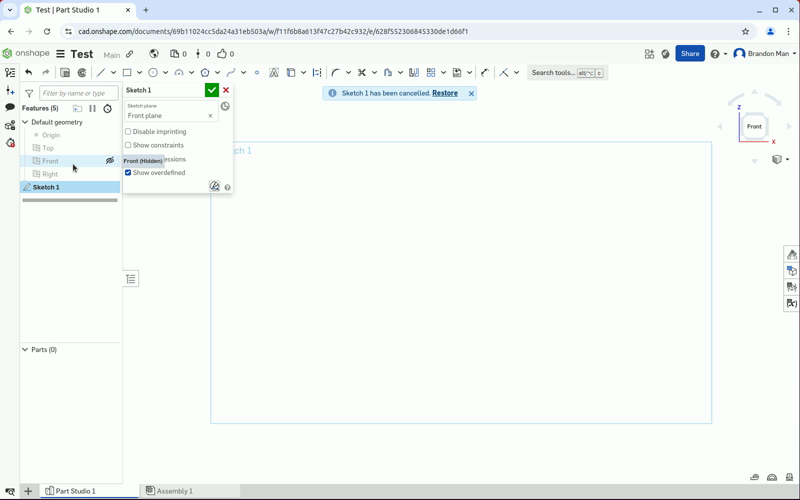
mouse_move(73, 352)
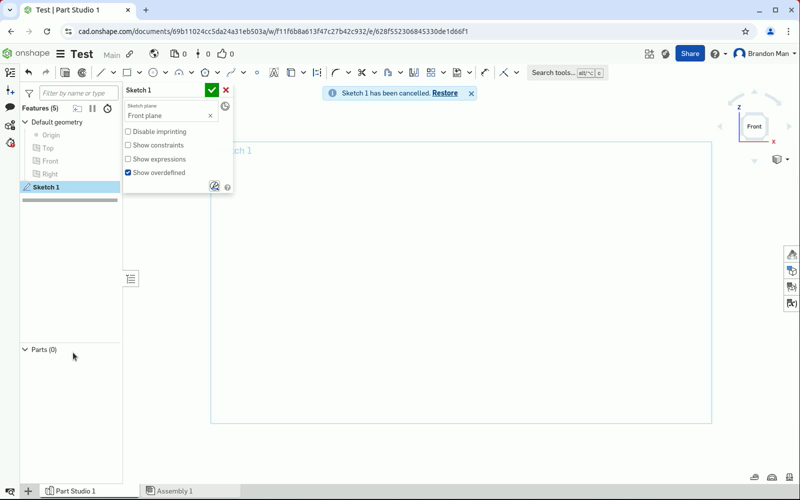
key(y)
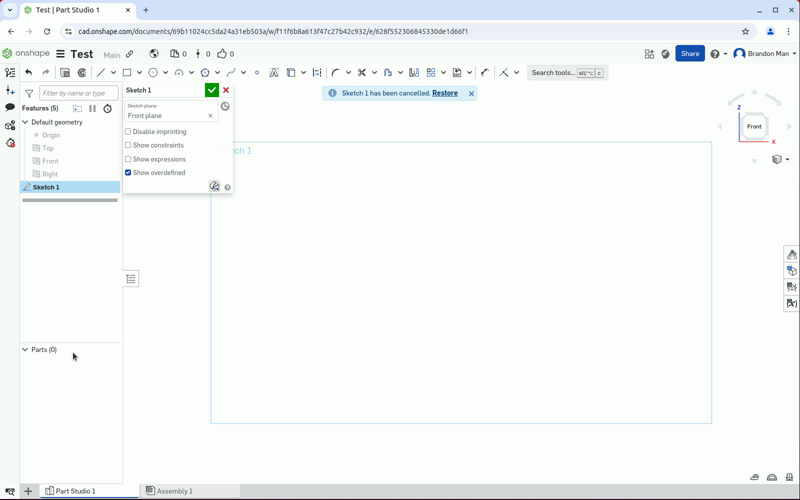
key(l)
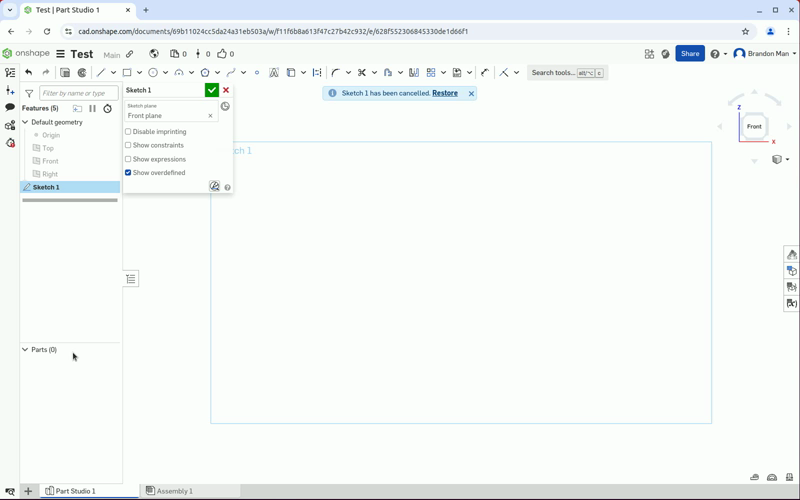
key_down(shift)
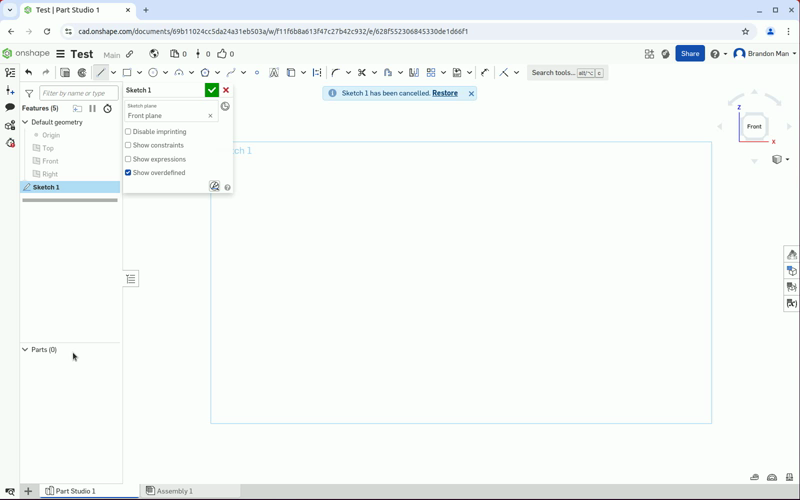
mouse_move(389, 362)
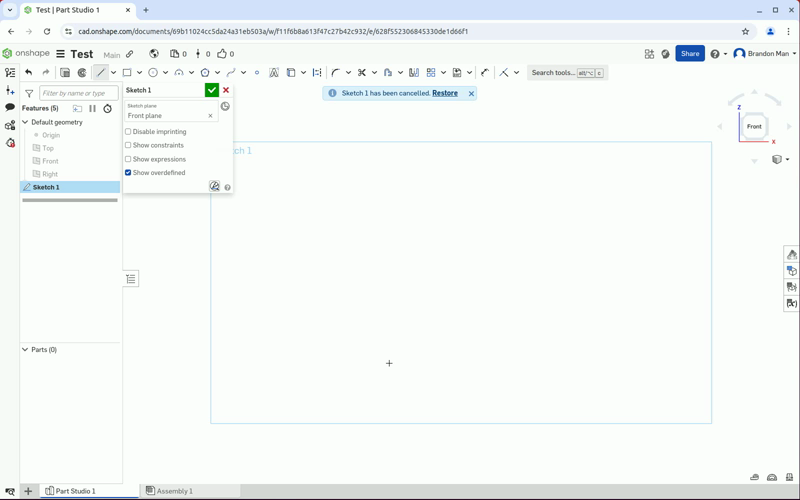
click(389, 362)
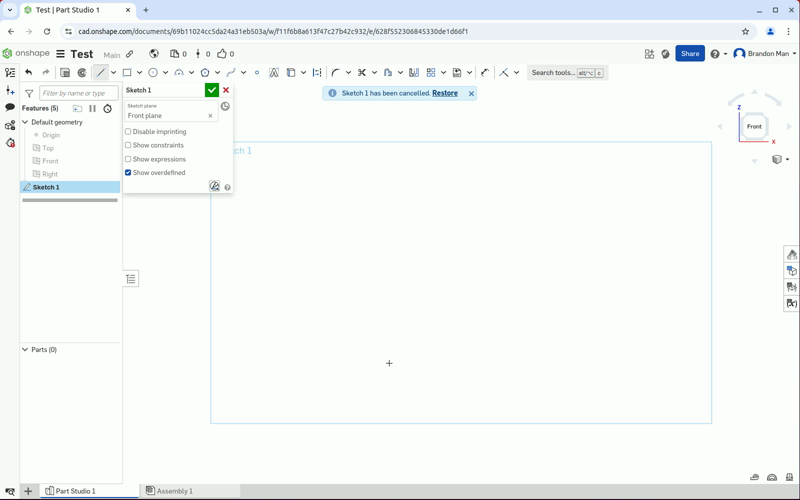
key_up(shift)
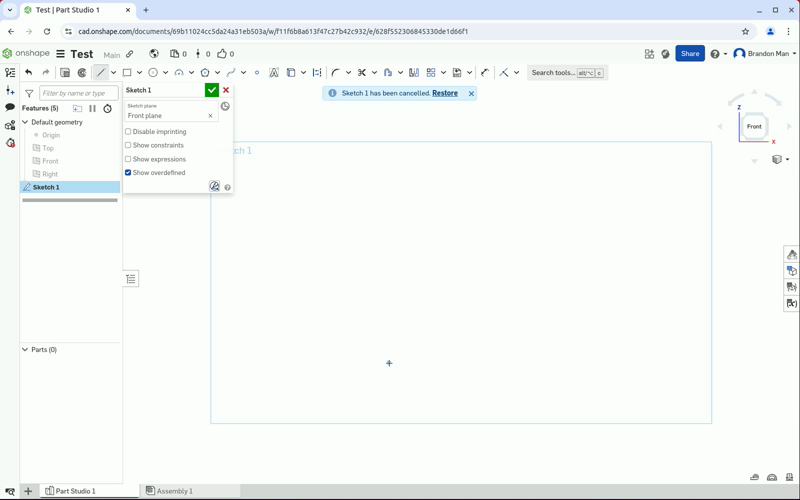
key_down(shift)
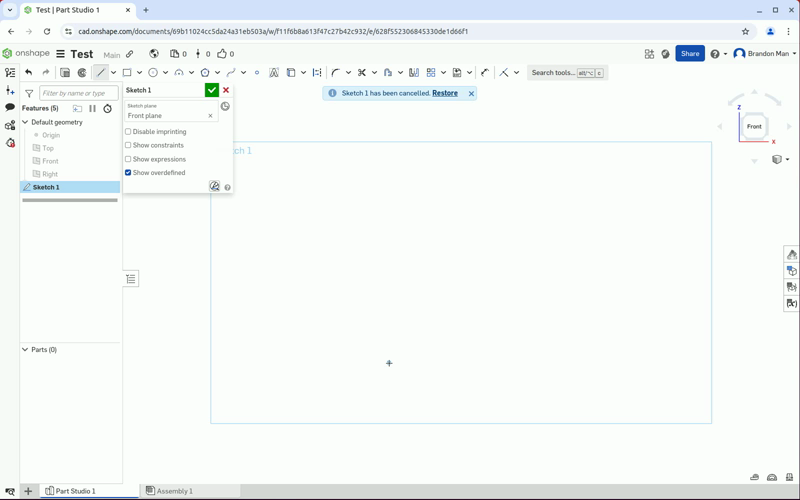
mouse_move(419, 362)
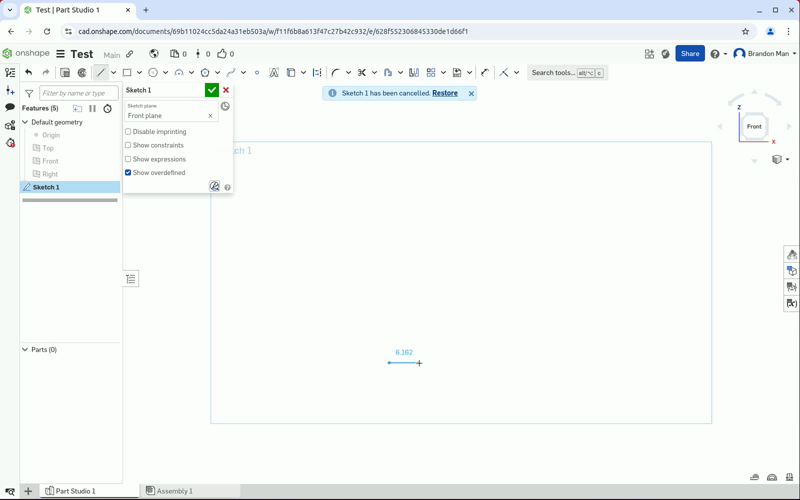
mouse_move(427, 362)
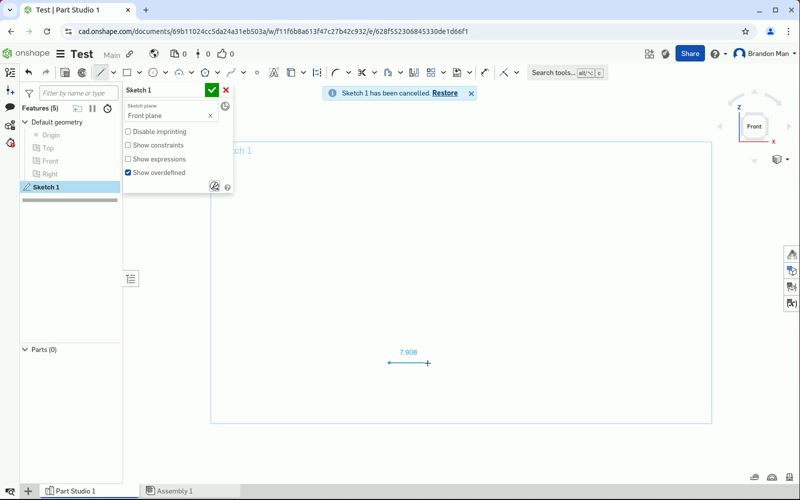
click(427, 362)
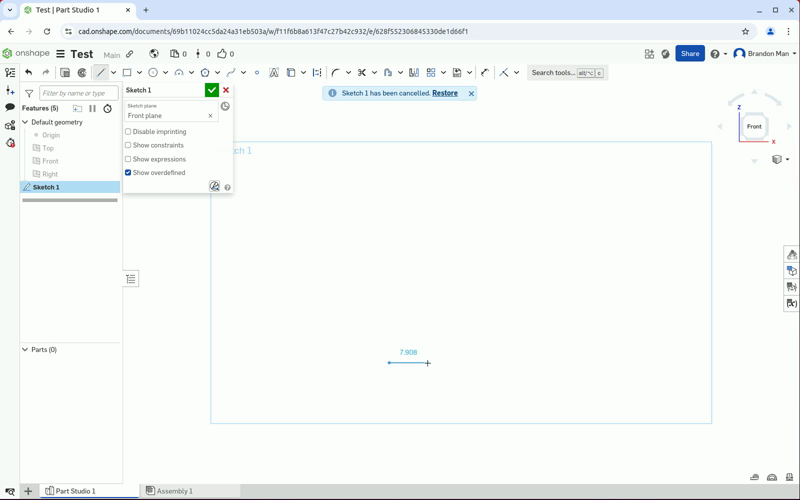
key_up(shift)
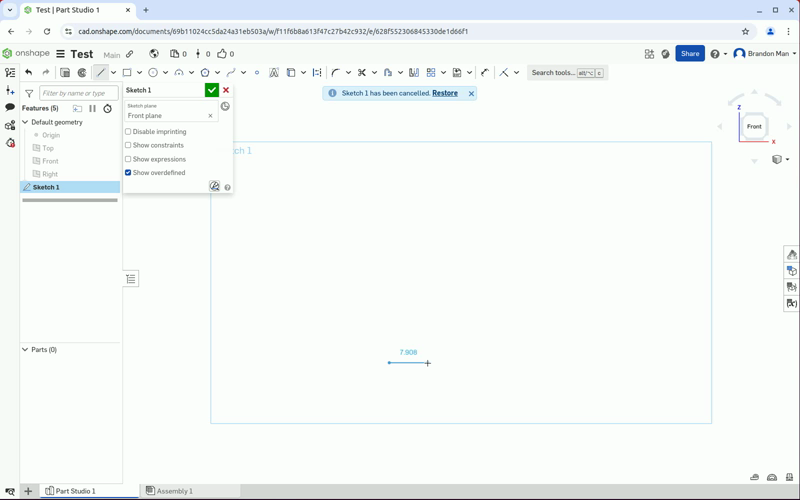
key_down(shift)
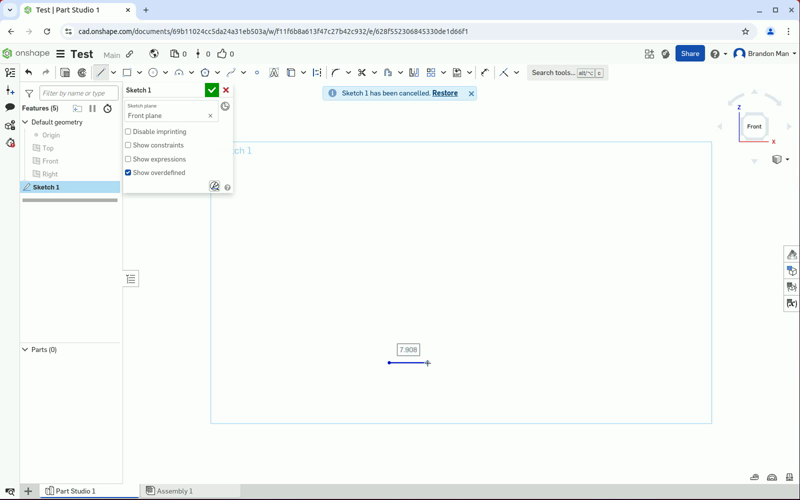
mouse_move(427, 171)
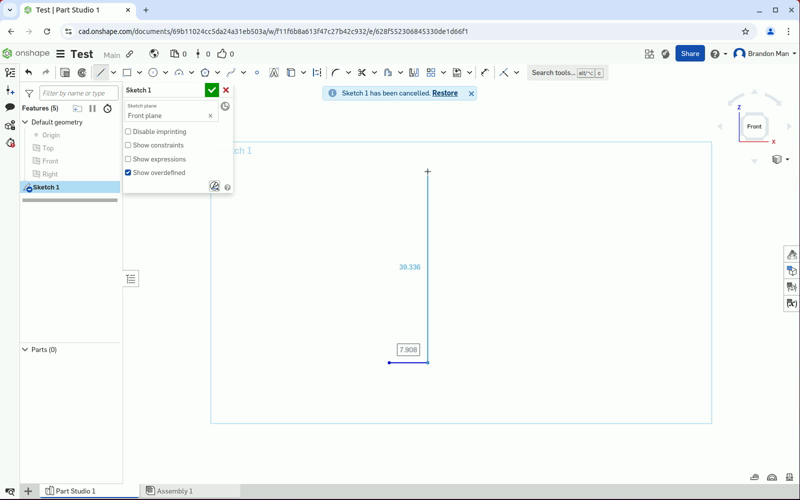
click(427, 171)
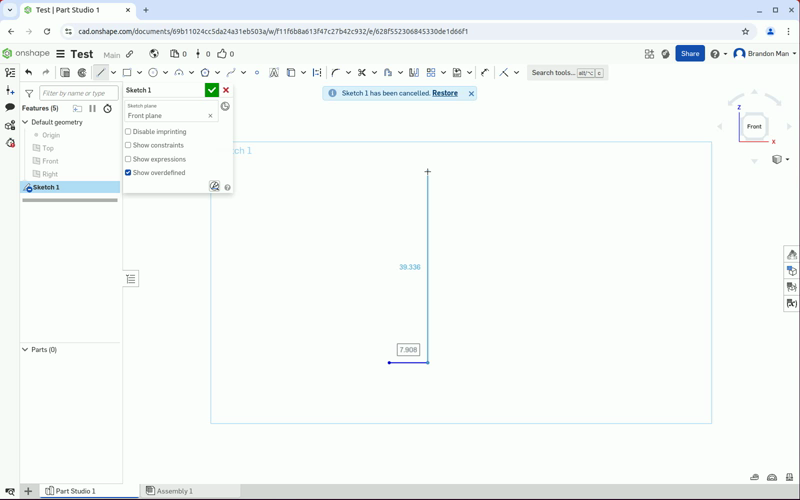
key_up(shift)
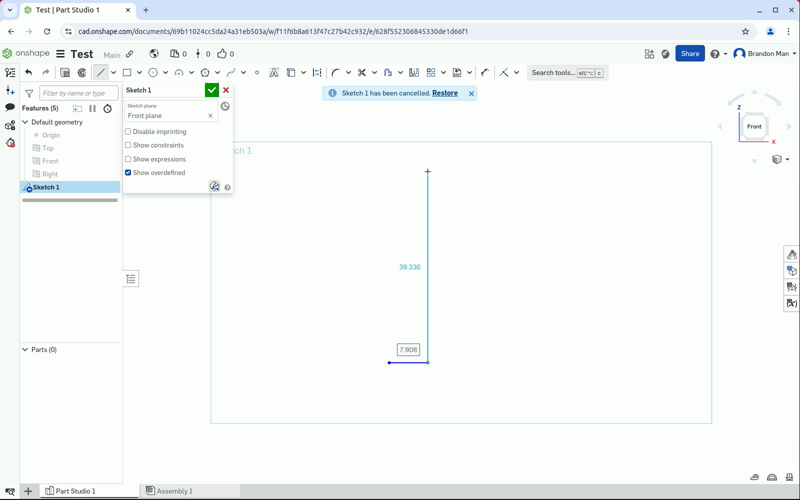
key_down(shift)
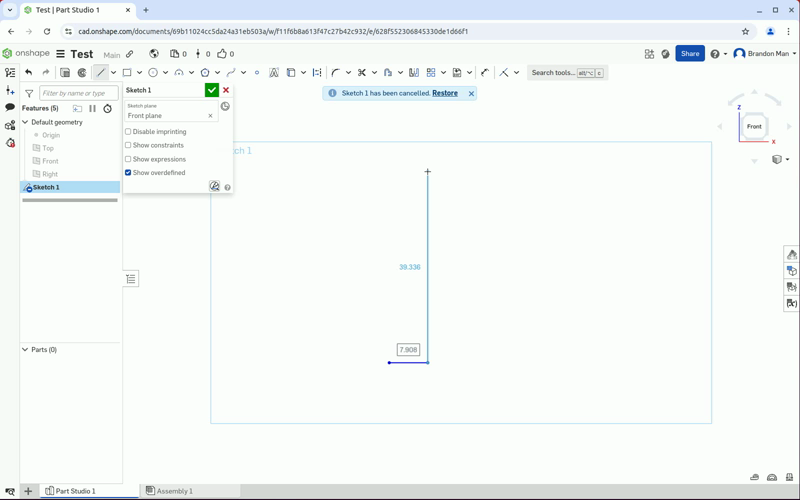
mouse_move(457, 171)
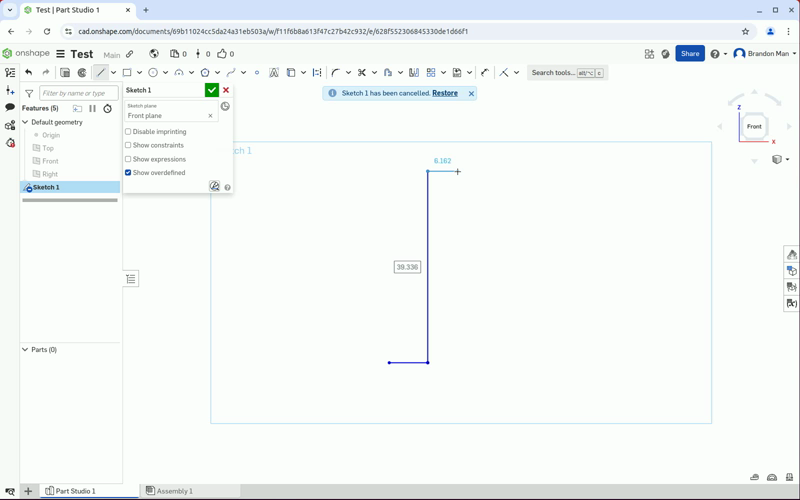
mouse_move(389, 171)
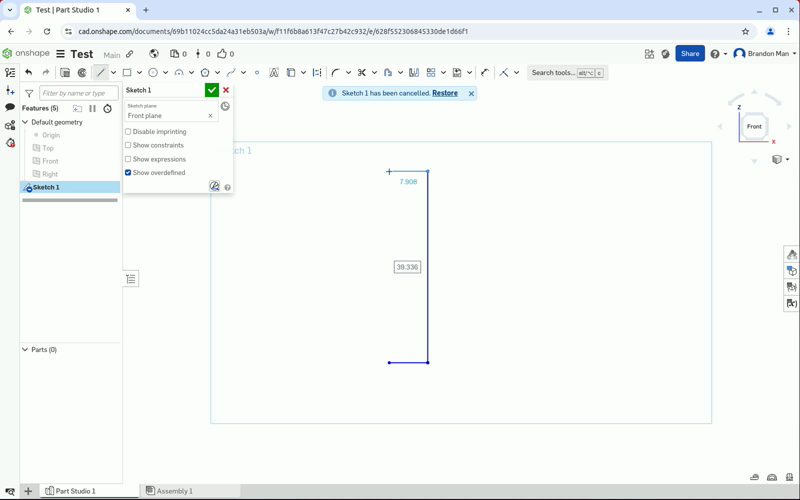
click(389, 171)
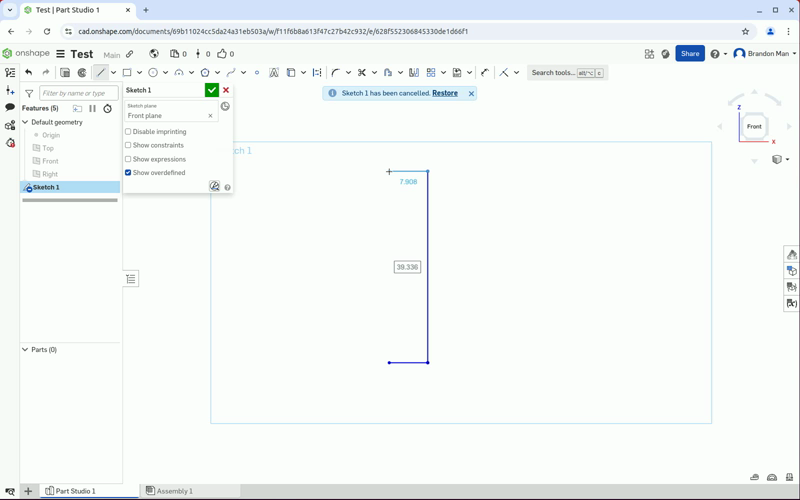
key_up(shift)
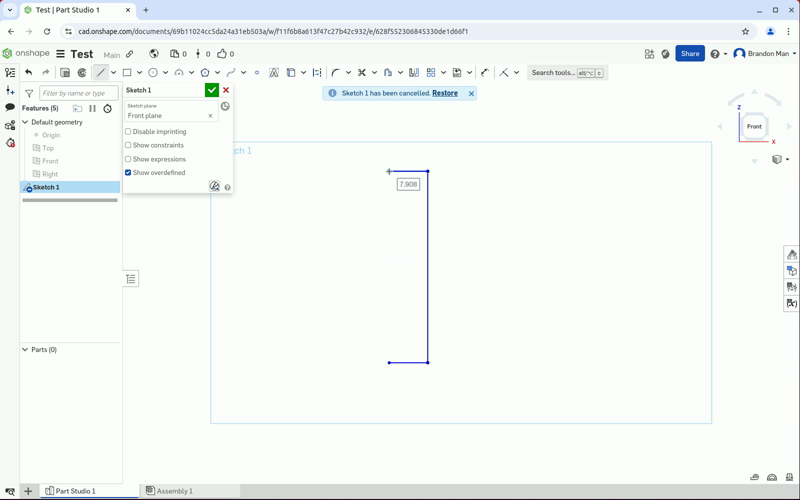
key_down(shift)
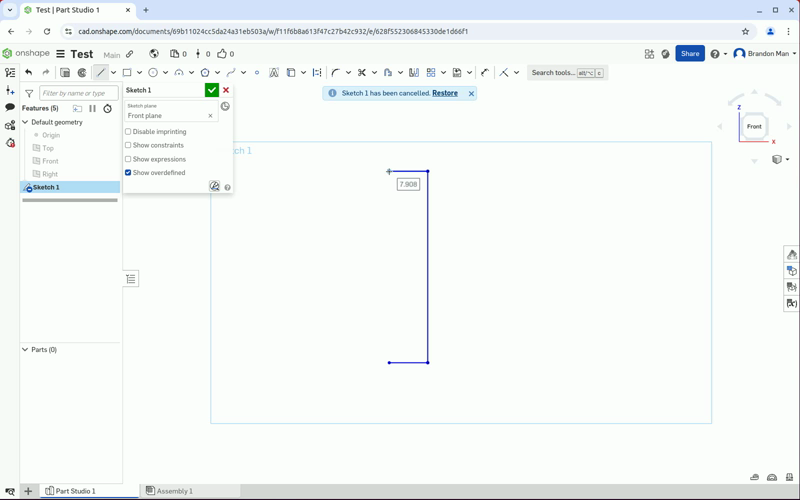
mouse_move(389, 362)
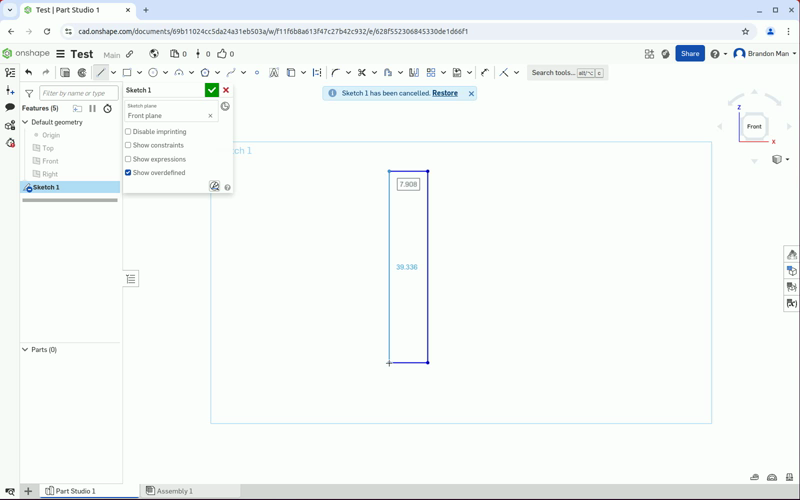
key_up(shift)
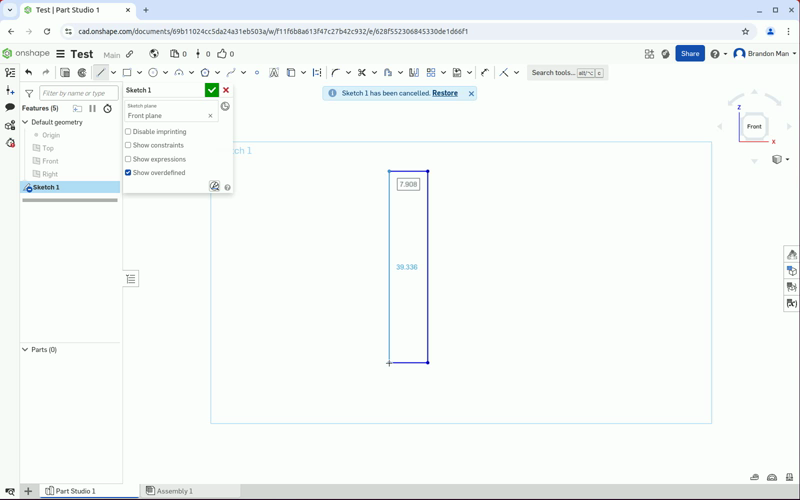
click(389, 362)
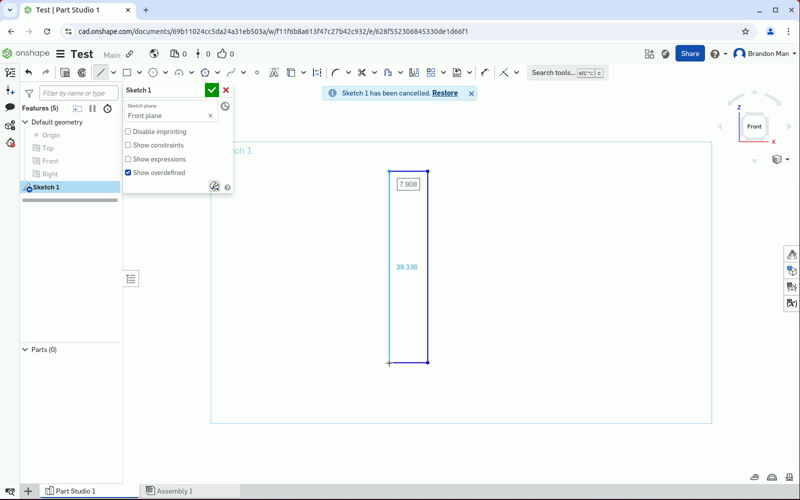
key(esc)
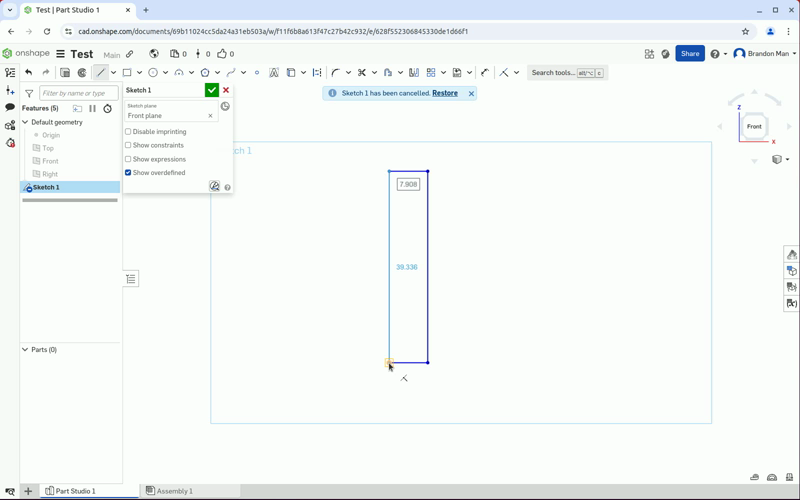
key(l)
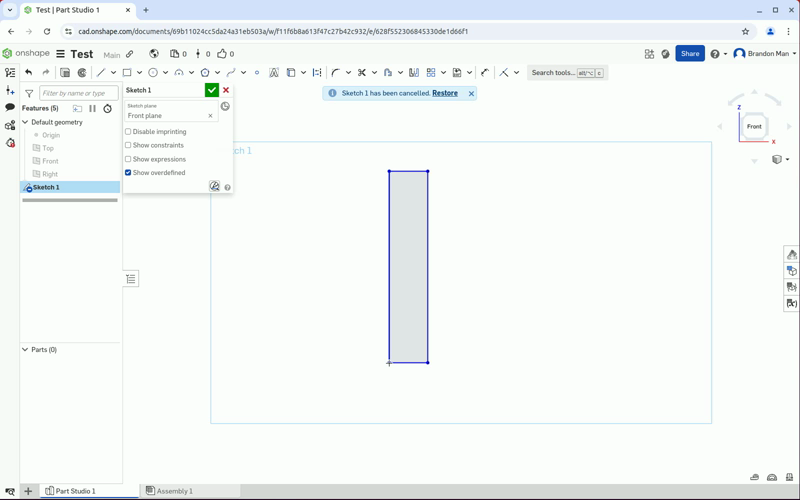
key_down(shift)
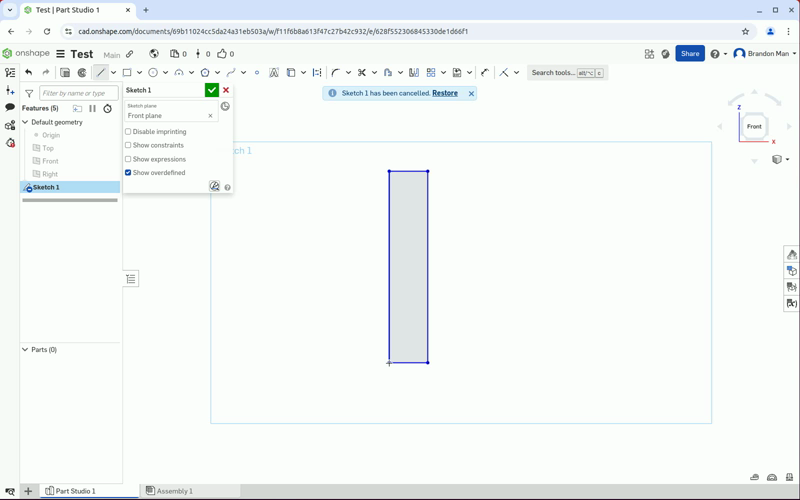
mouse_move(393, 358)
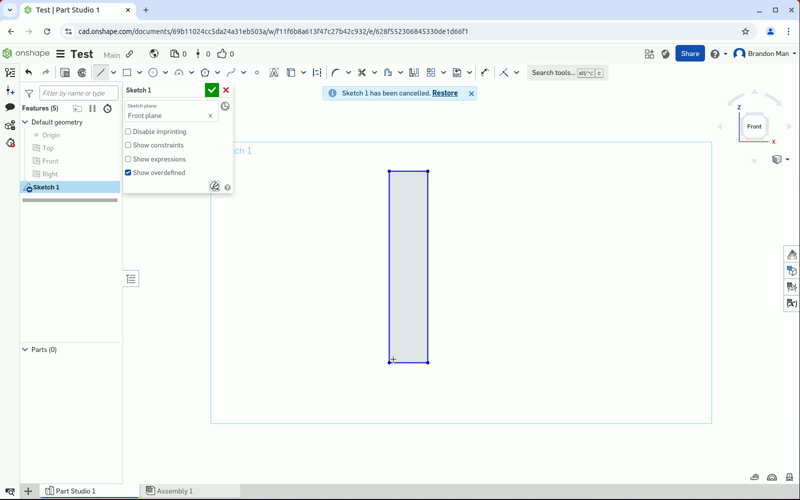
click(393, 358)
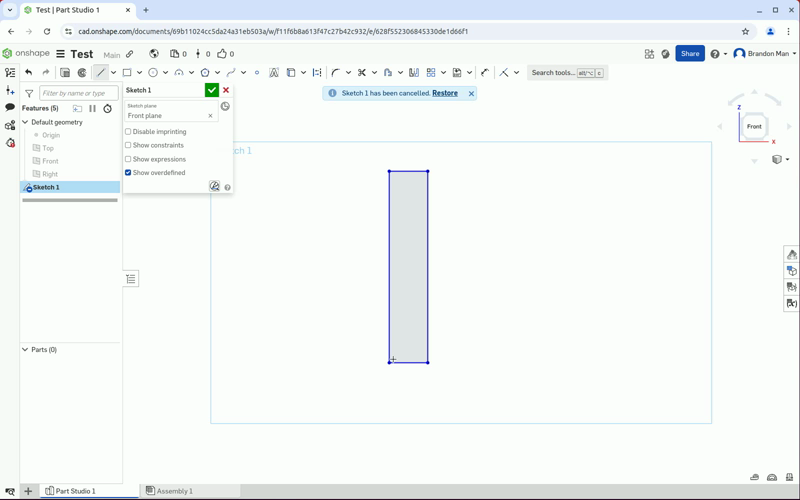
key_up(shift)
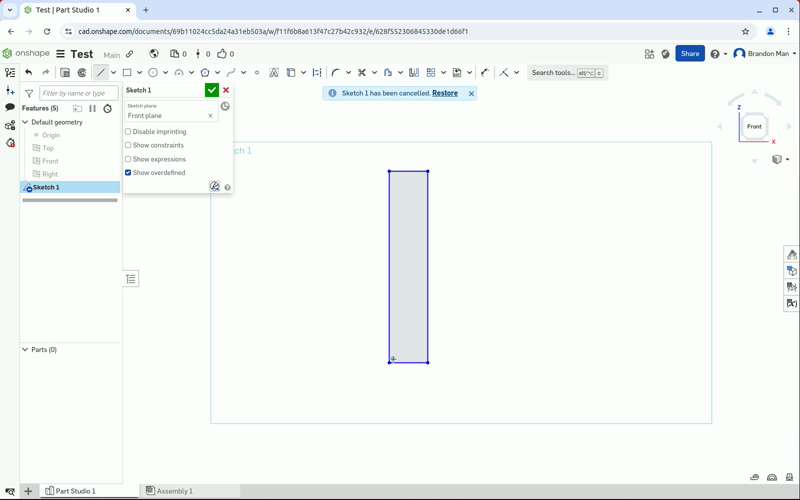
key_down(shift)
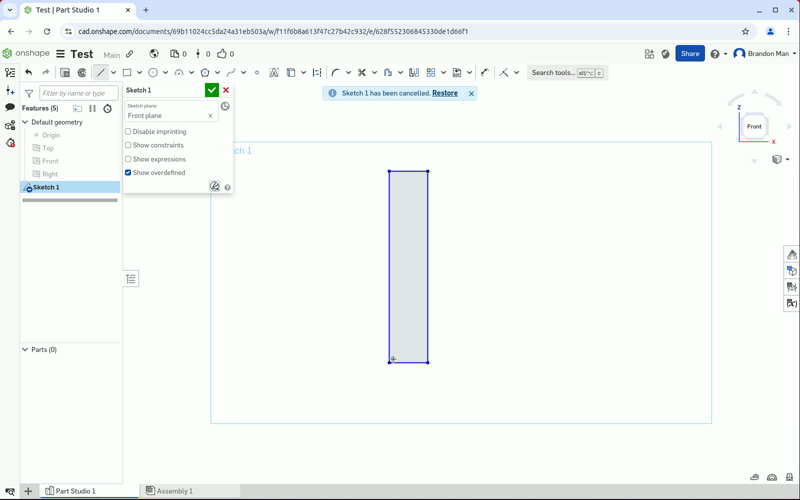
mouse_move(423, 358)
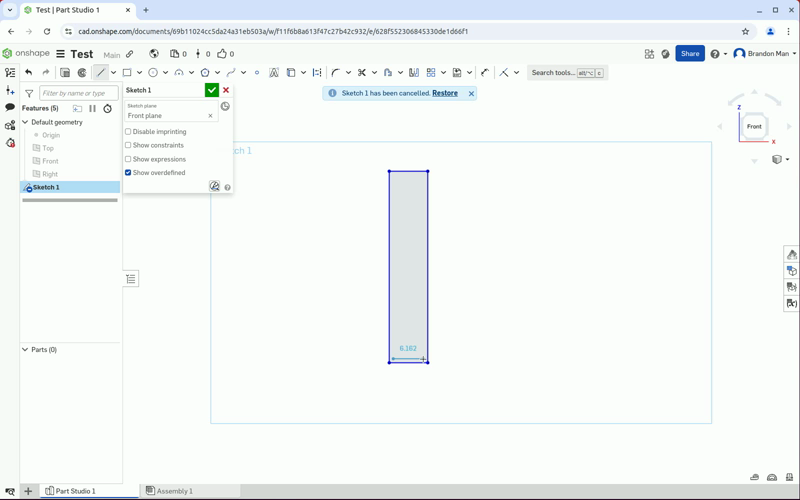
mouse_move(423, 358)
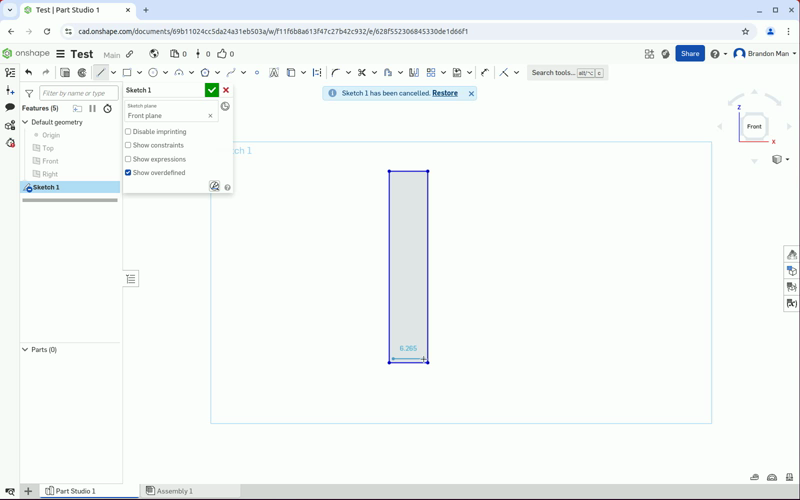
click(423, 358)
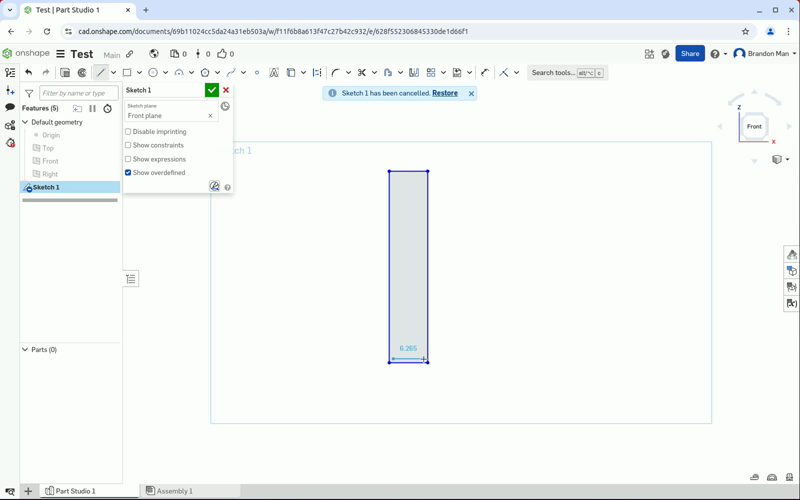
key_up(shift)
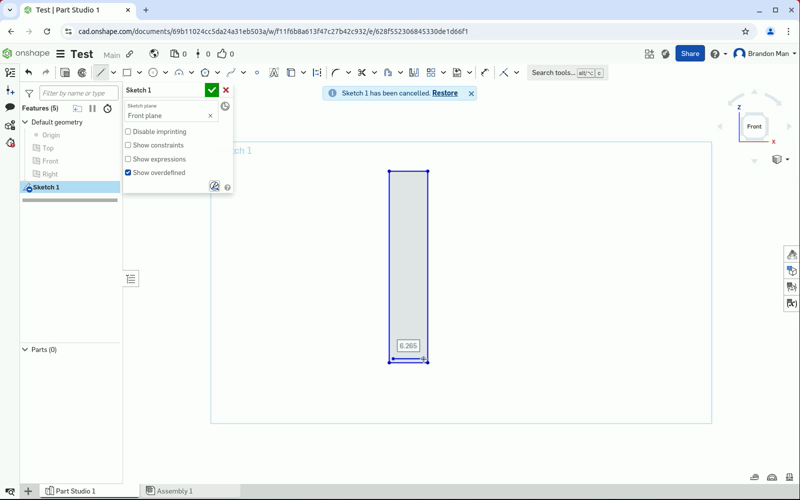
key_down(shift)
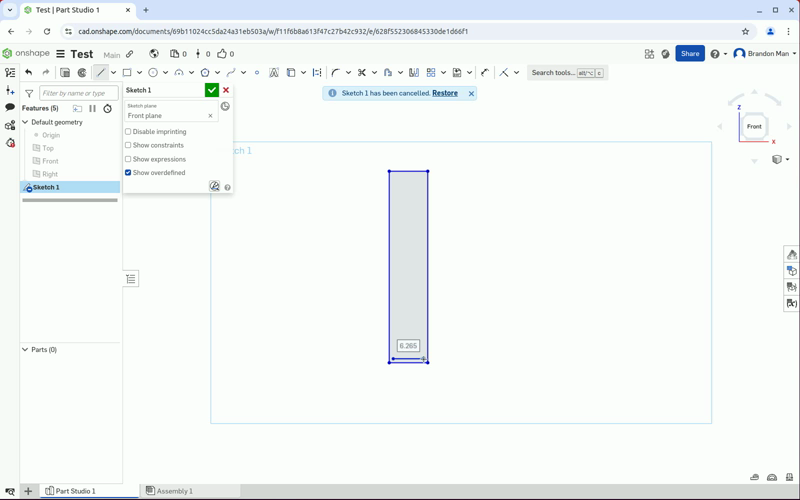
mouse_move(423, 175)
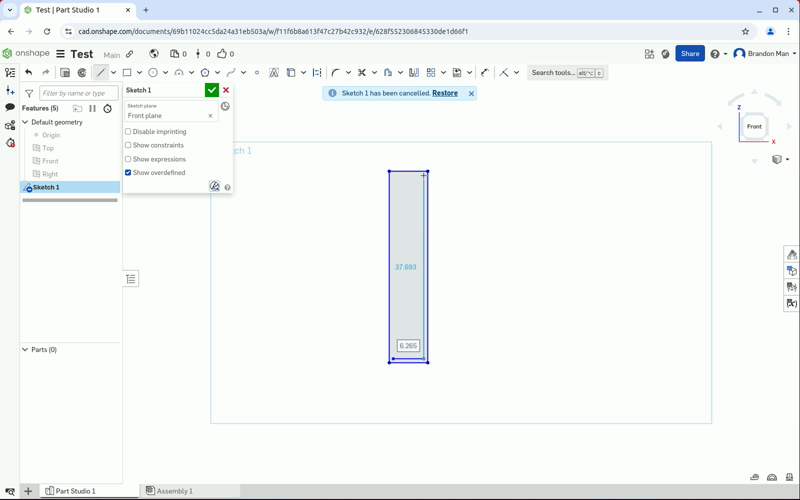
click(423, 175)
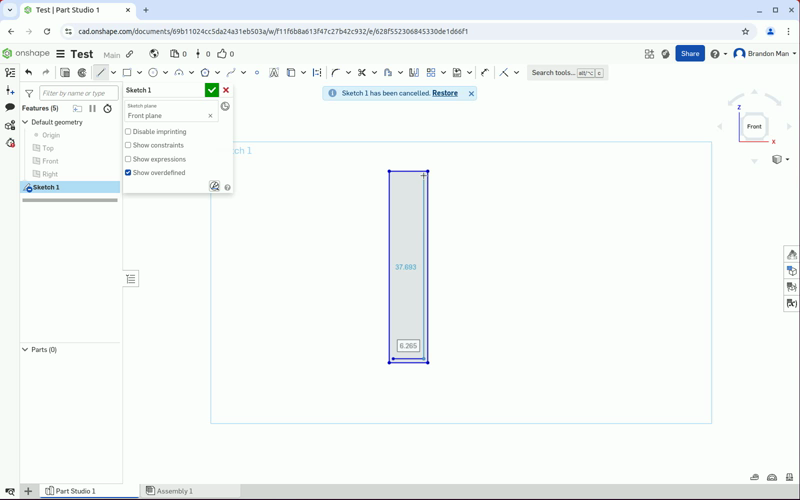
key_up(shift)
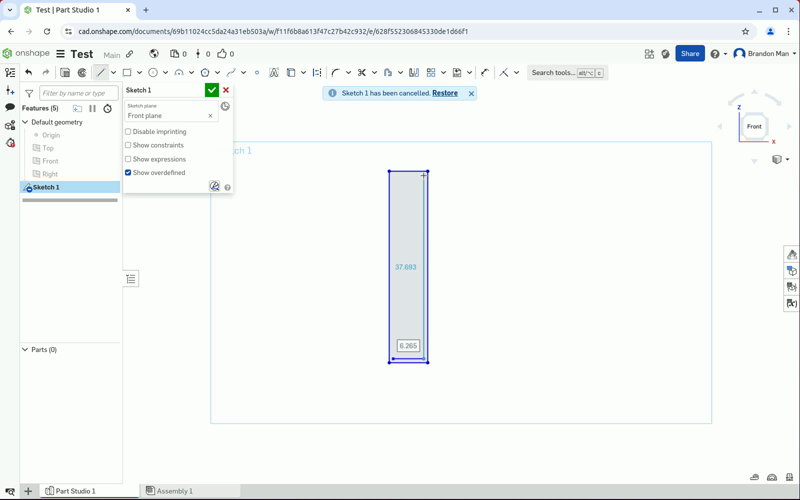
key_down(shift)
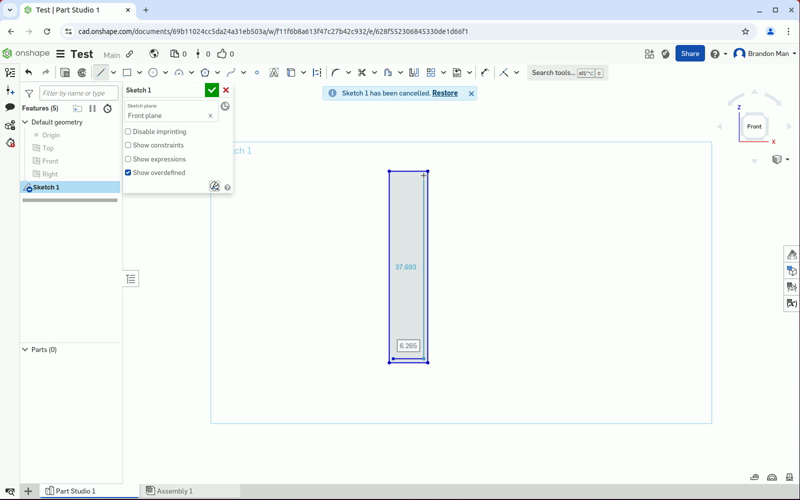
mouse_move(453, 175)
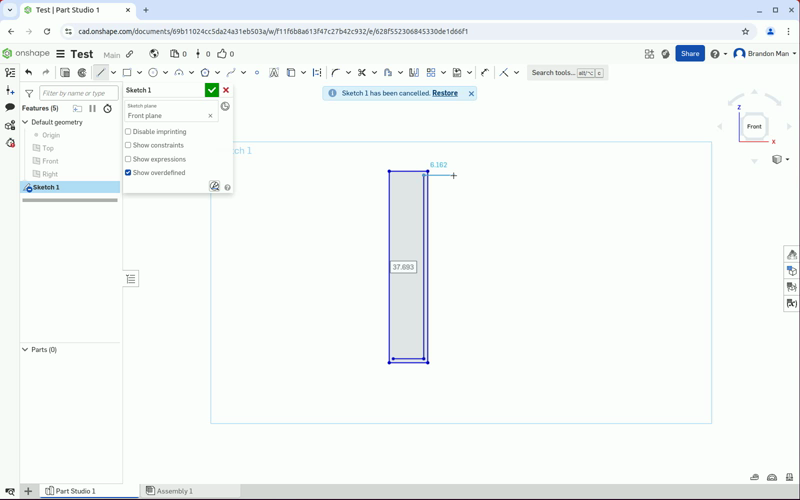
mouse_move(393, 175)
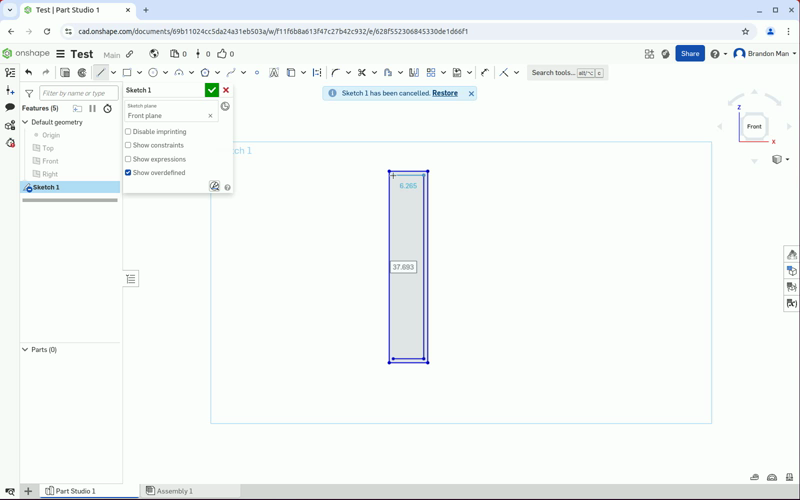
click(393, 175)
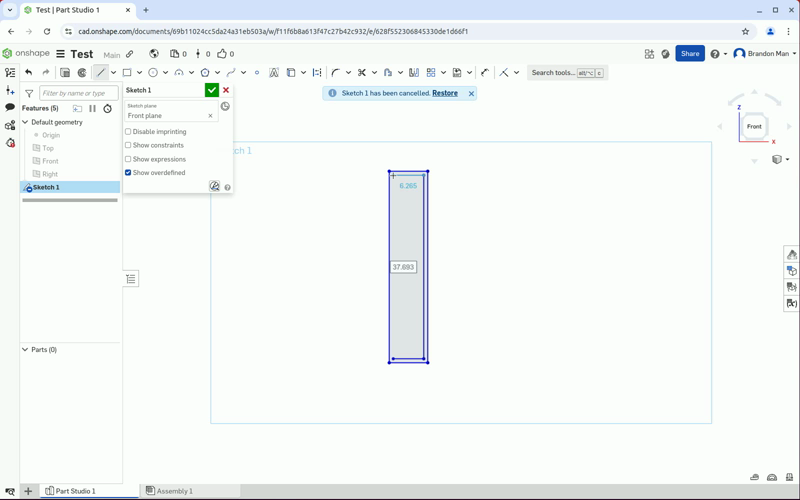
key_up(shift)
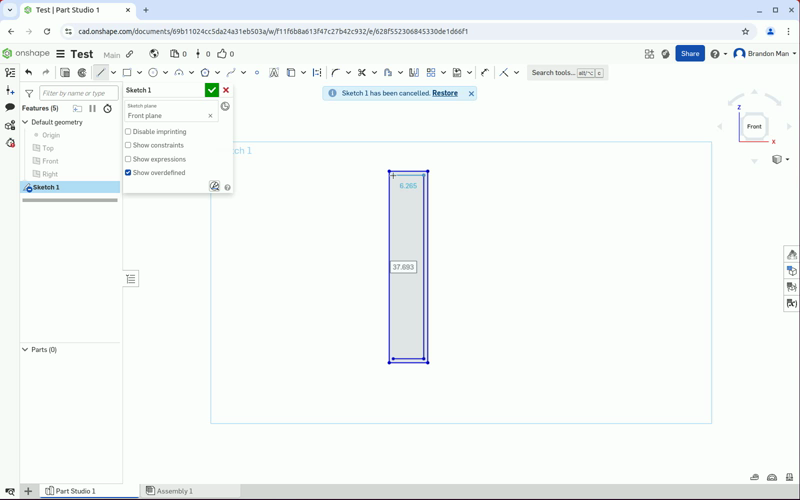
key_down(shift)
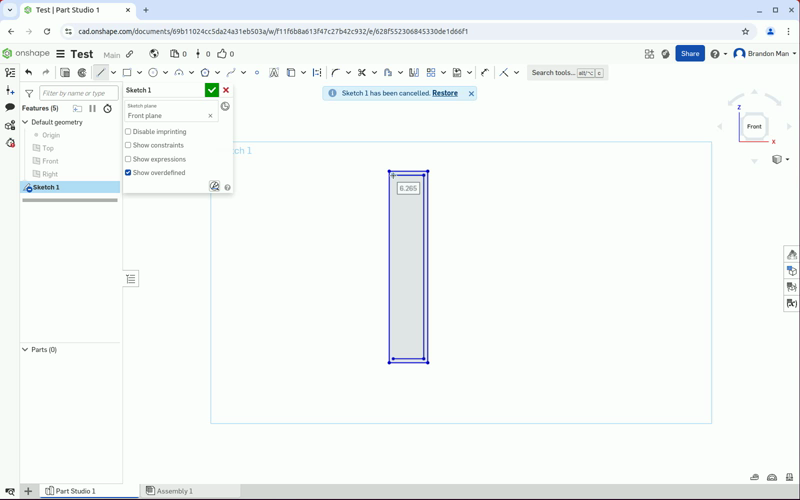
mouse_move(393, 358)
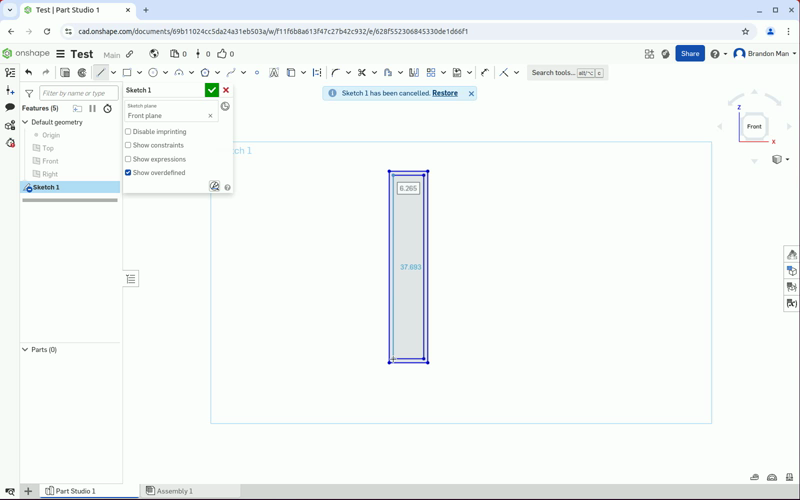
key_up(shift)
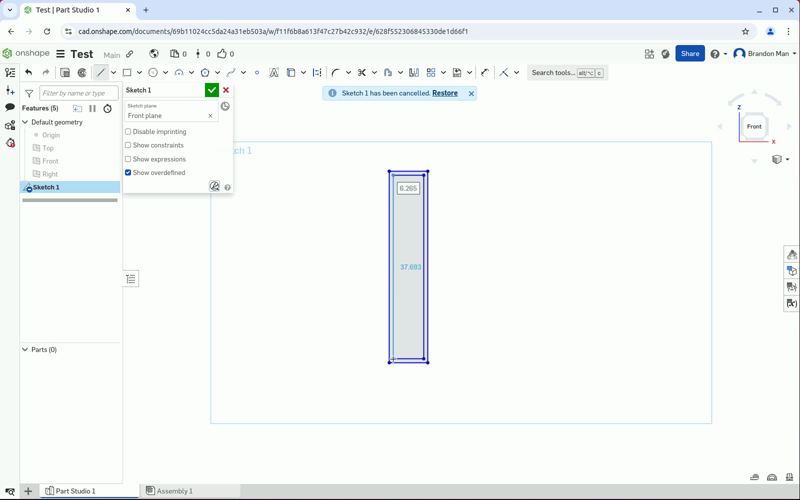
click(393, 358)
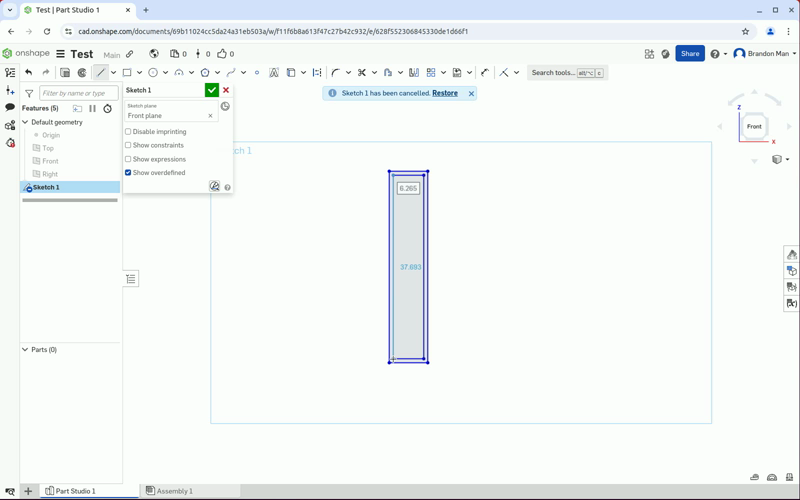
key(esc)
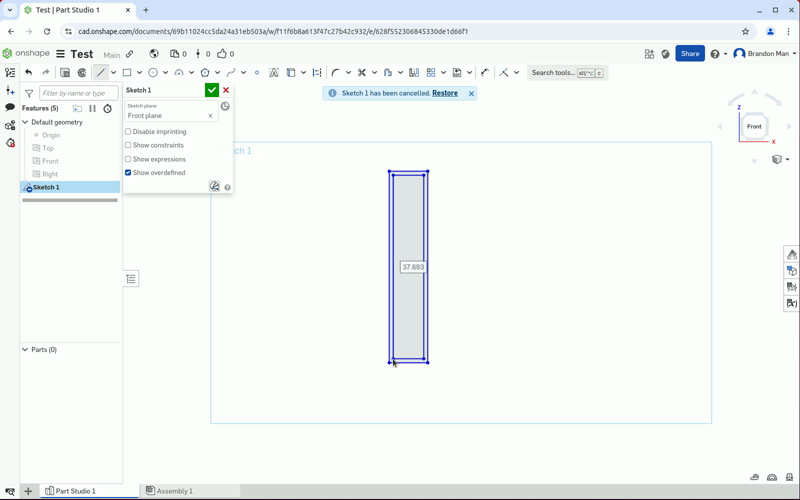
mouse_move(424, 296)
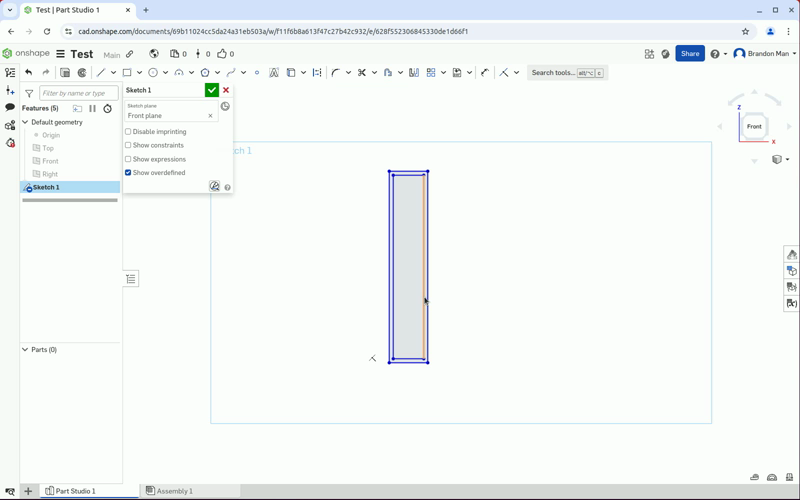
scroll(6)
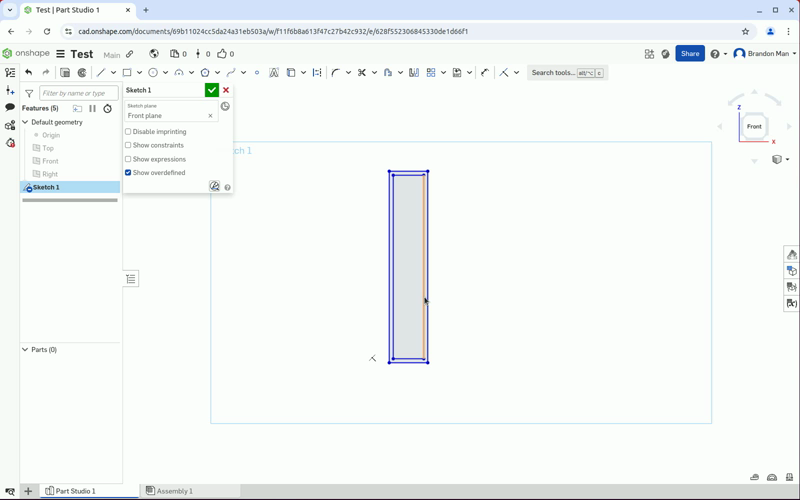
scroll(6)
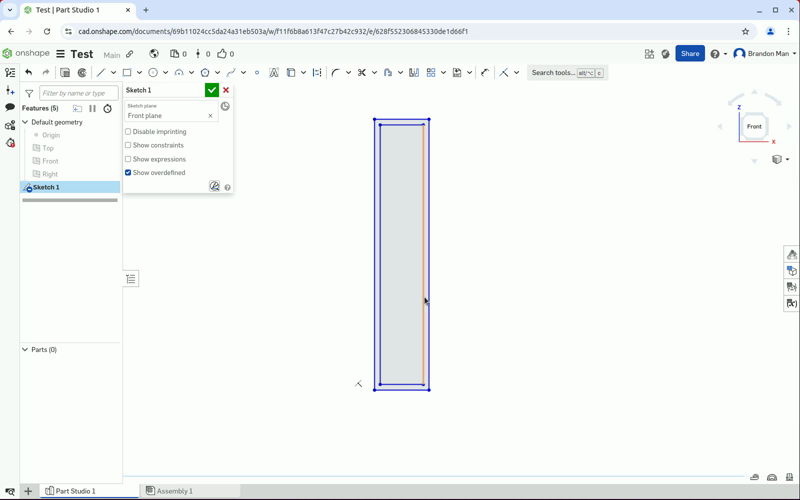
scroll(6)
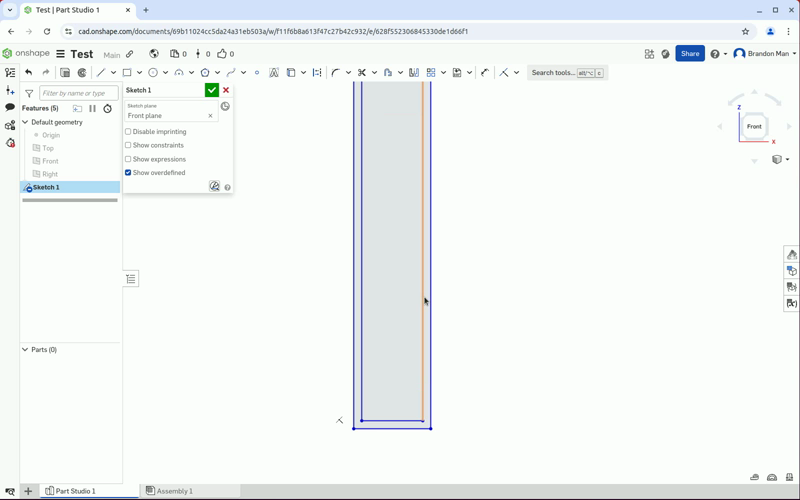
scroll(6)
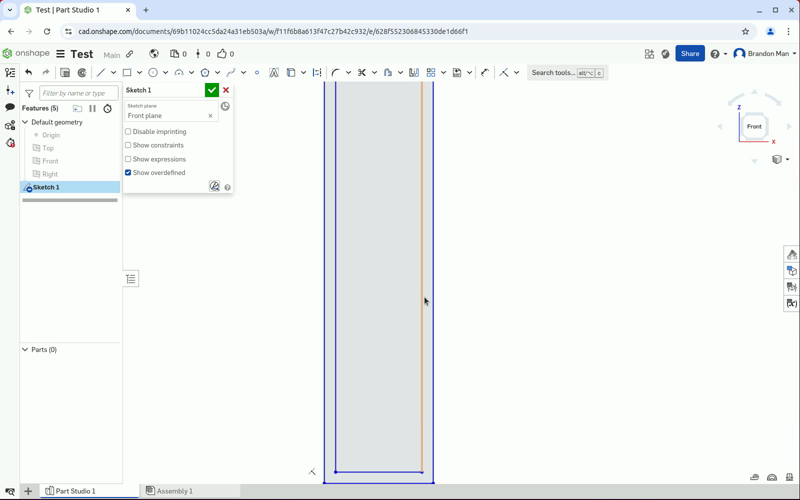
scroll(6)
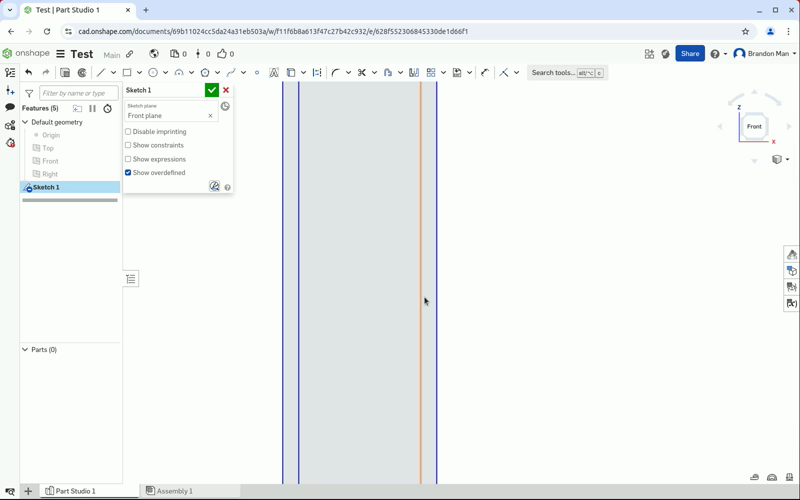
scroll(6)
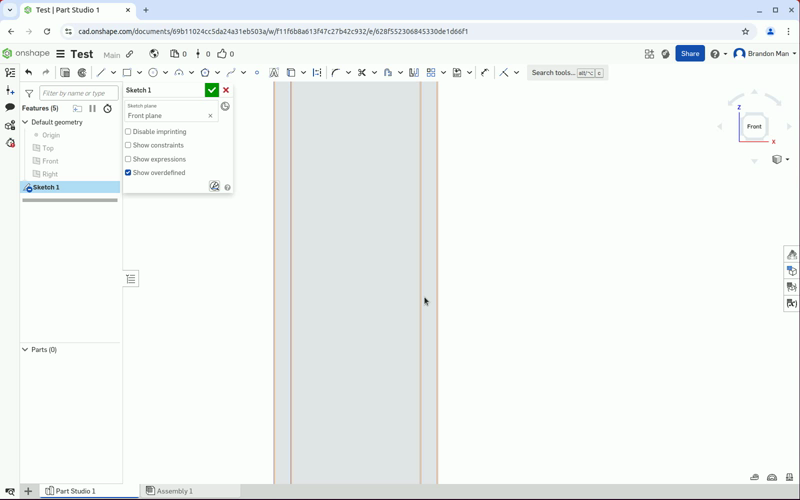
scroll(6)
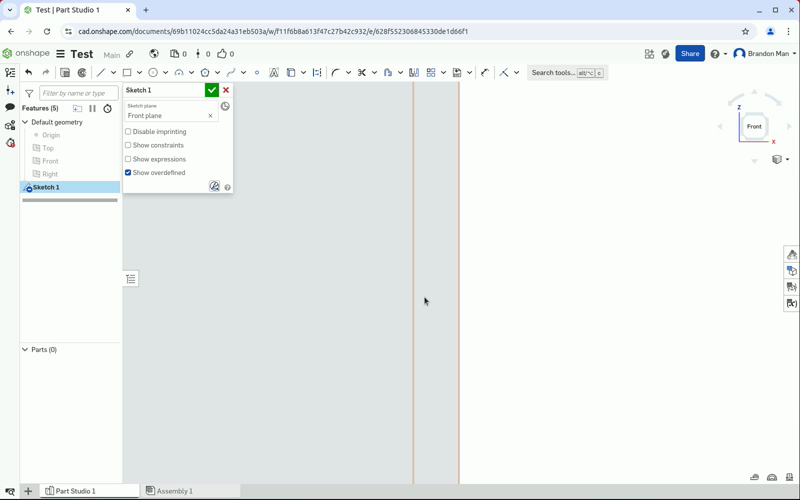
click(424, 296)
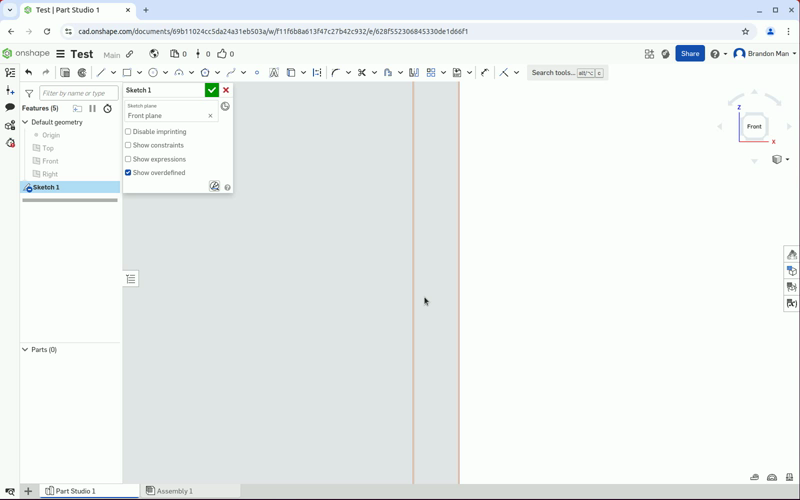
scroll(-6)
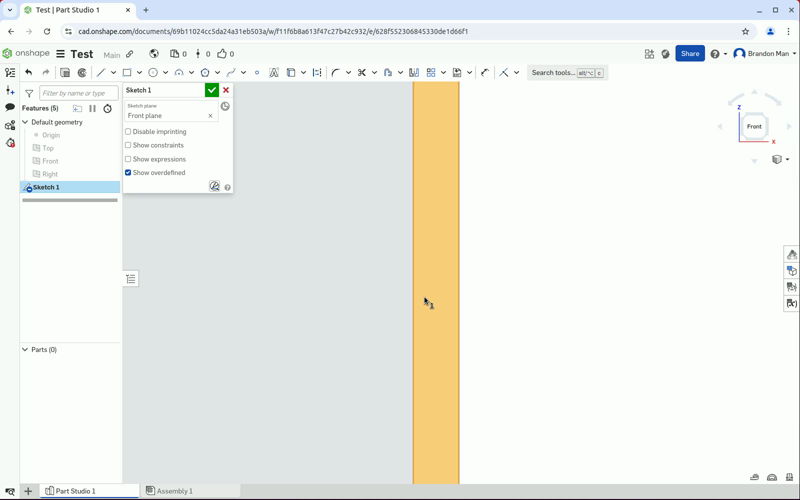
scroll(-6)
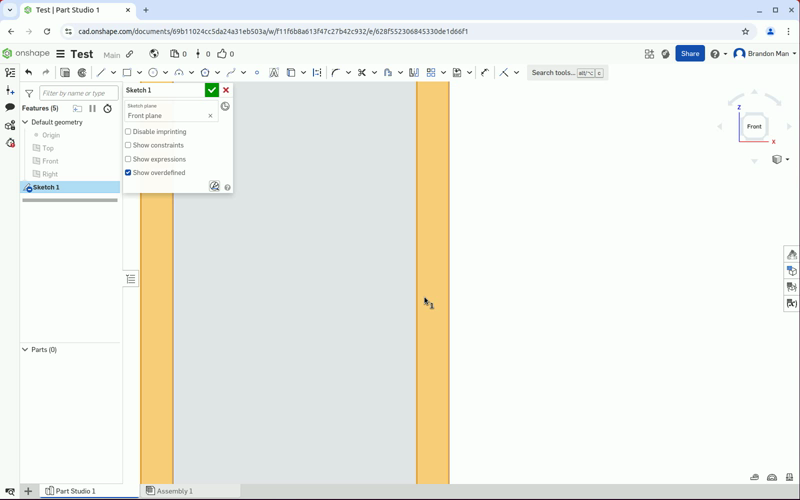
scroll(-6)
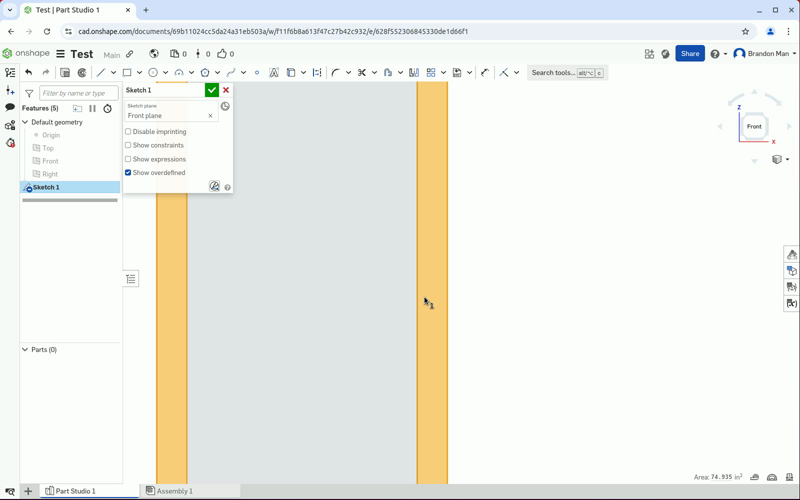
scroll(-6)
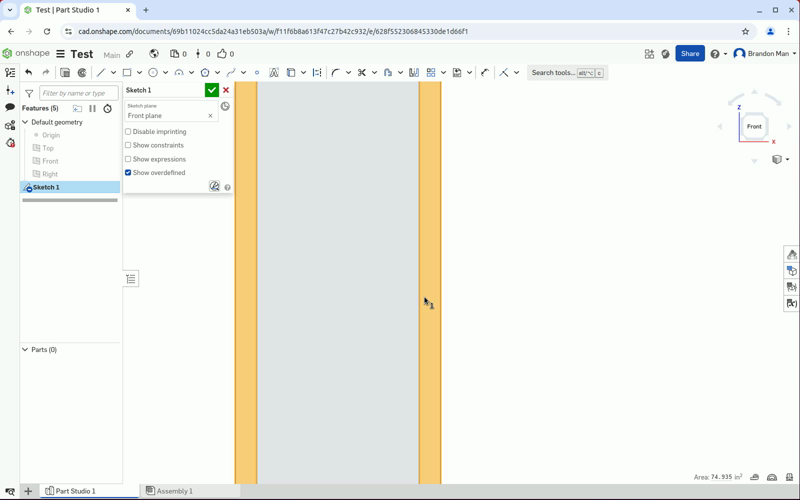
scroll(-6)
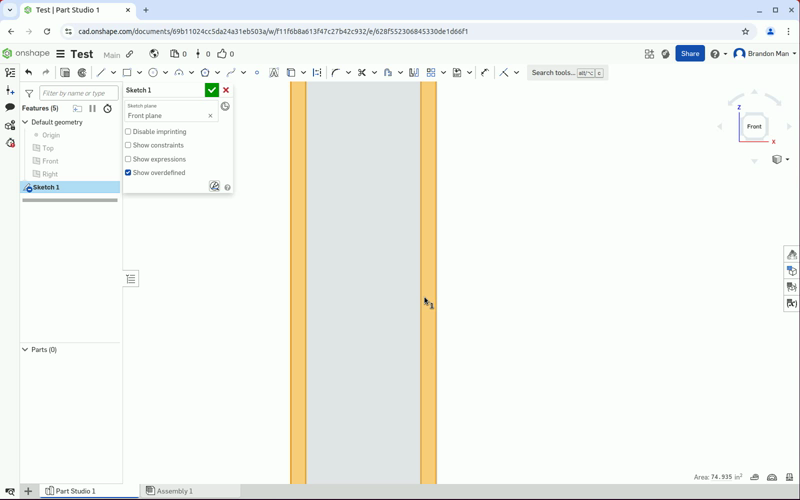
scroll(-6)
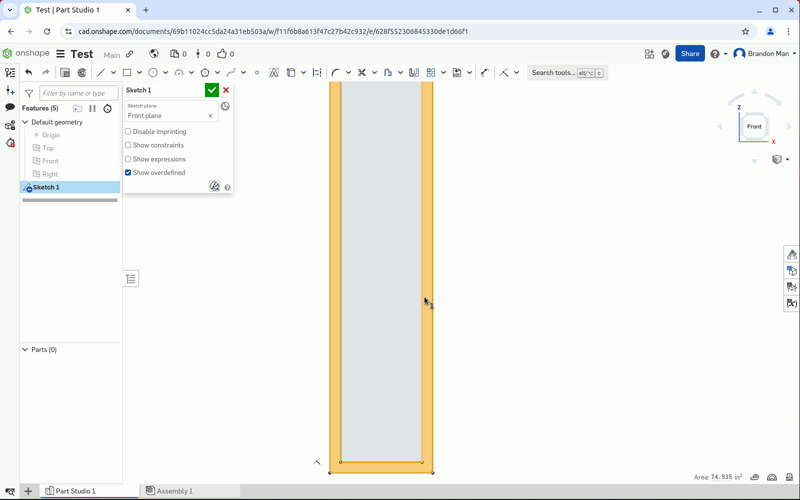
scroll(-6)
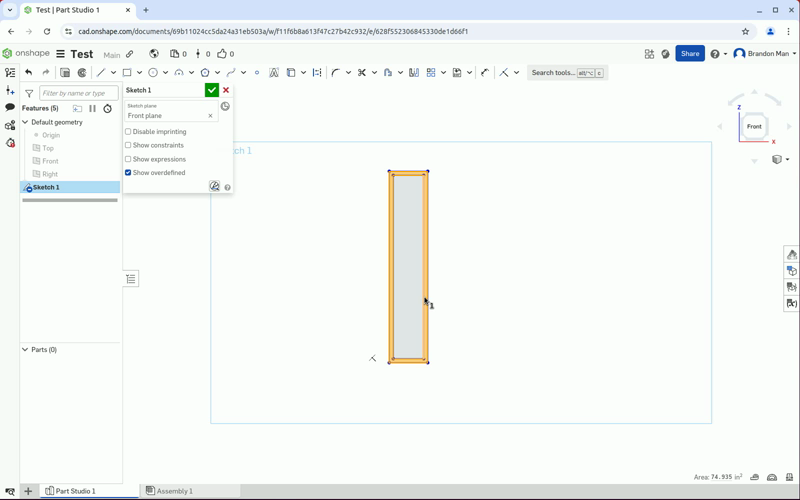
mouse_move(73, 352)
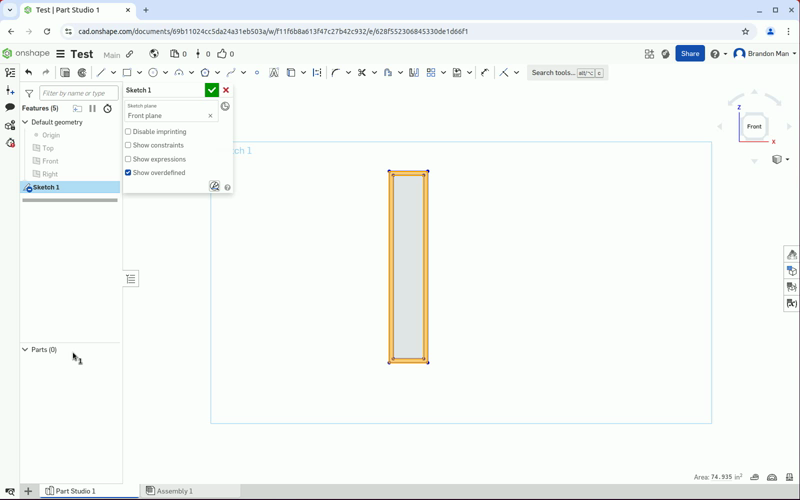
key(shift+y)
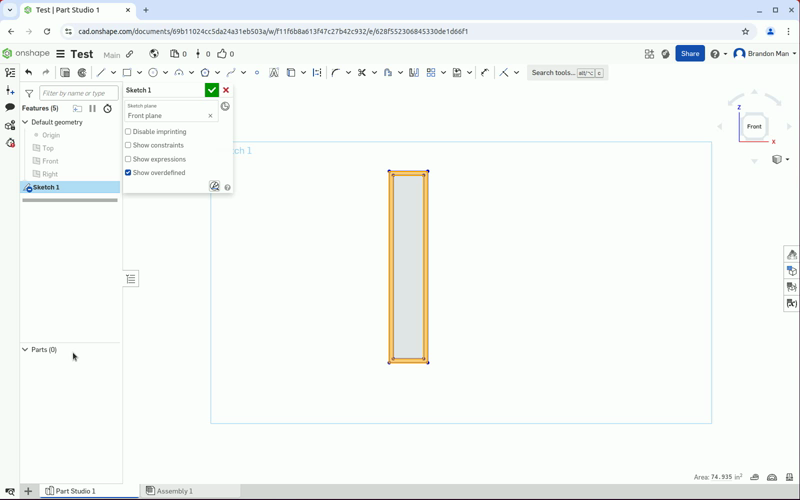
key(shift+e)
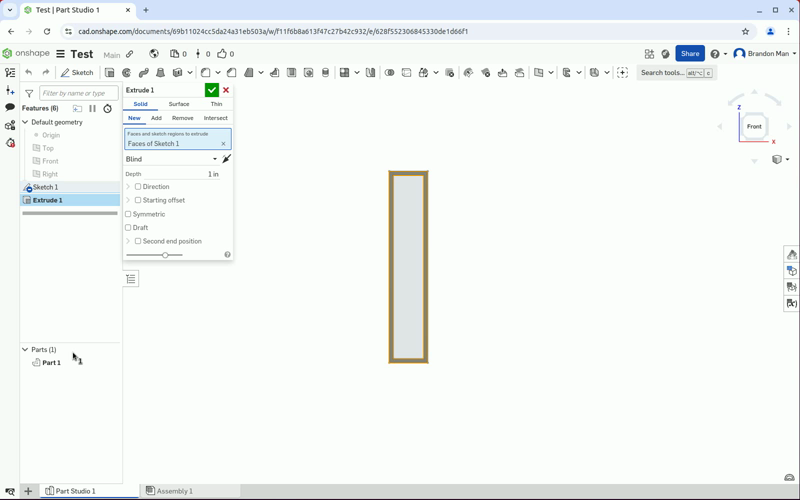
mouse_move(143, 106)
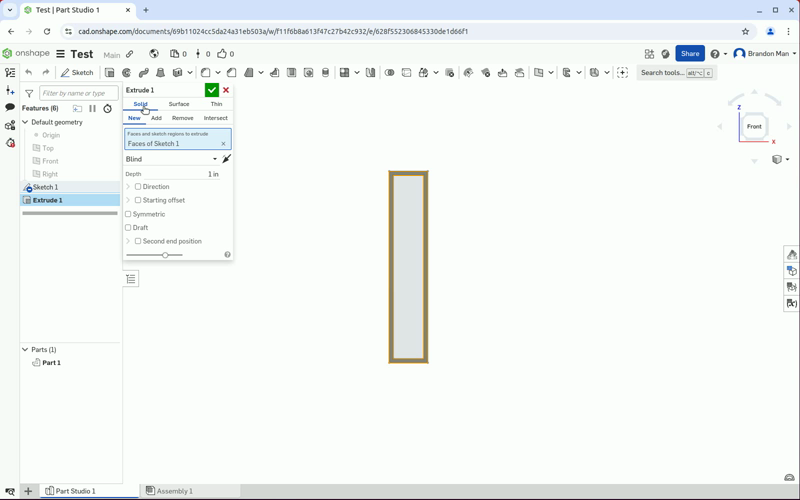
click(143, 106)
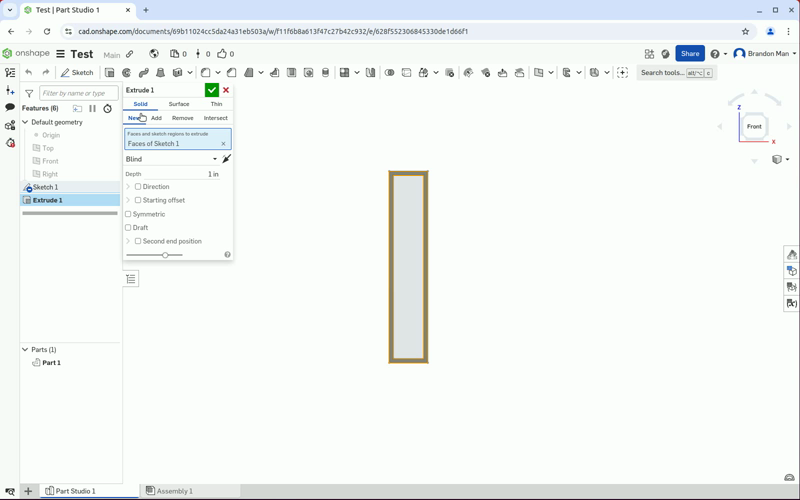
mouse_move(137, 120)
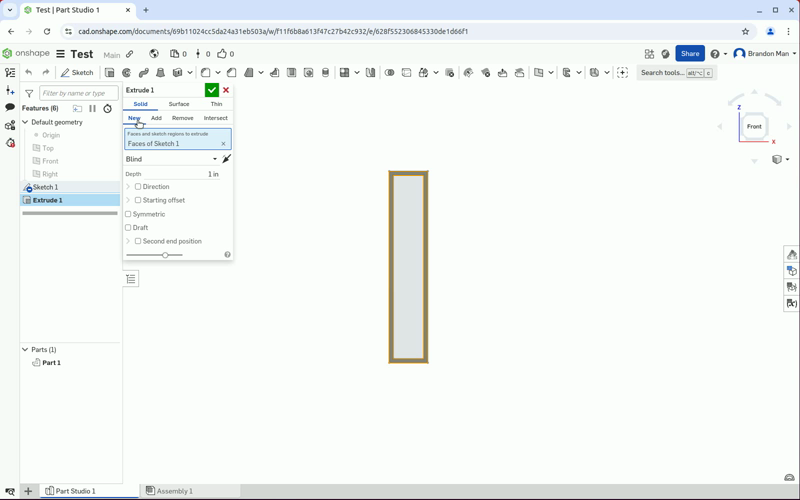
click(137, 120)
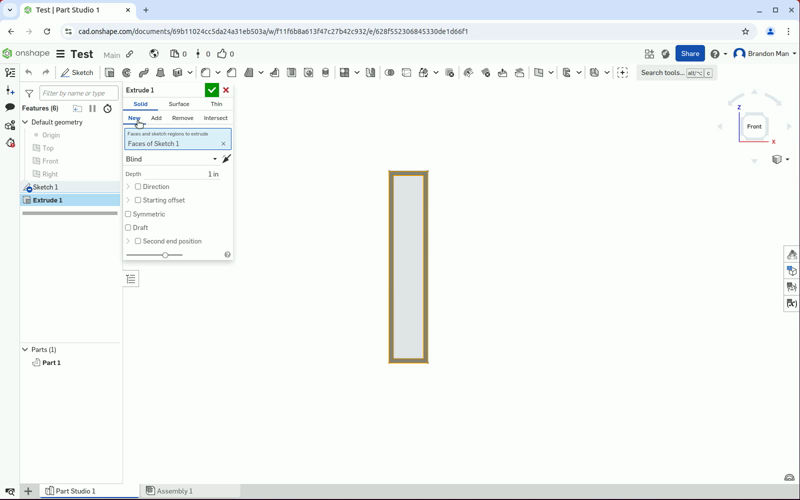
key(tab, 4)
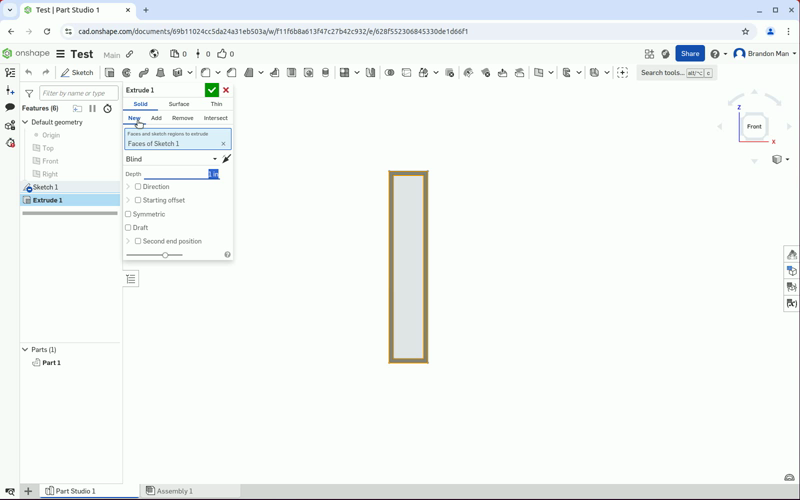
text(6.74)
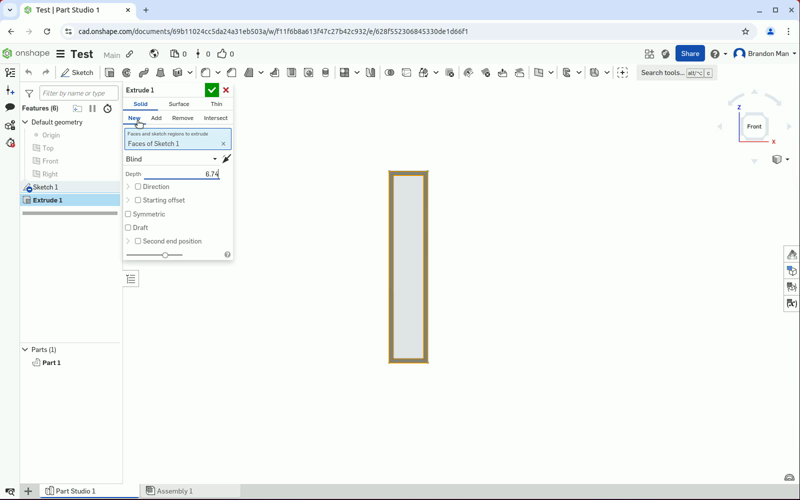
key(enter)
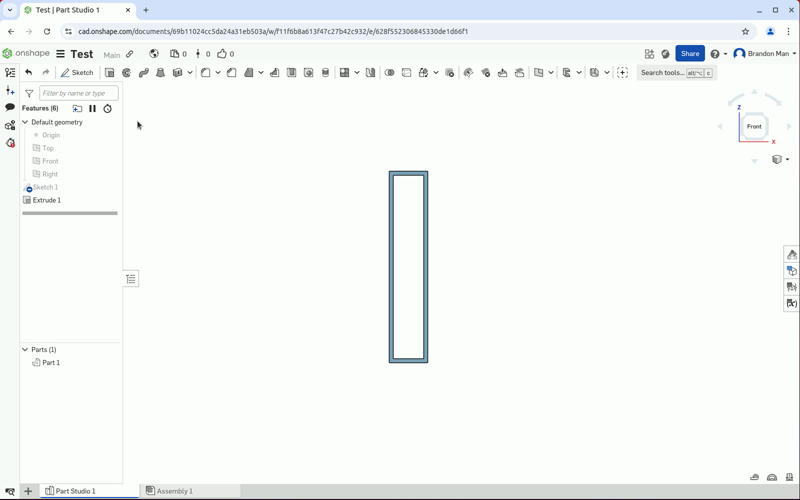
key(shift+h)
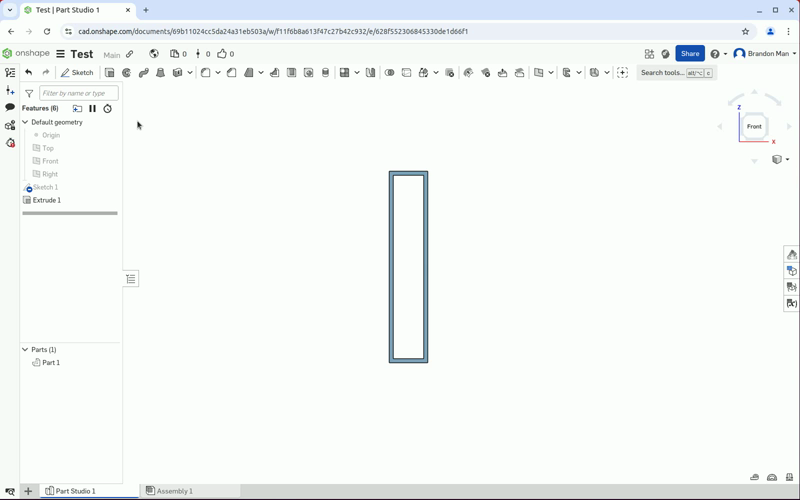
key(shift+h)
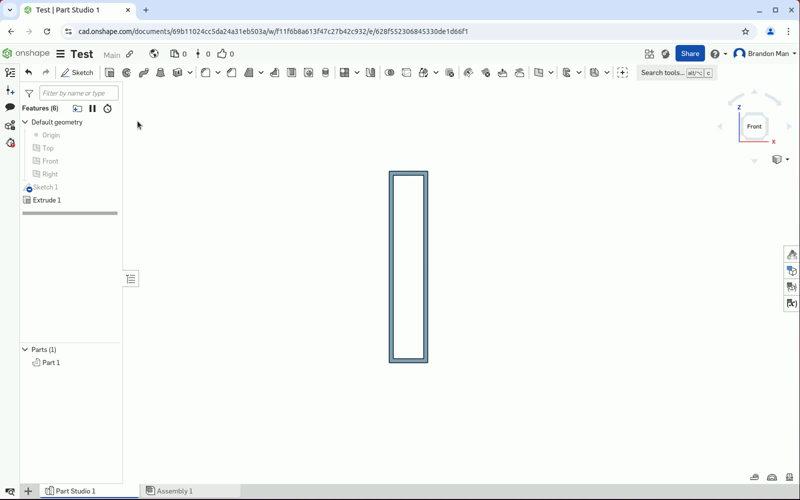
mouse_move(73, 189)
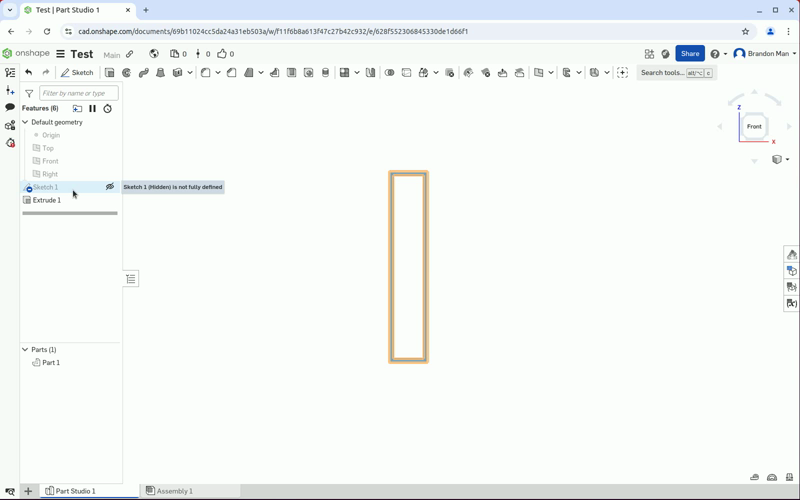
click(73, 189)
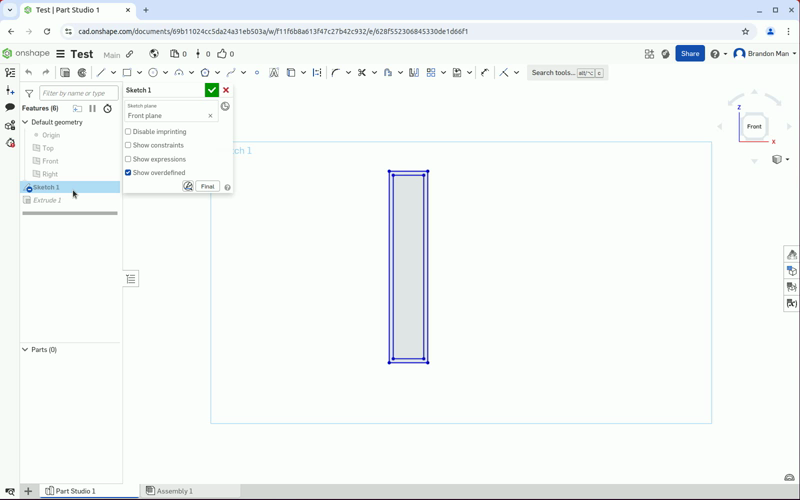
mouse_move(229, 92)
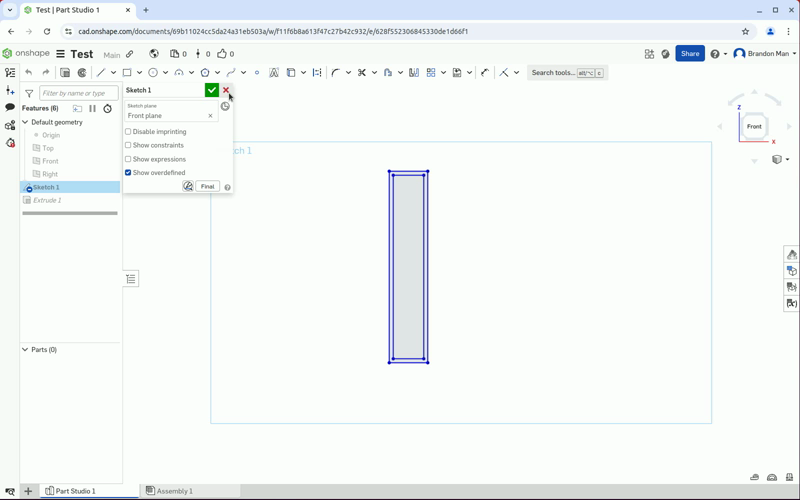
click(229, 92)
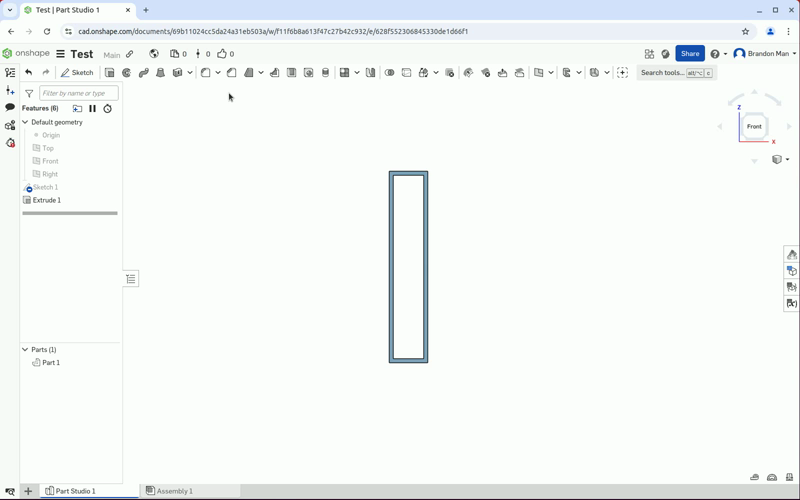
mouse_move(73, 352)
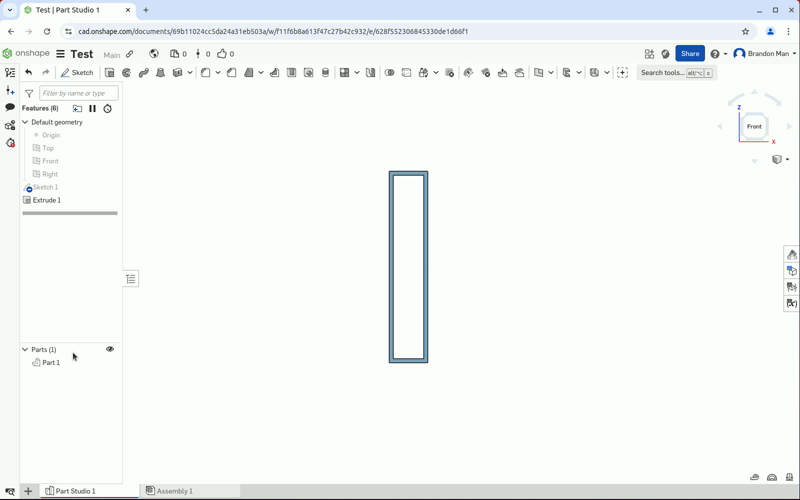
key(y)
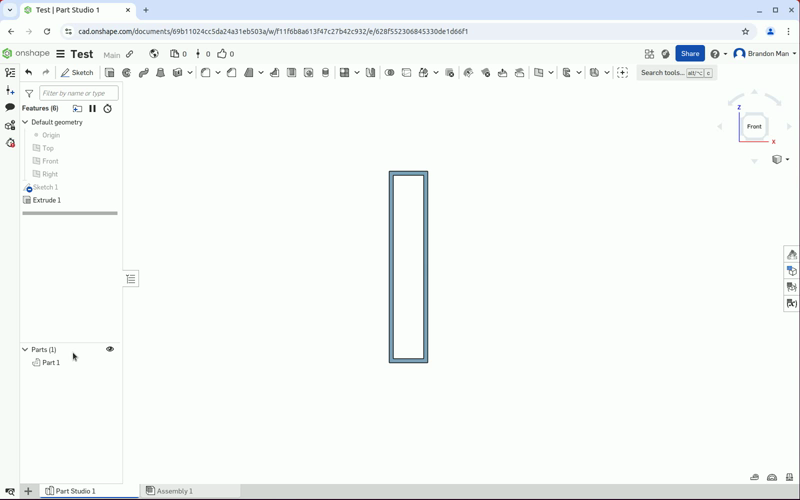
key(shift+p)
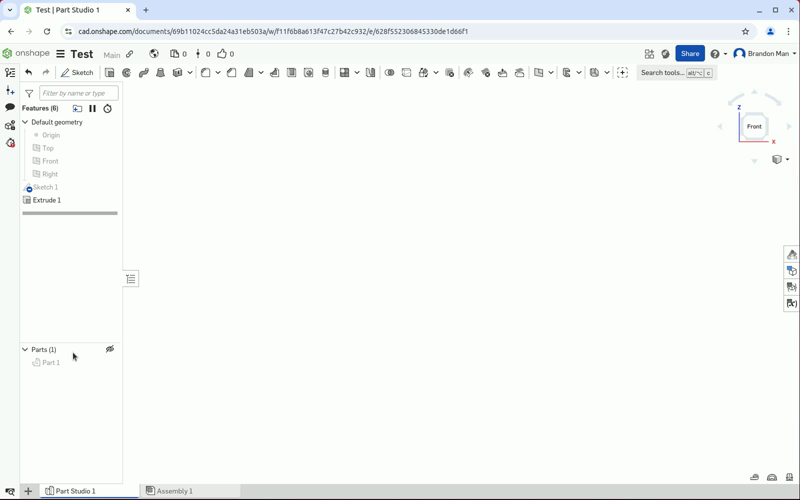
key(space)
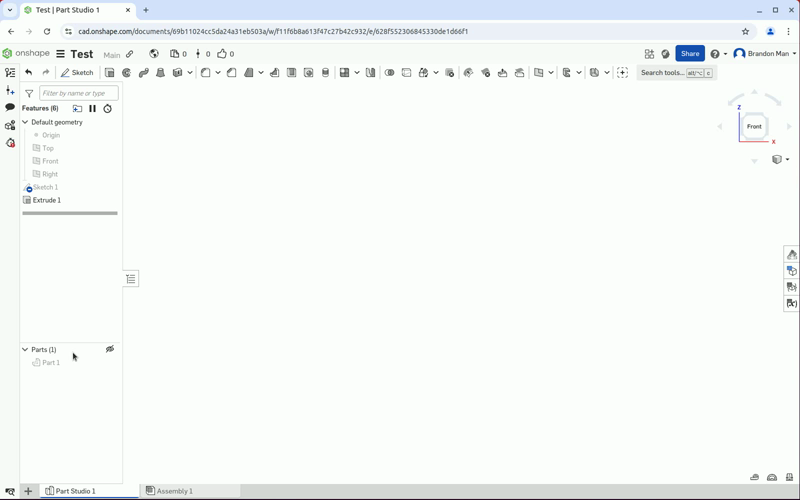
key_down(shift)
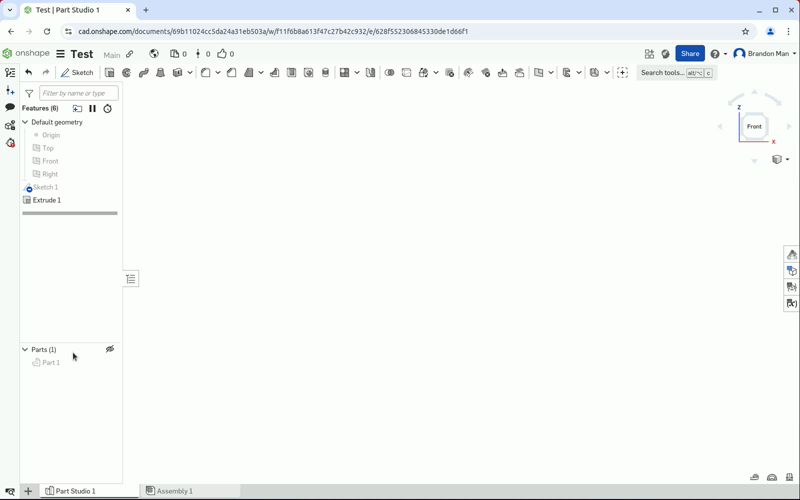
key(left)
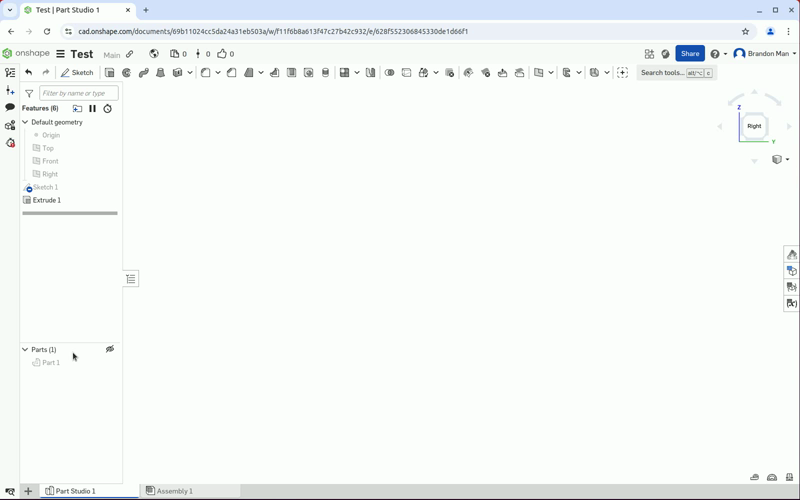
key_up(shift)
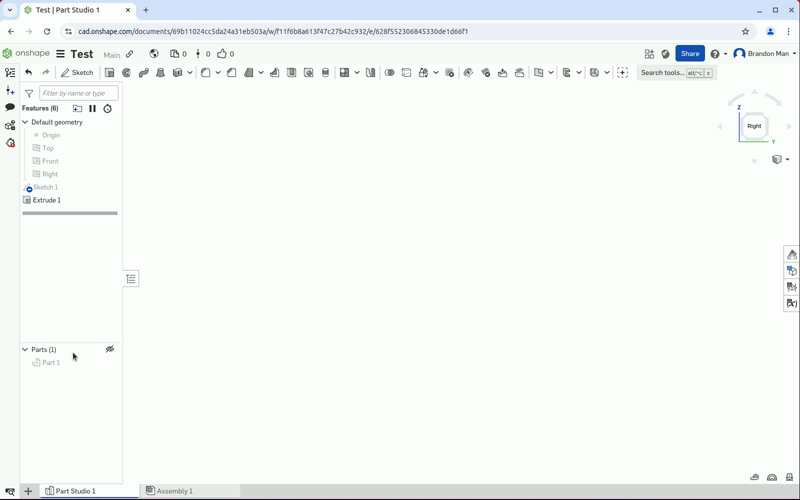
mouse_move(73, 352)
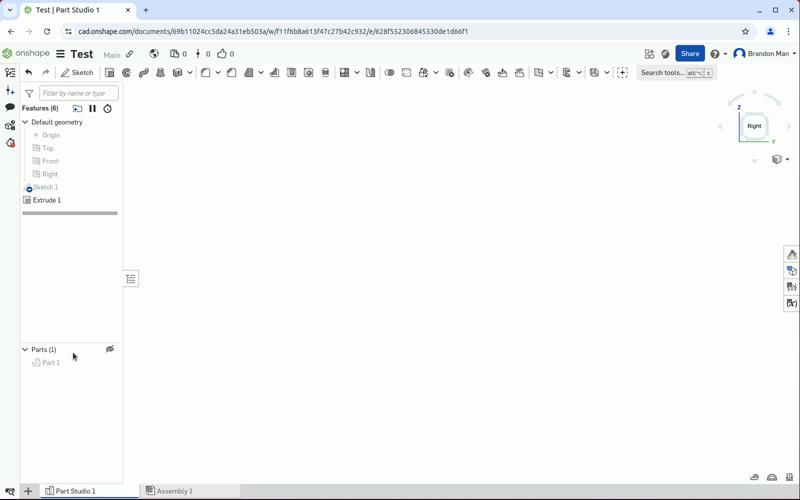
key(shift+y)
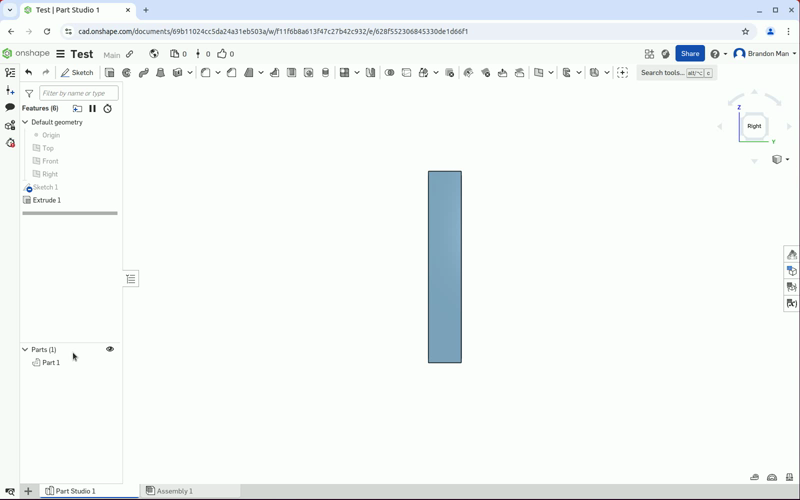
mouse_move(541, 75)
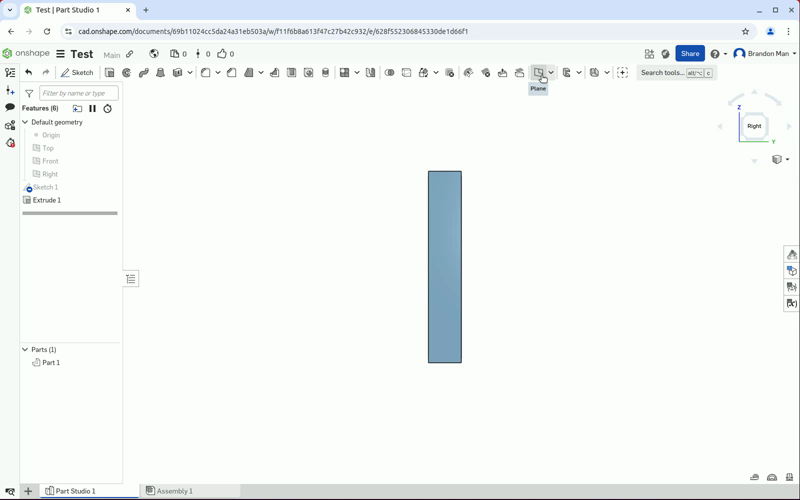
click(541, 75)
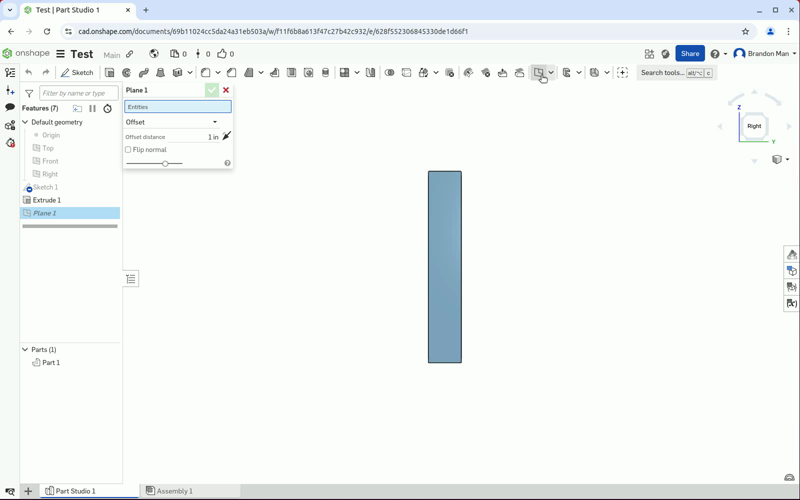
mouse_move(73, 176)
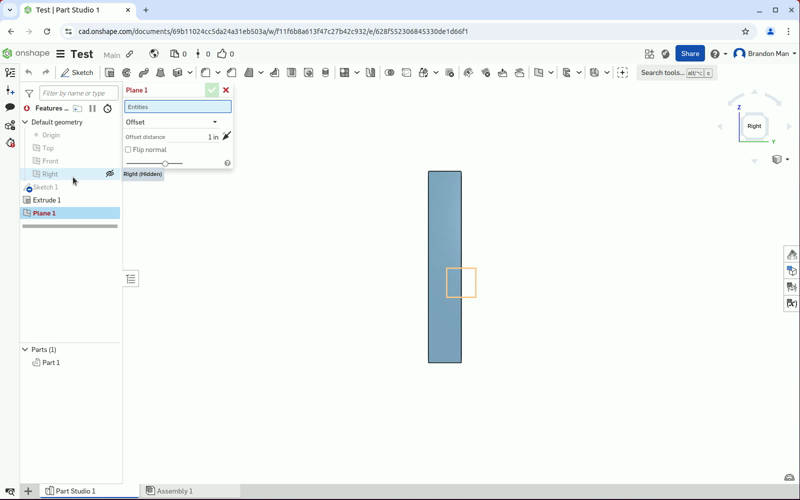
click(73, 176)
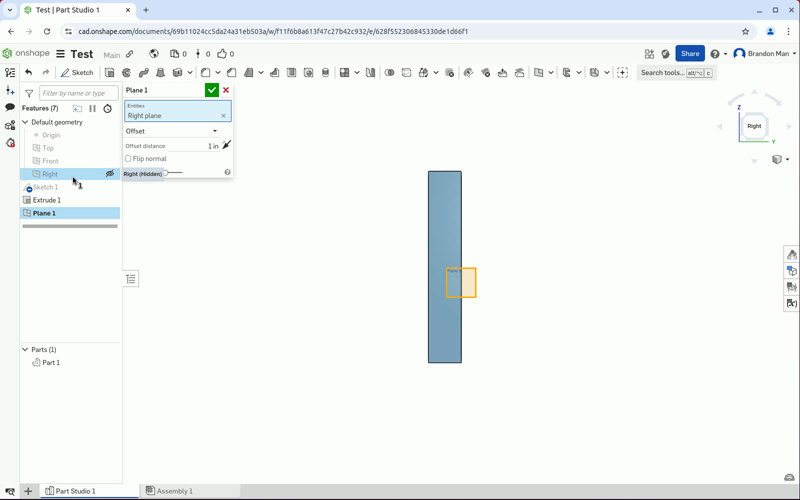
key(tab, 2)
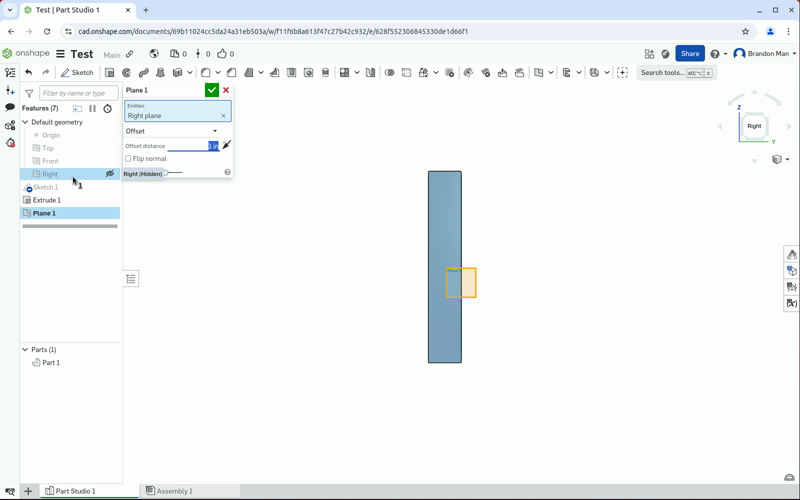
text(14.697)
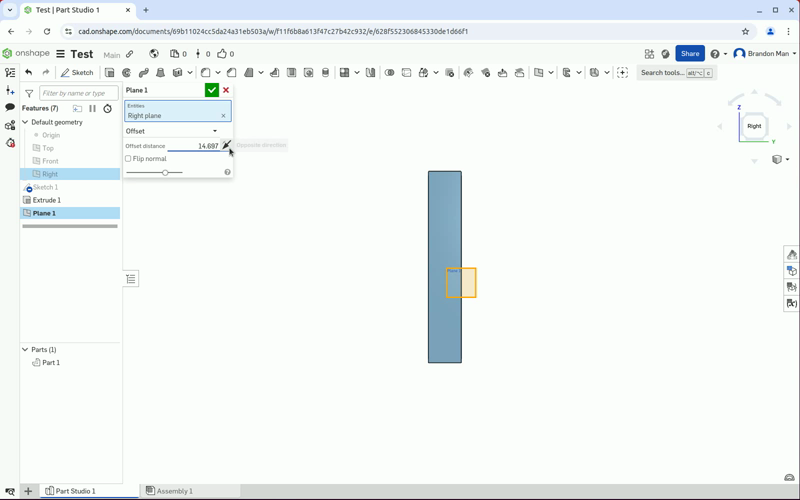
mouse_move(229, 147)
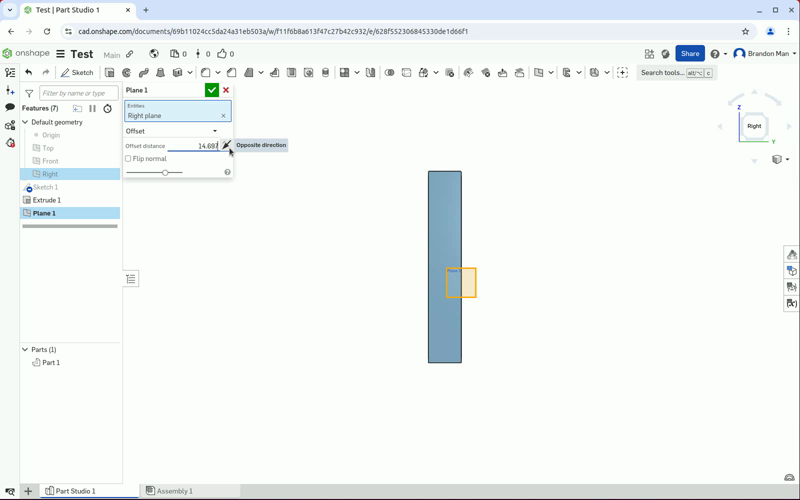
click(229, 147)
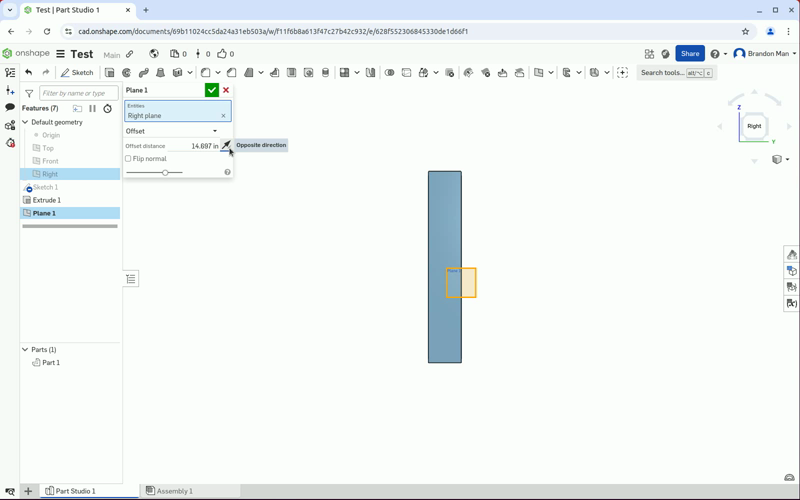
key(enter, 2)
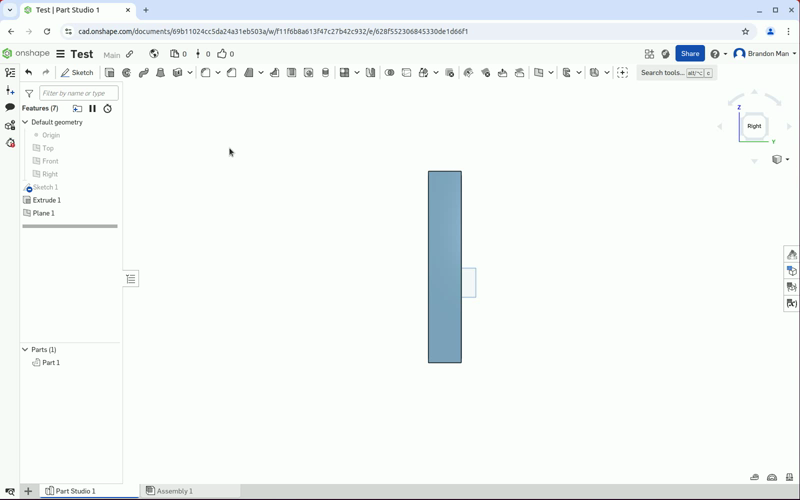
key(shift+s)
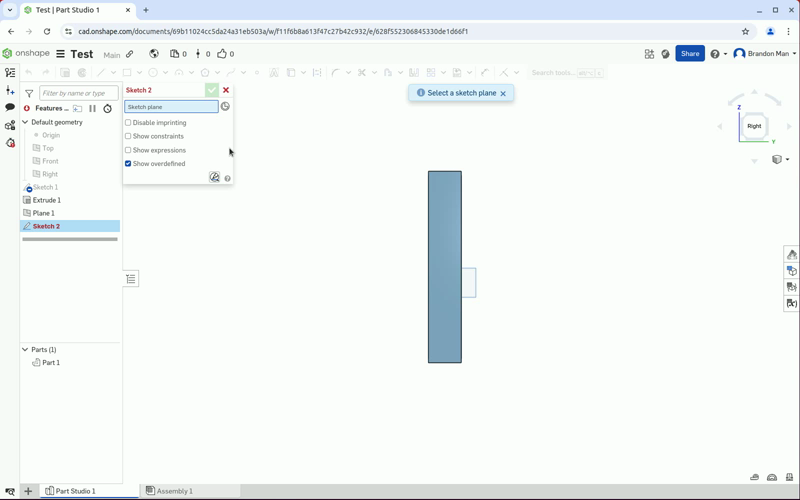
mouse_move(73, 215)
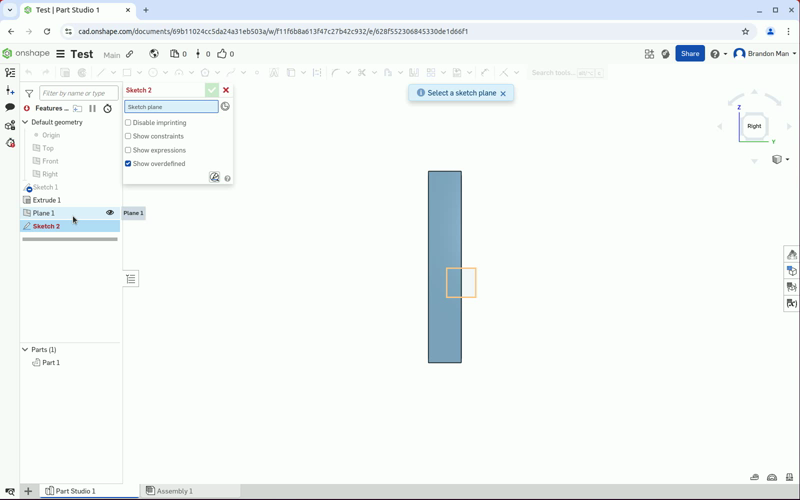
click(73, 215)
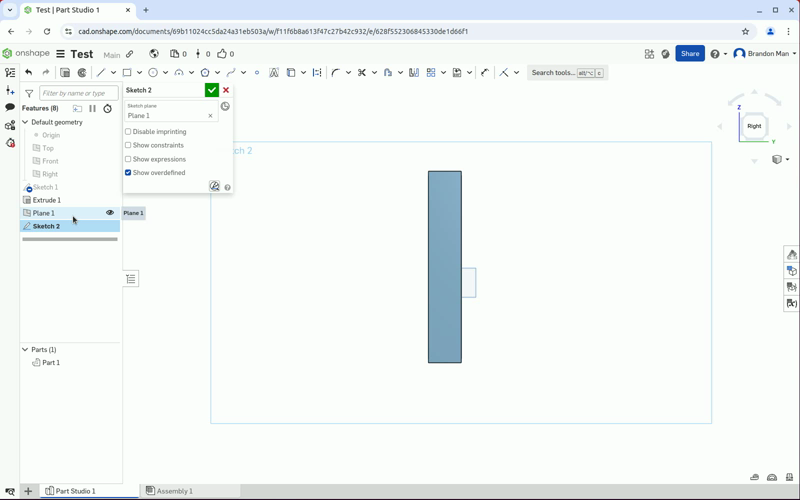
mouse_move(73, 352)
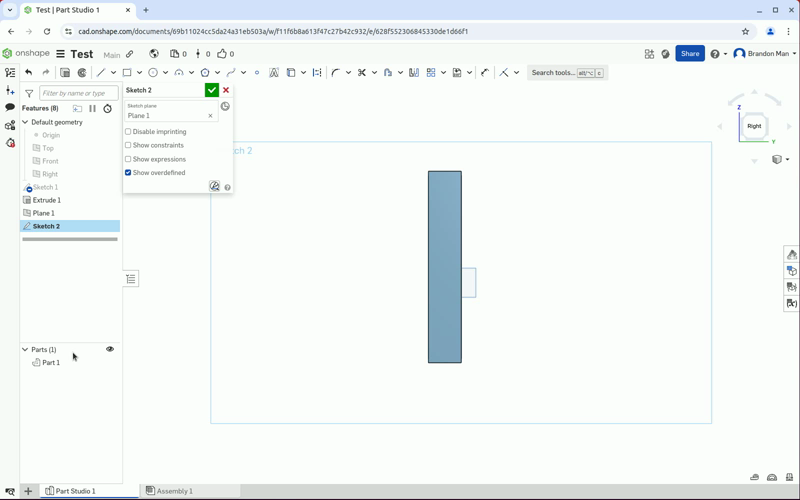
key(y)
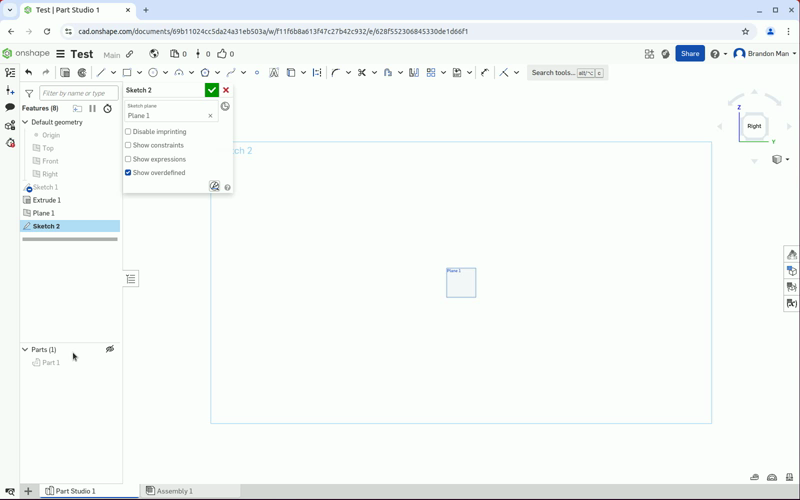
key(l)
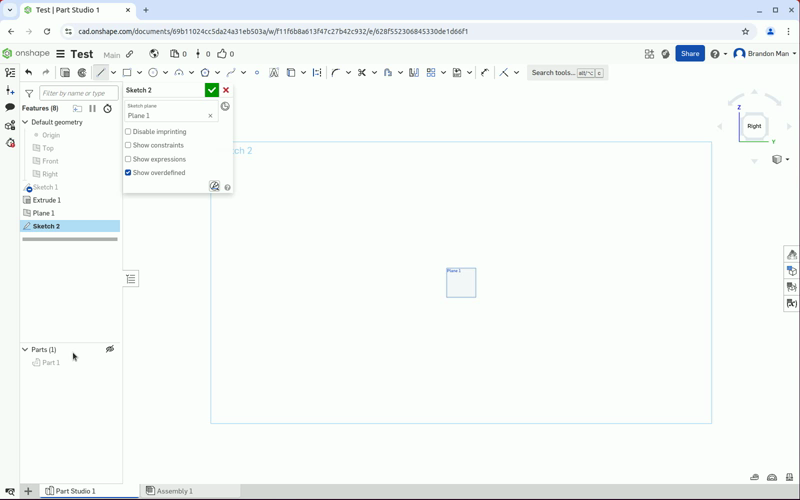
key_down(shift)
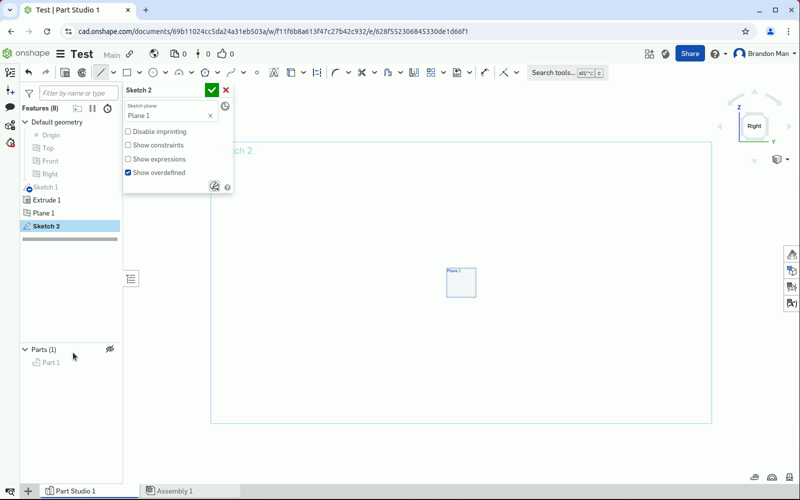
mouse_move(432, 357)
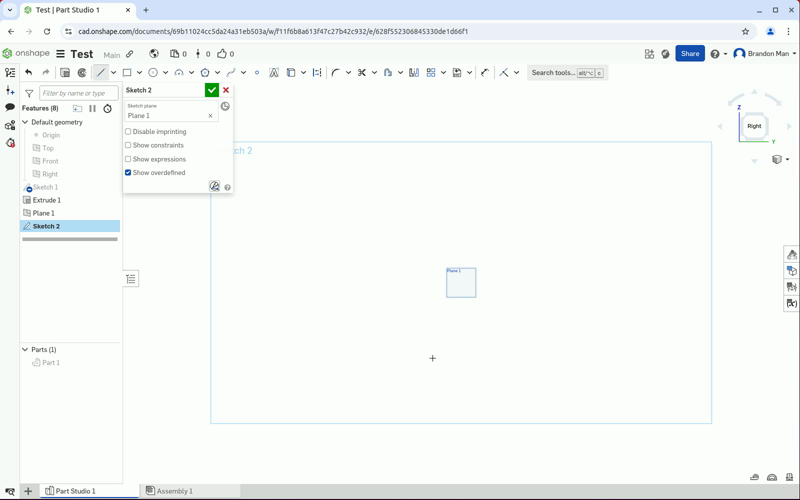
click(432, 357)
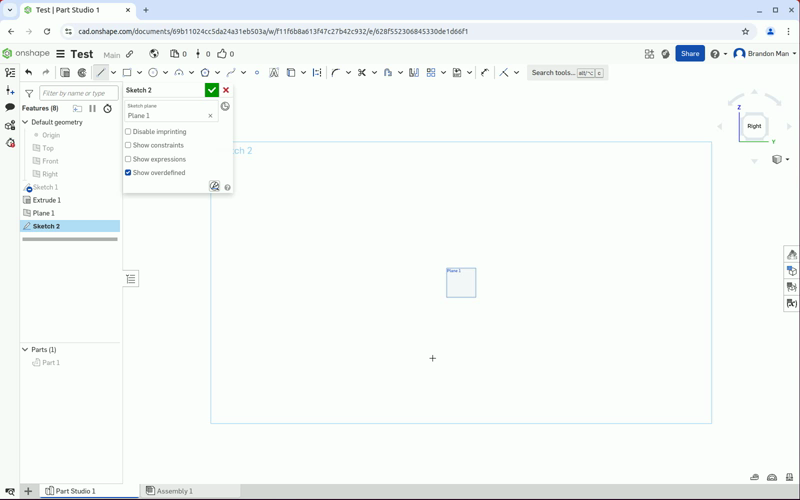
key_up(shift)
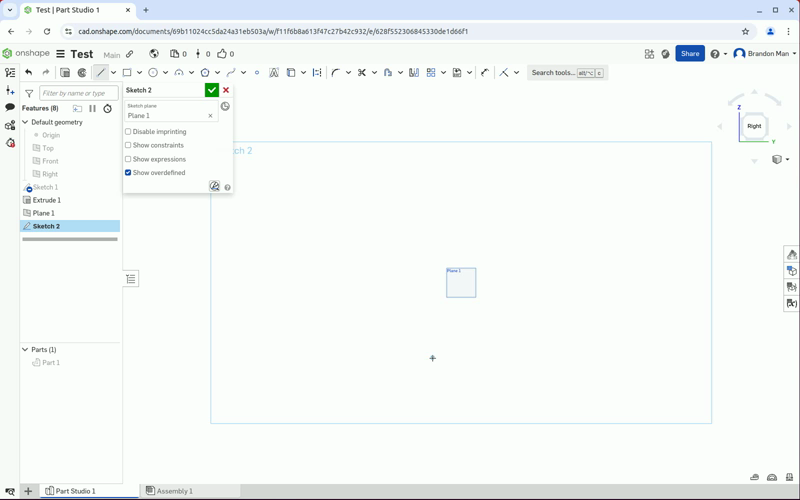
key_down(shift)
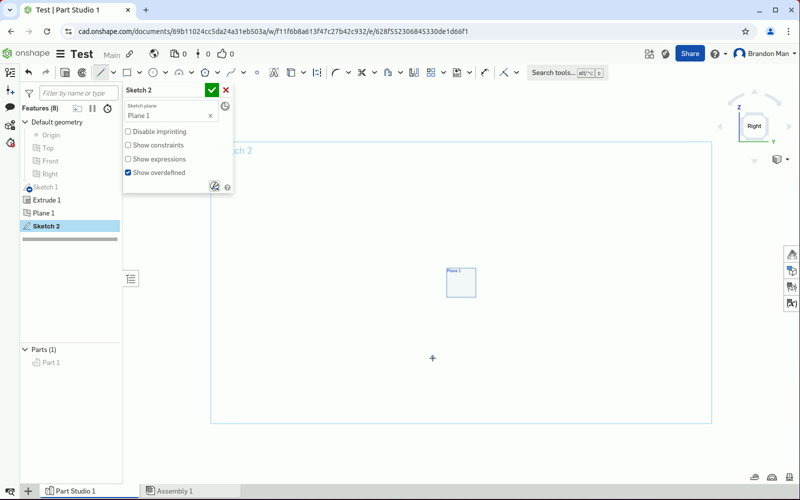
mouse_move(462, 357)
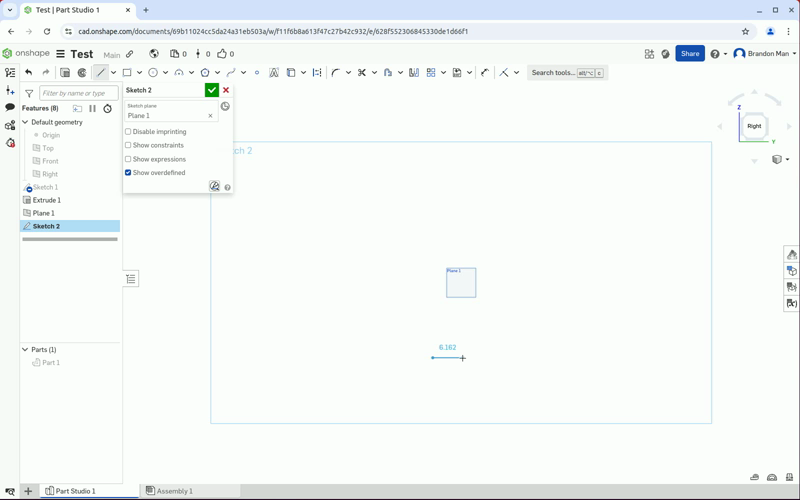
mouse_move(455, 357)
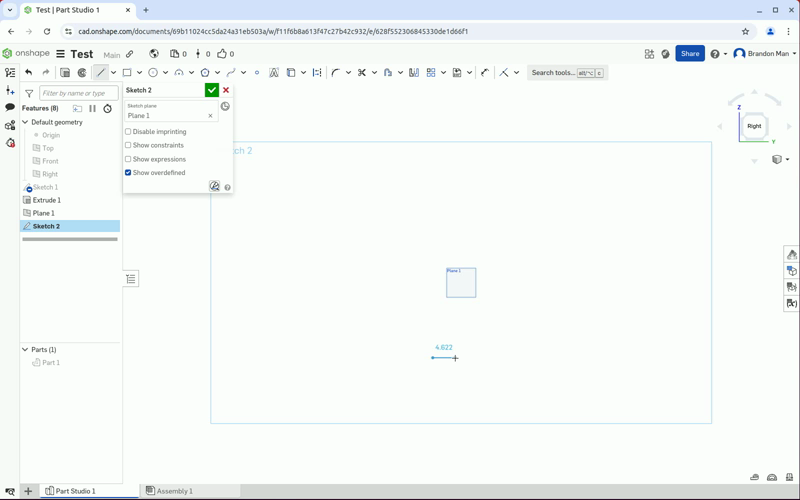
click(455, 357)
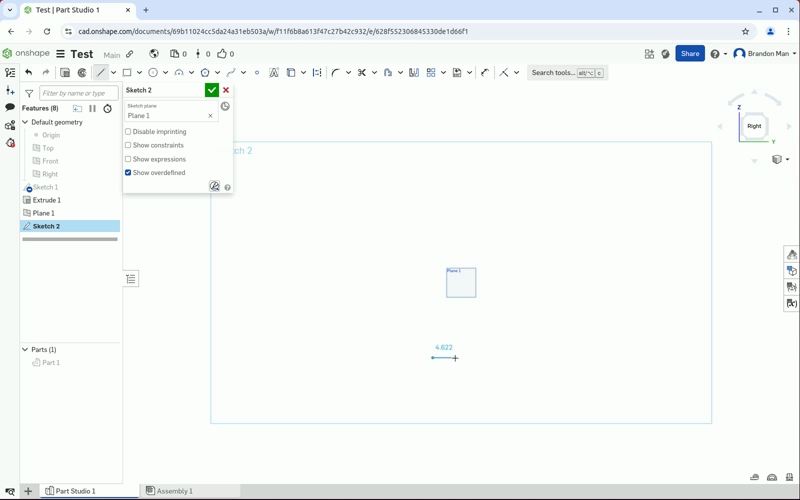
key_up(shift)
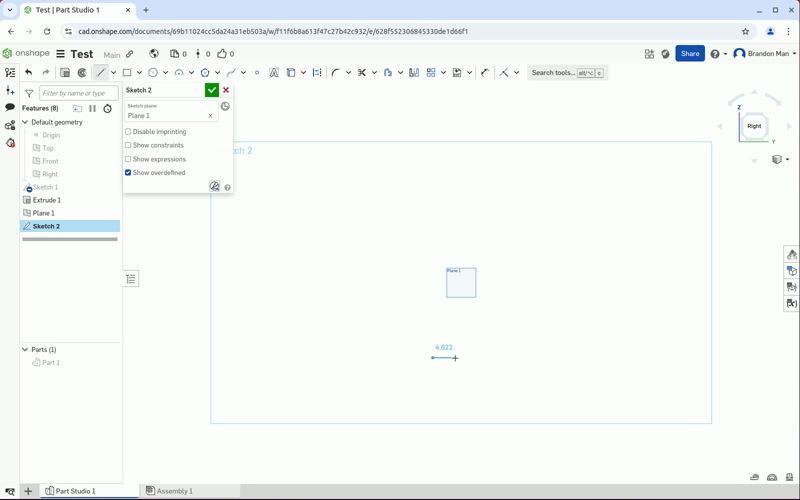
key_down(shift)
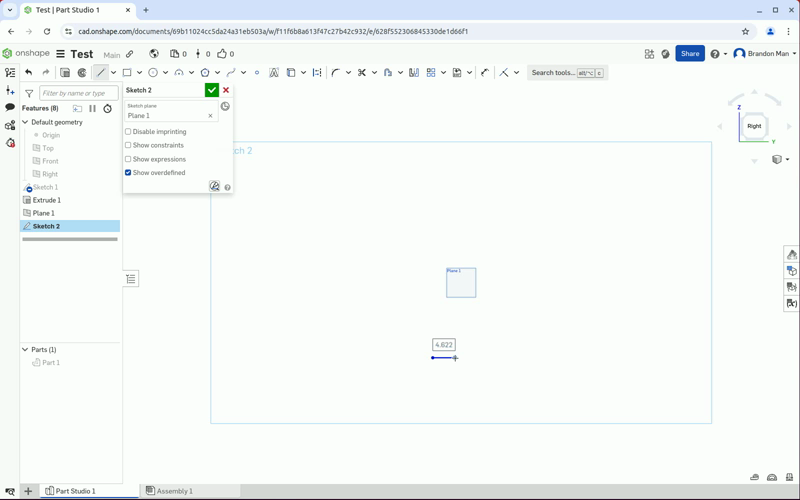
mouse_move(455, 177)
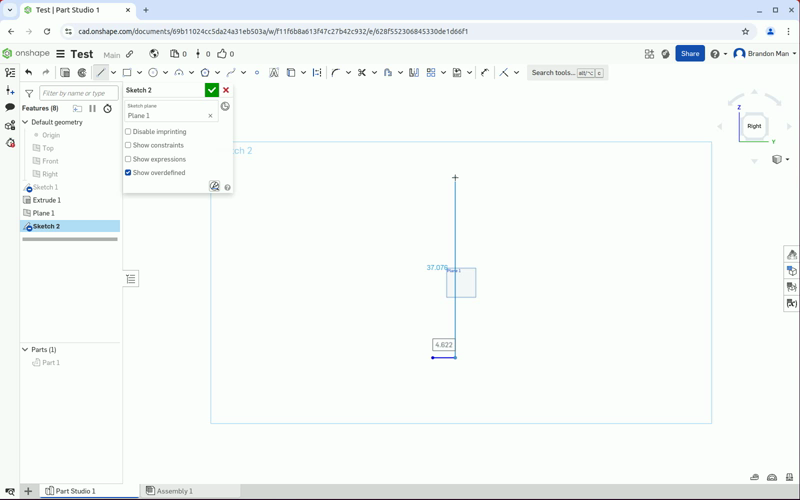
click(455, 177)
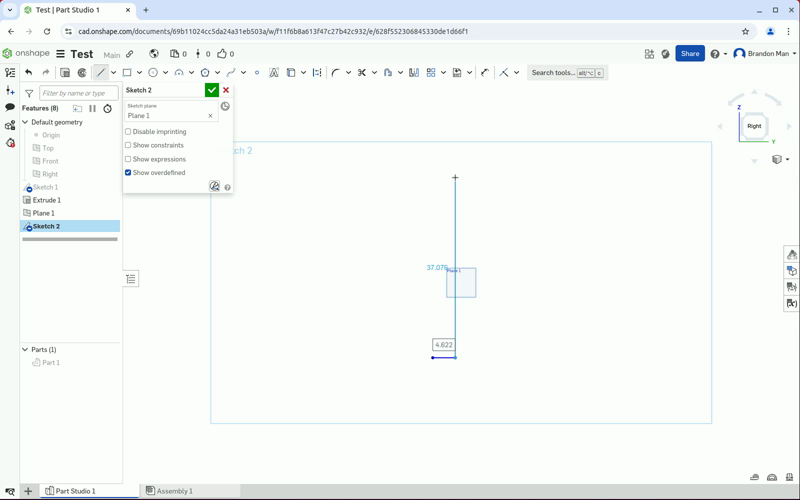
key_up(shift)
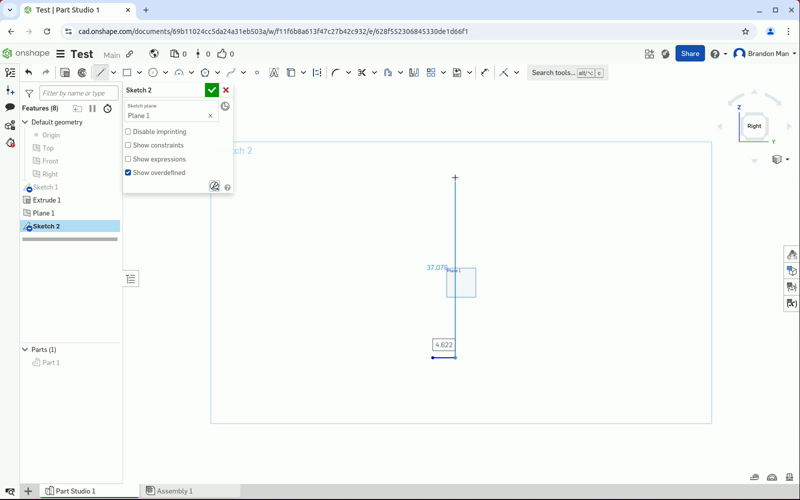
key_down(shift)
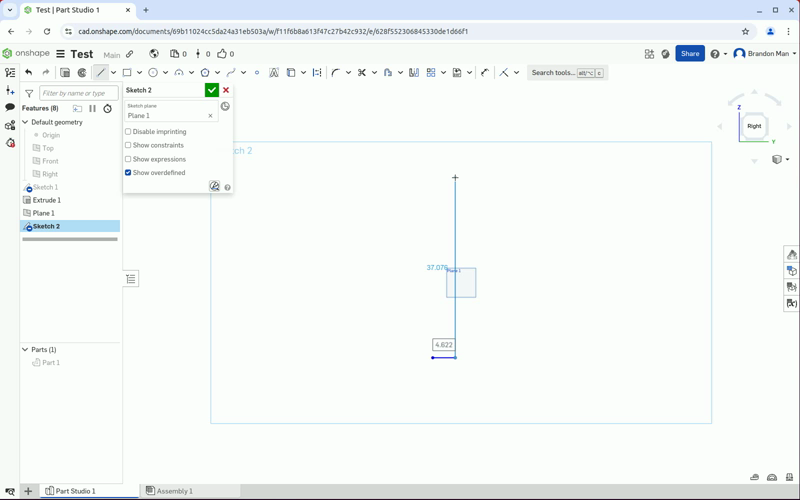
mouse_move(485, 177)
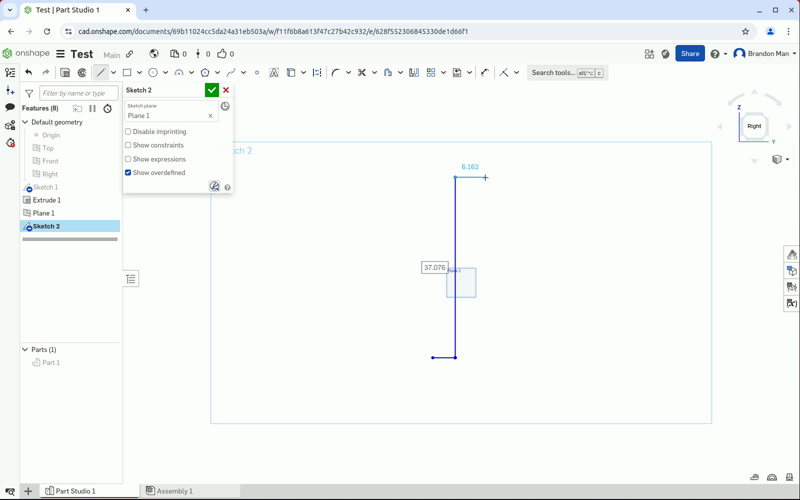
mouse_move(432, 177)
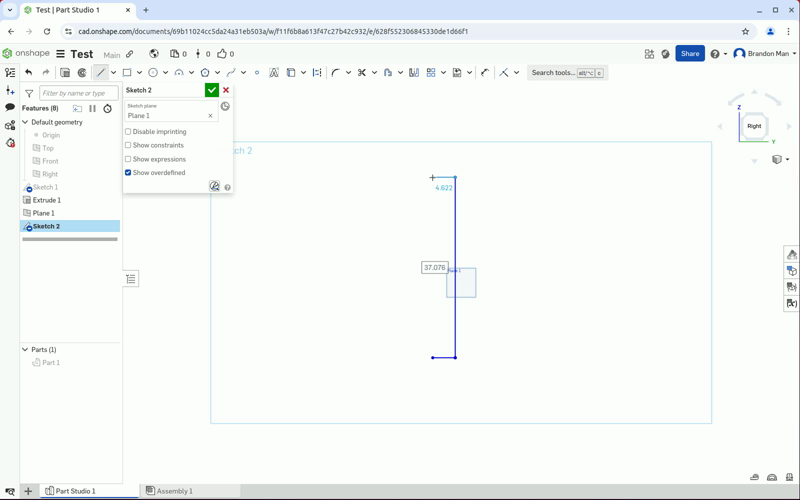
click(432, 177)
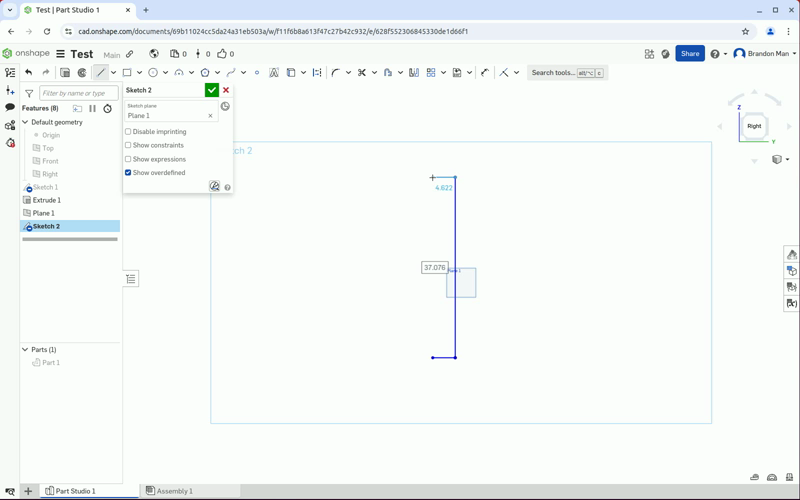
key_up(shift)
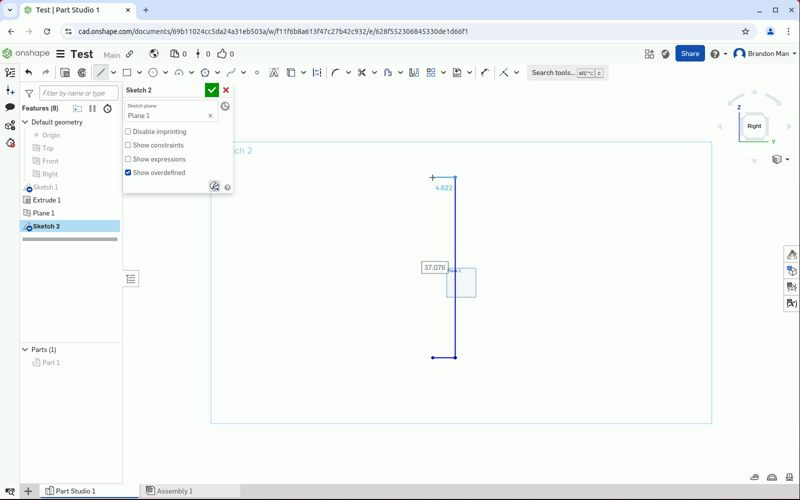
key_down(shift)
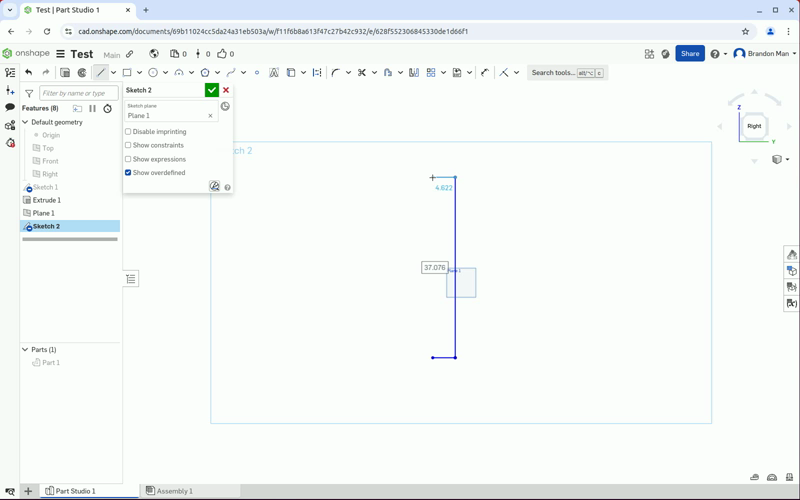
mouse_move(432, 357)
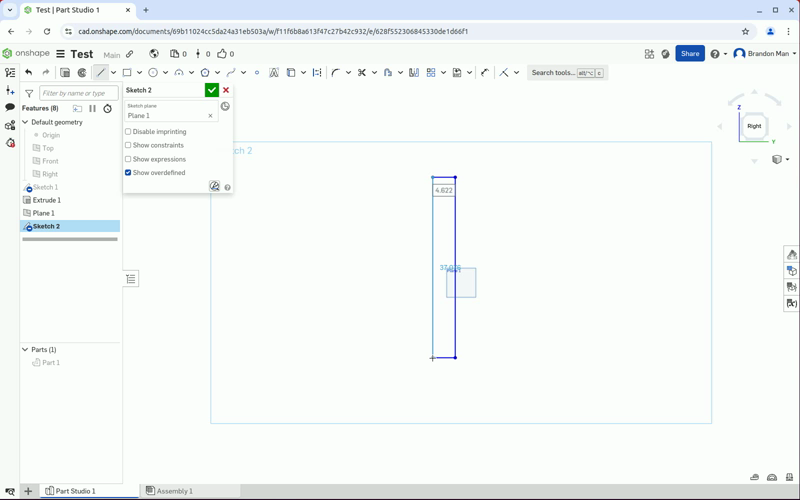
key_up(shift)
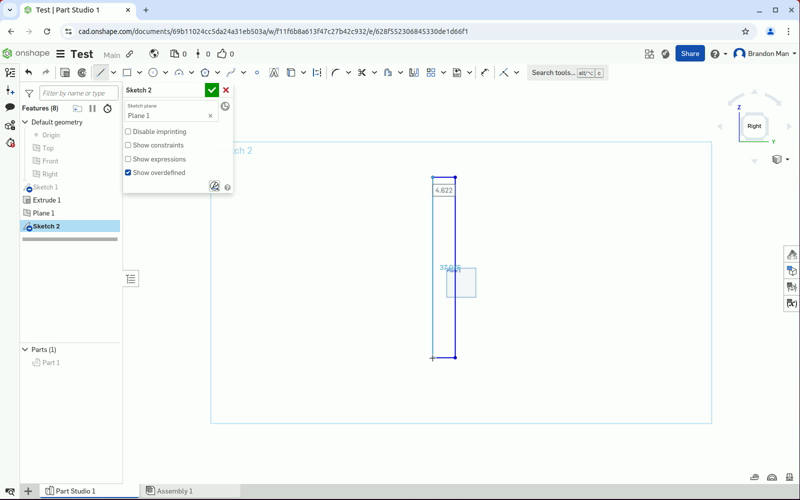
click(432, 357)
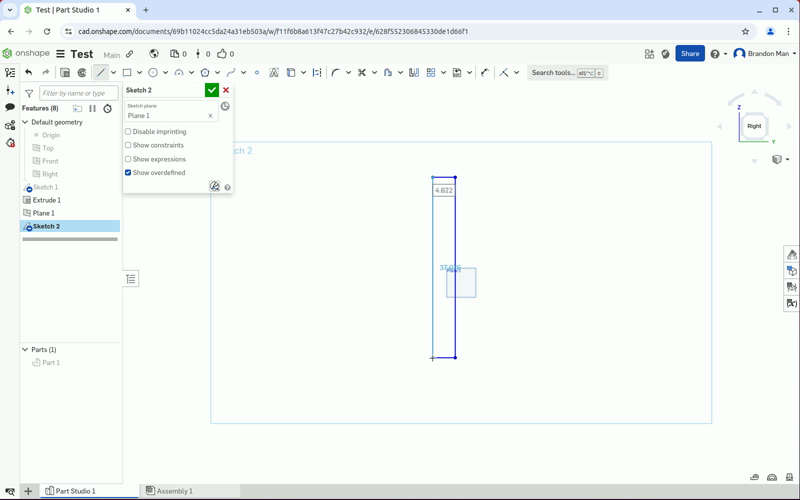
key(esc)
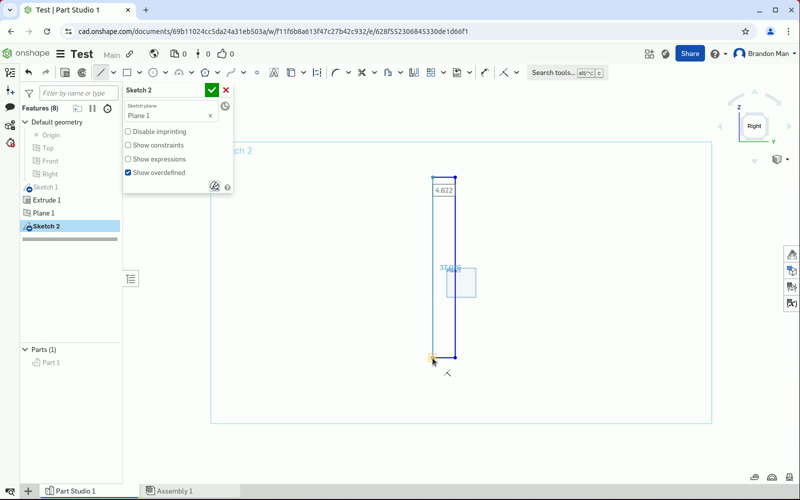
mouse_move(449, 232)
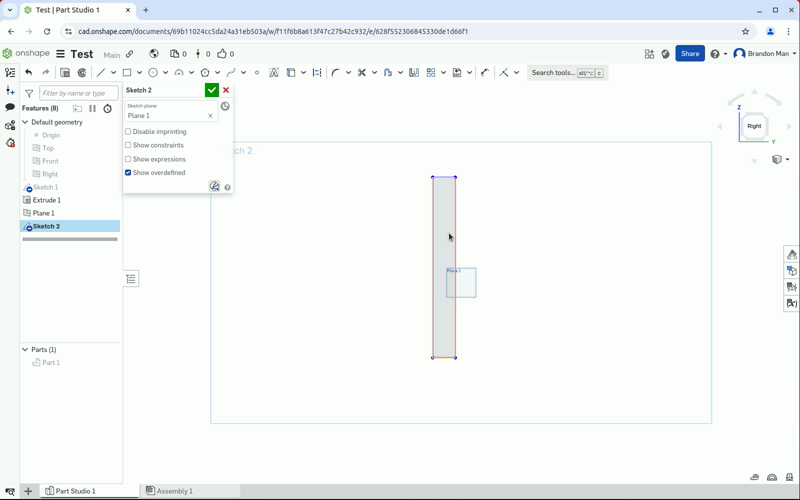
click(449, 232)
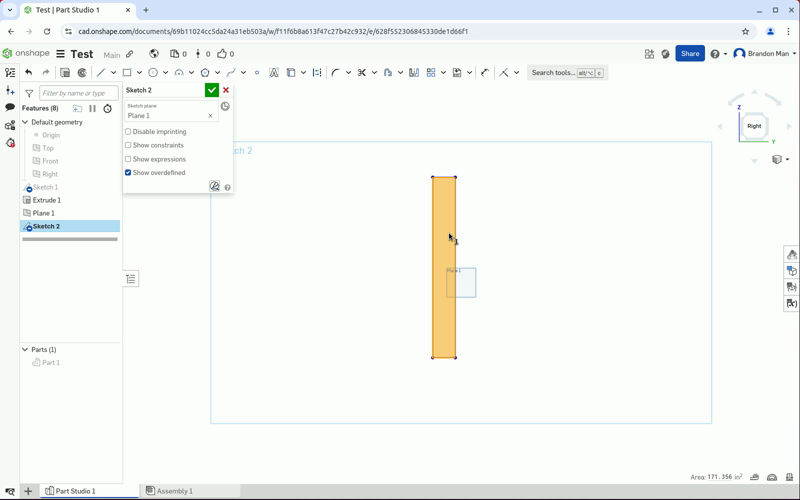
mouse_move(73, 352)
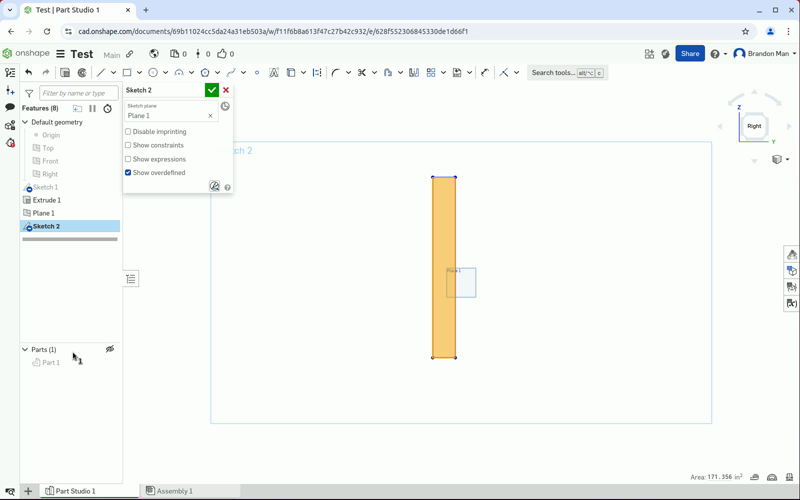
key(shift+y)
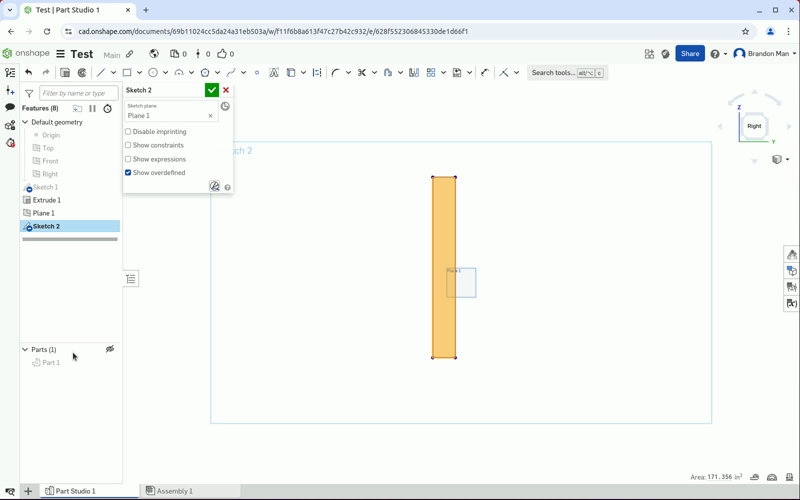
key(shift+e)
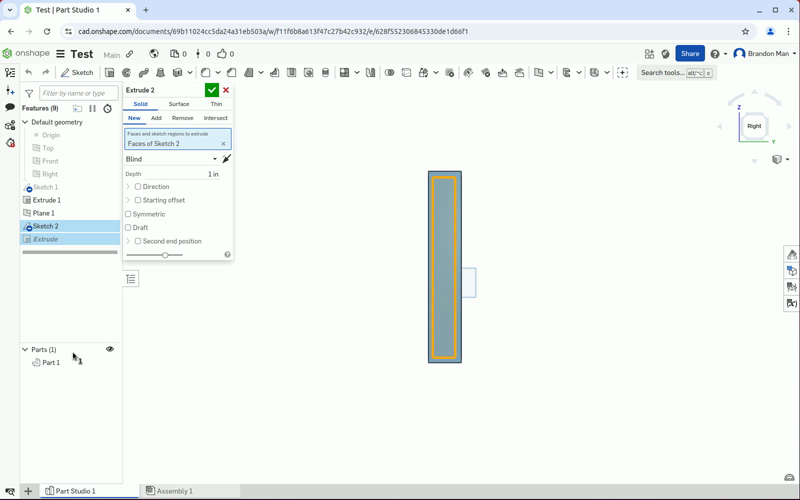
mouse_move(143, 106)
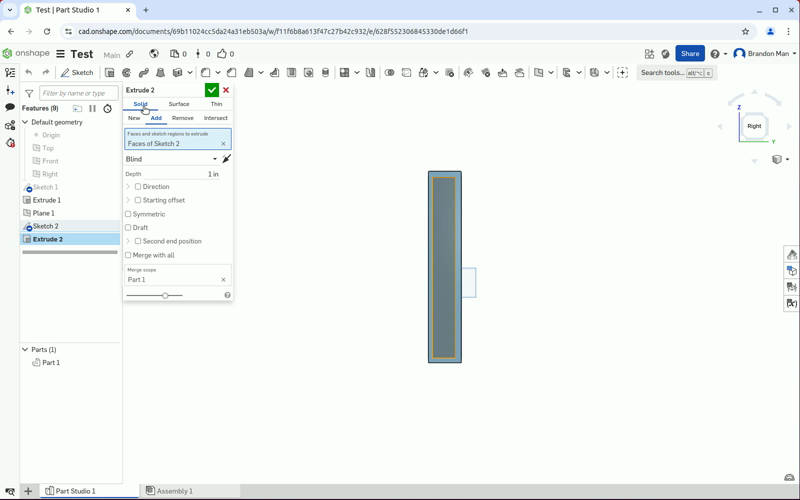
click(143, 106)
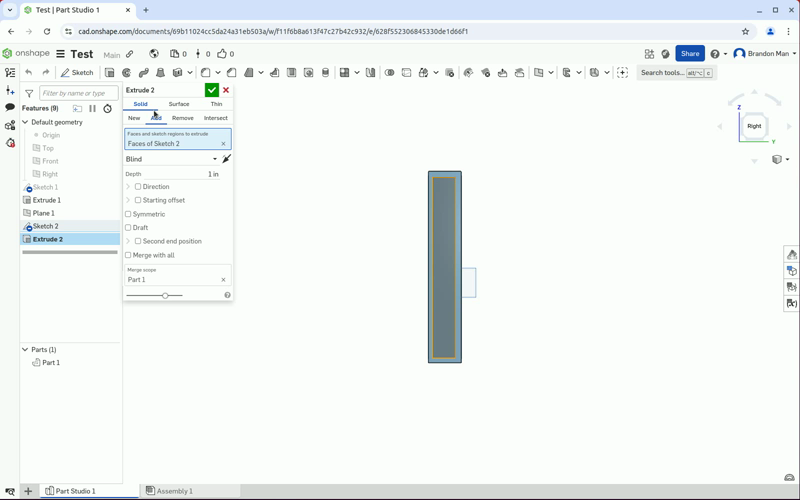
mouse_move(186, 120)
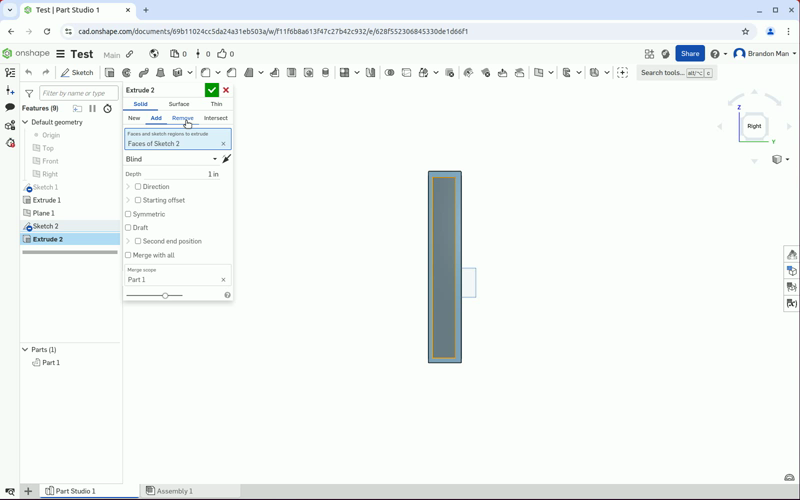
click(186, 120)
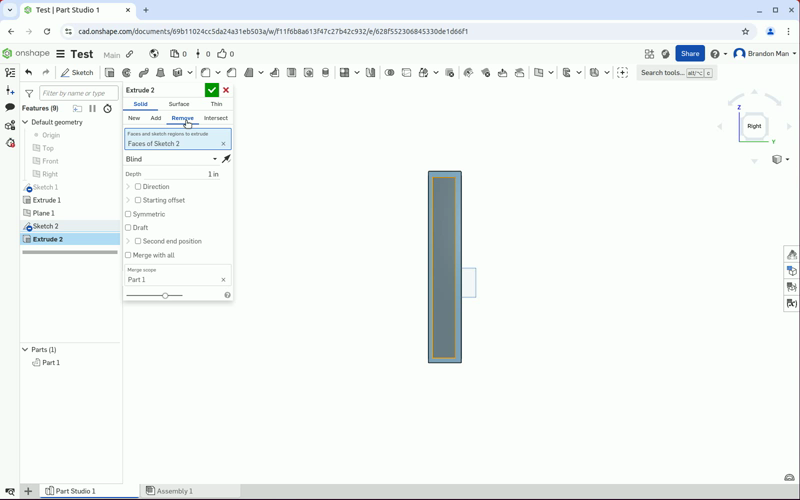
key(tab, 4)
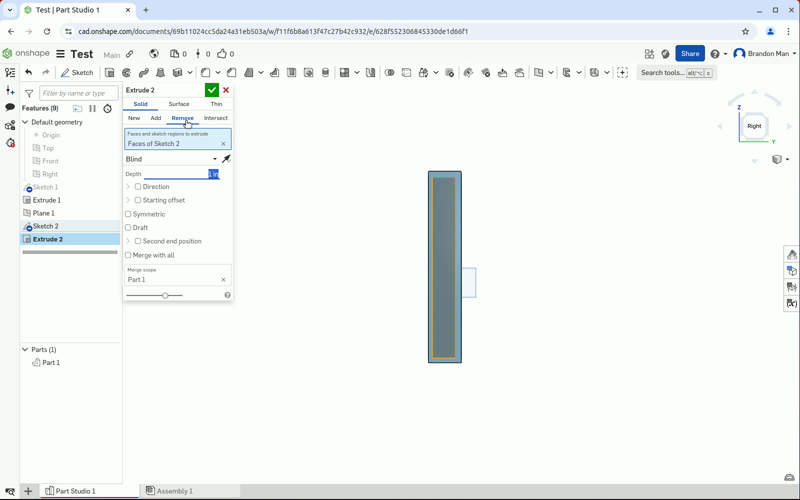
text(13.961)
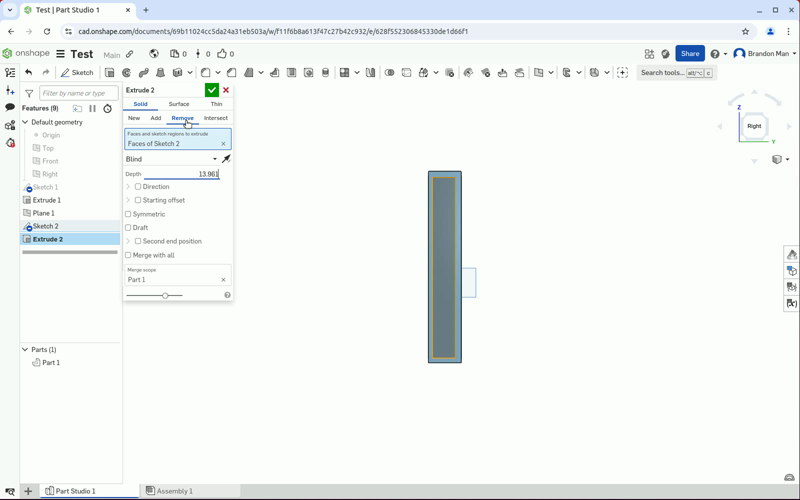
key(tab, 6)
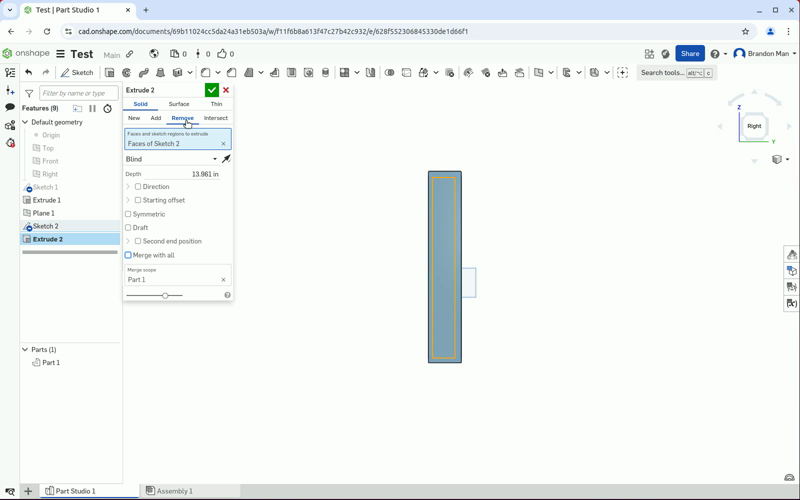
key(space)
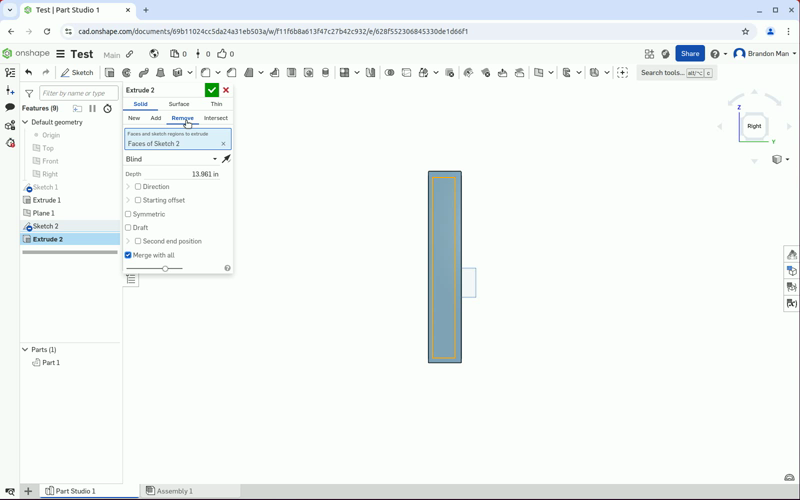
key(enter)
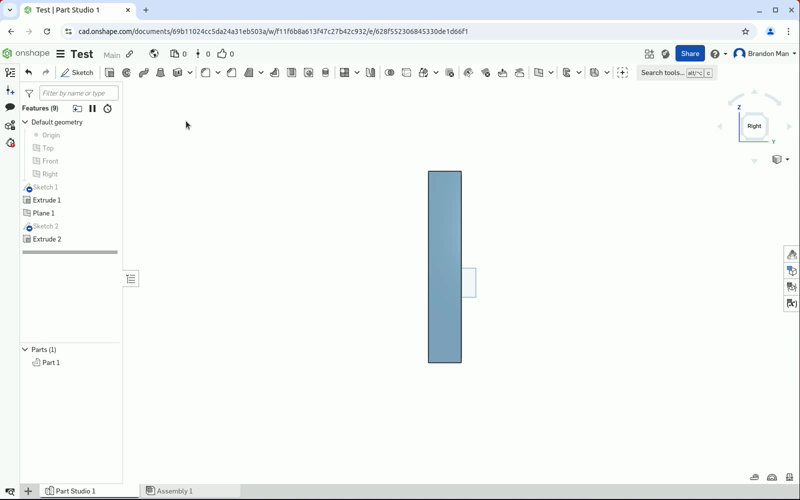
key(shift+h)
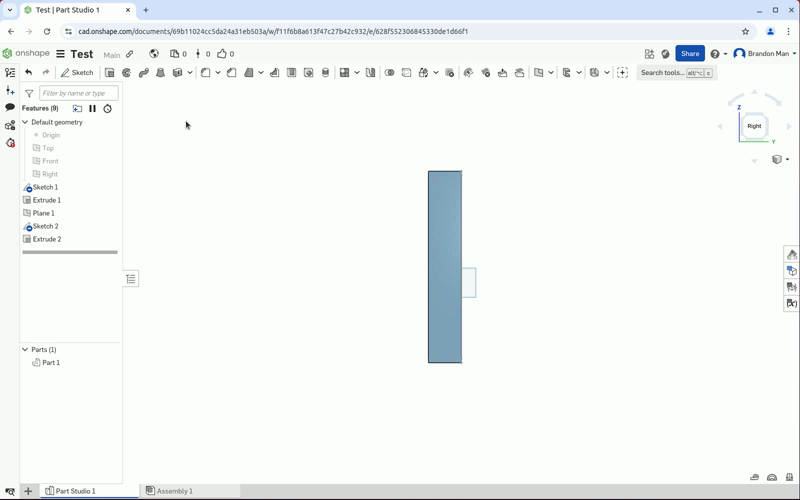
key(shift+h)
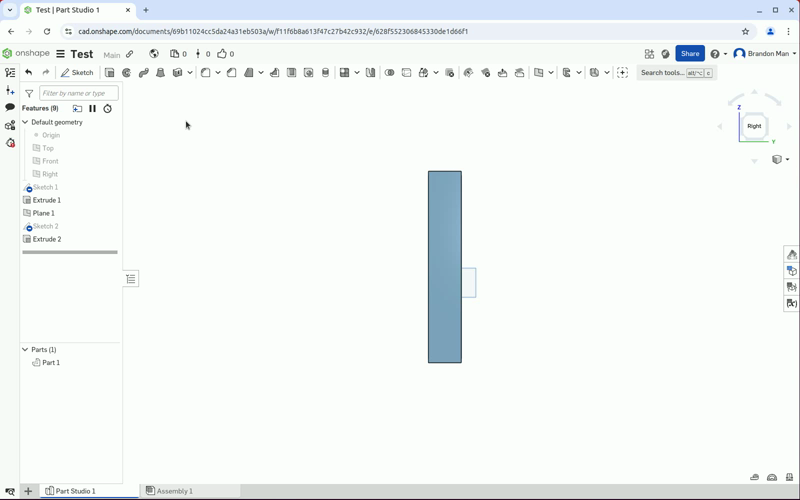
mouse_move(73, 189)
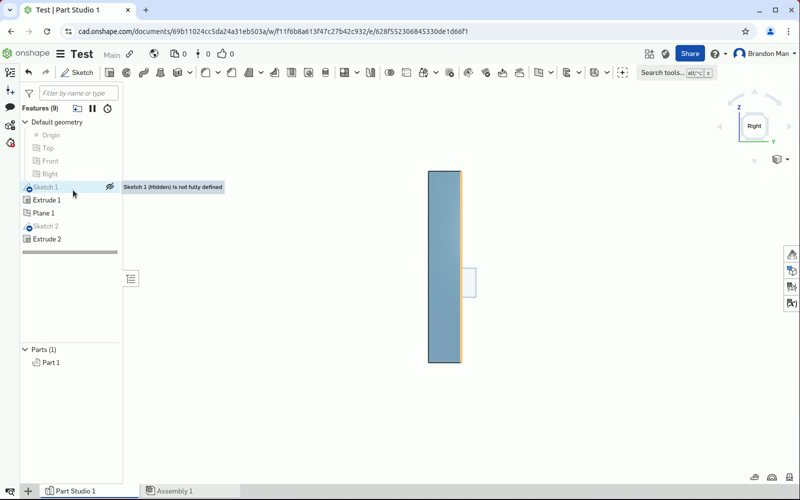
click(73, 189)
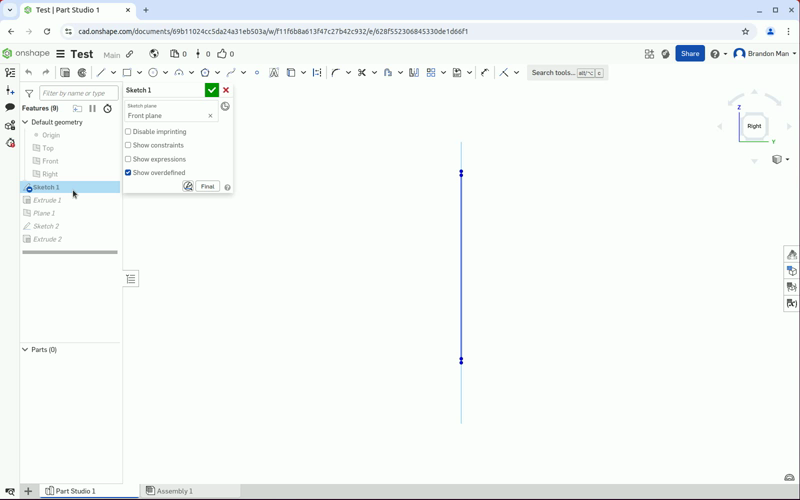
mouse_move(229, 92)
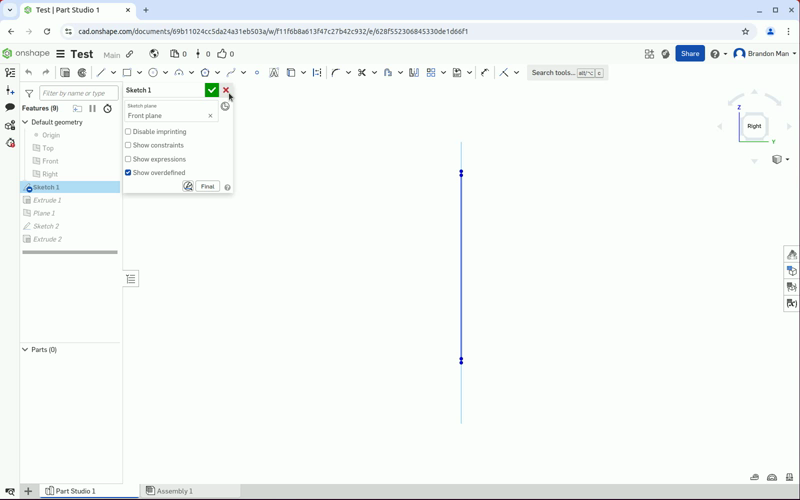
click(229, 92)
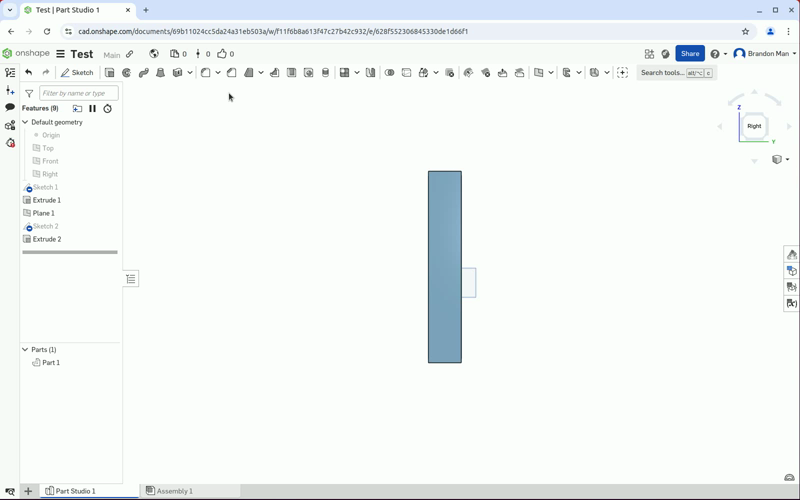
mouse_move(73, 352)
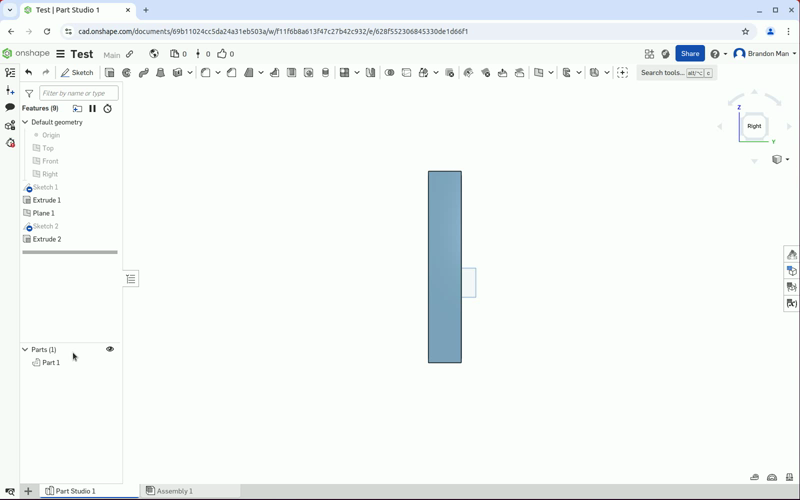
key(y)
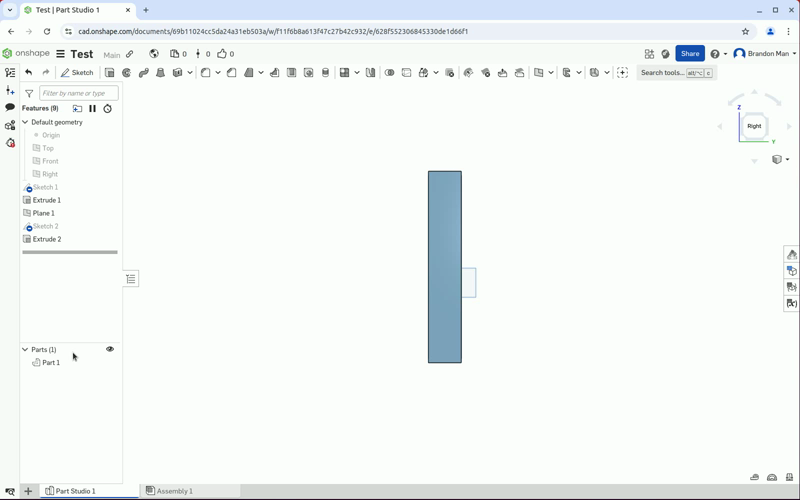
key(shift+p)
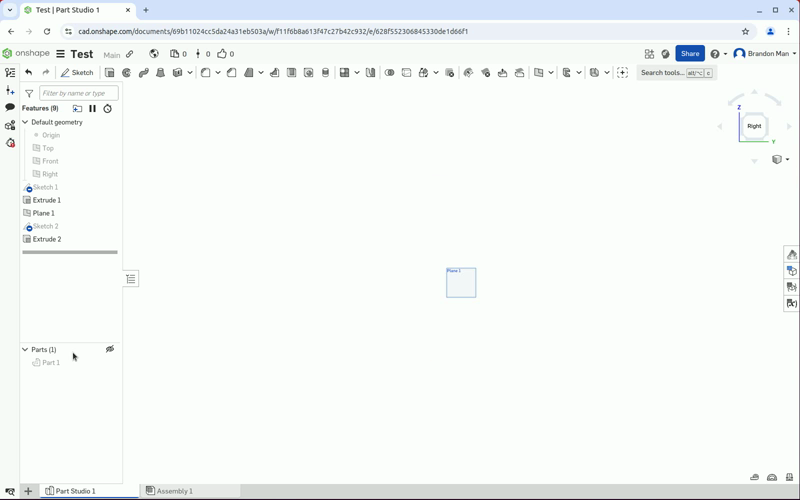
key(space)
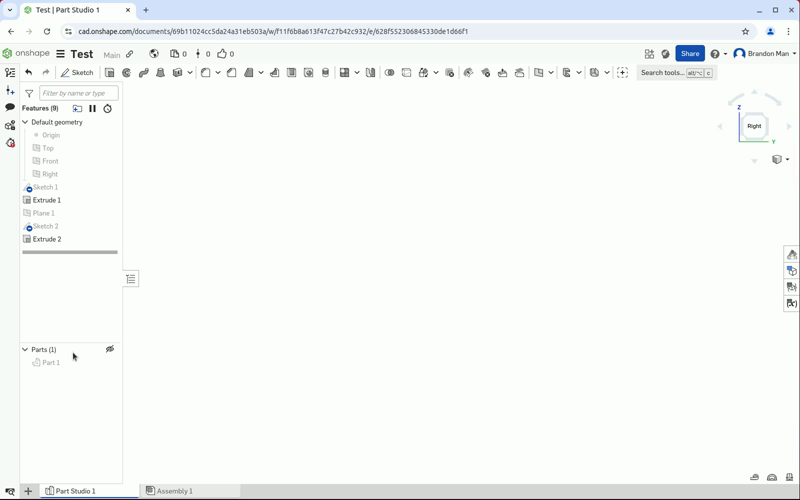
key_down(shift)
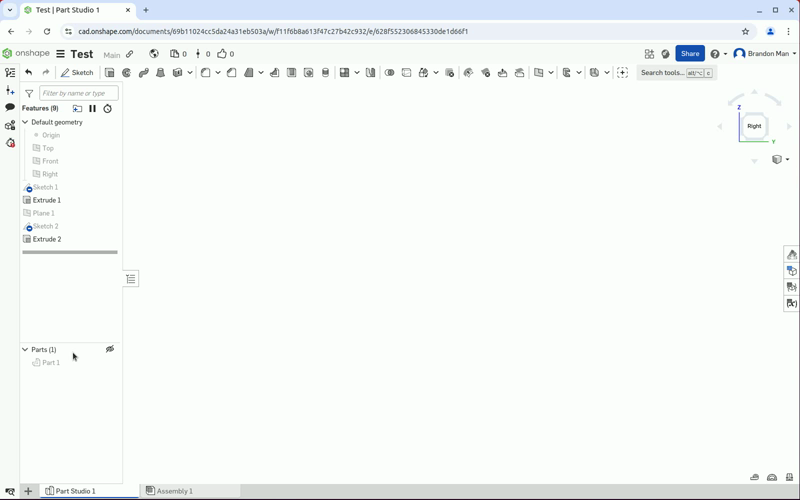
key(right)
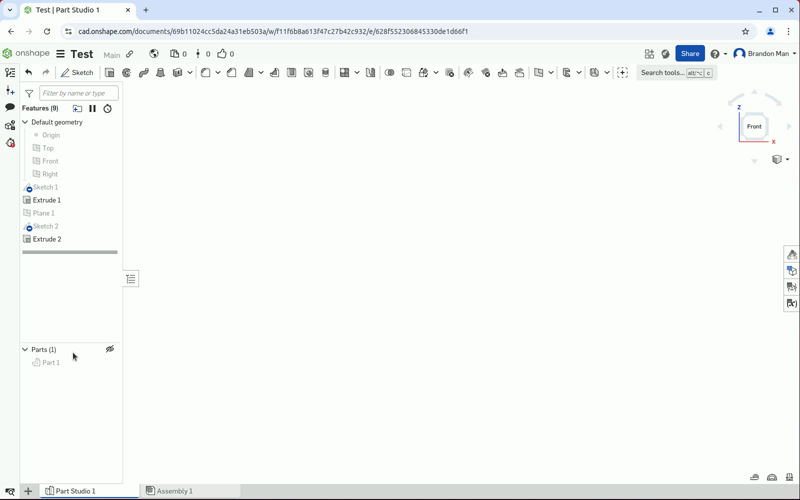
key_up(shift)
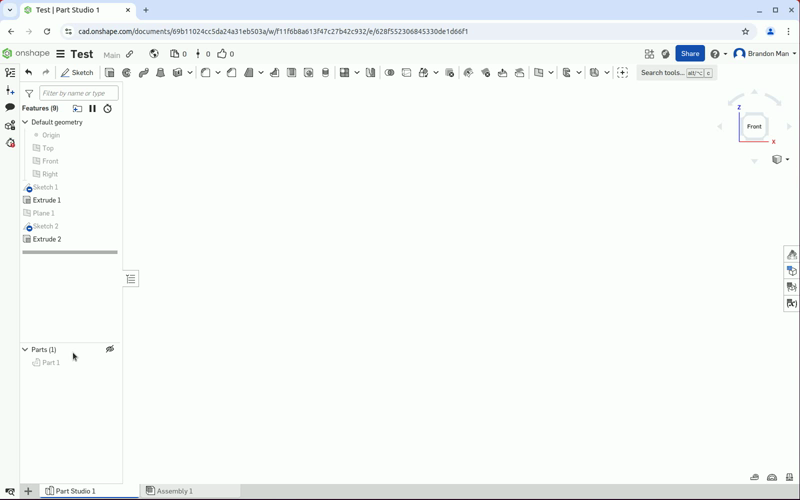
key(space)
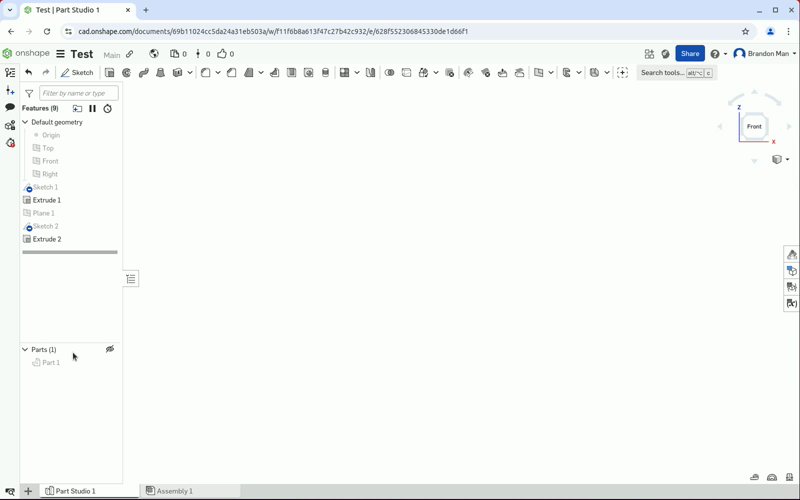
key_down(shift)
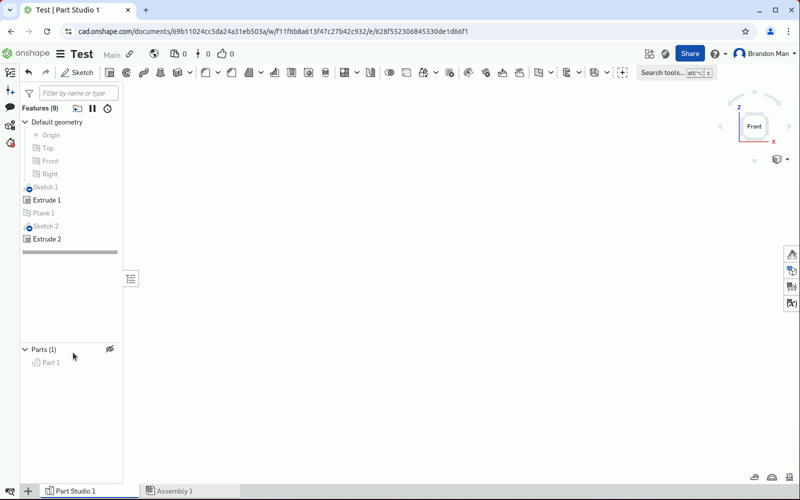
key(down)
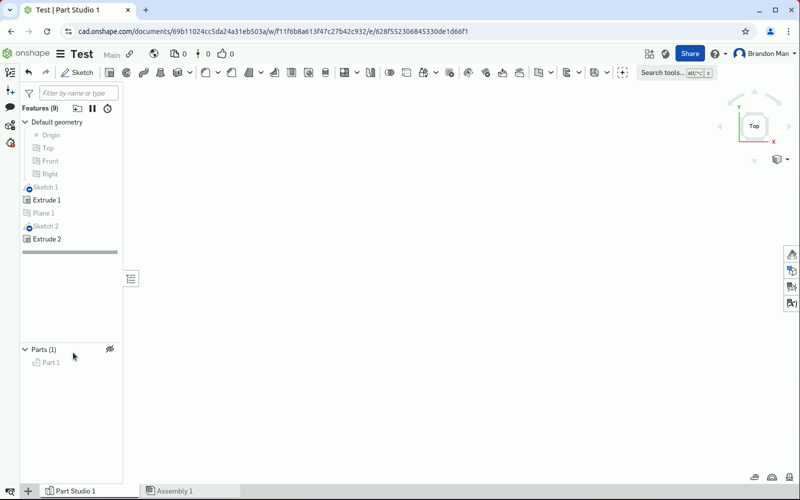
key_up(shift)
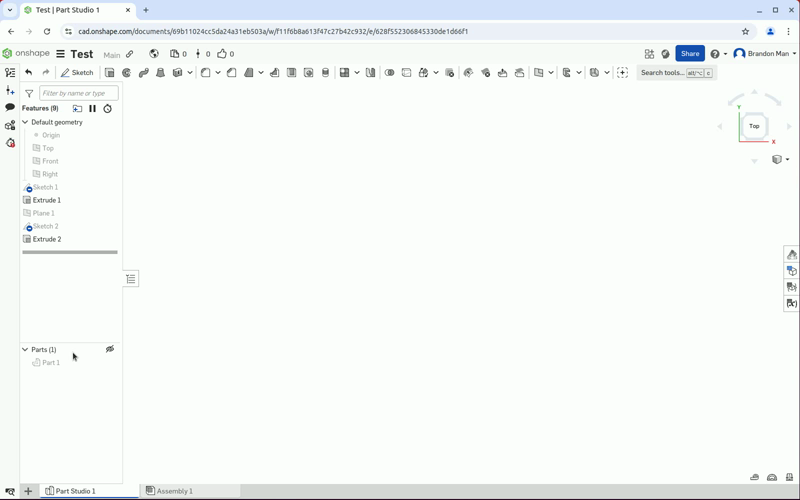
mouse_move(73, 352)
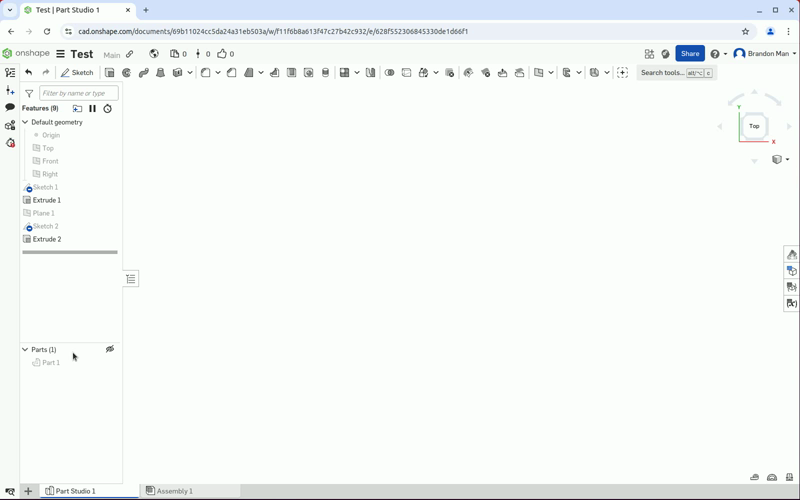
key(shift+y)
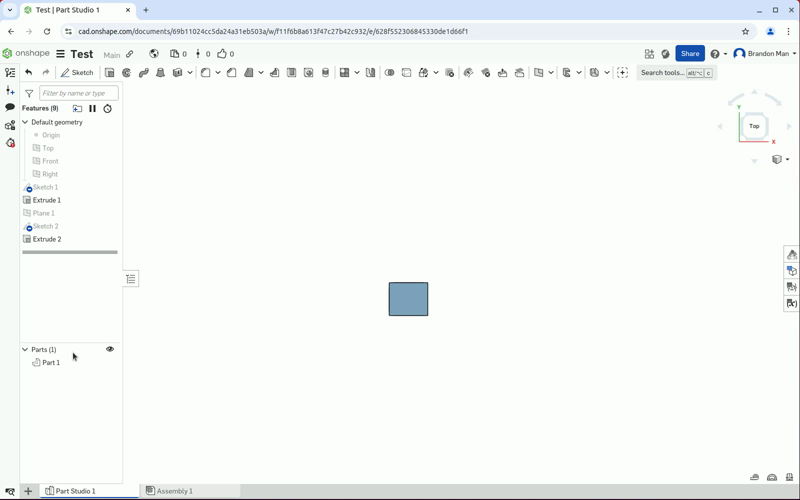
mouse_move(541, 75)
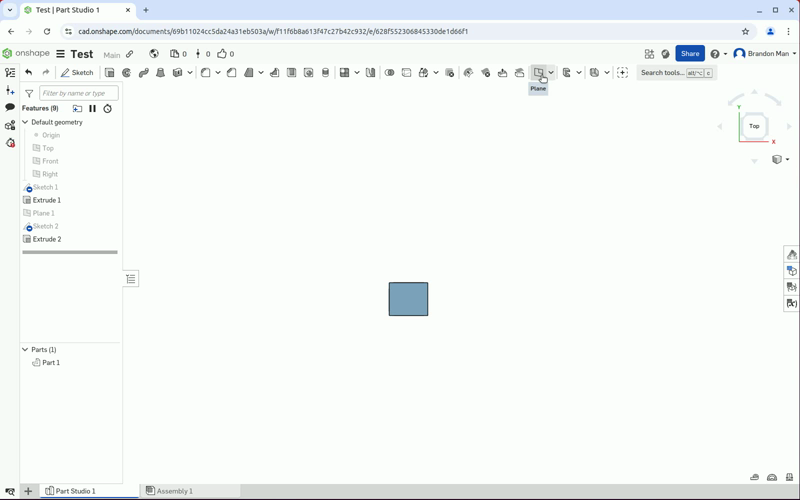
click(541, 75)
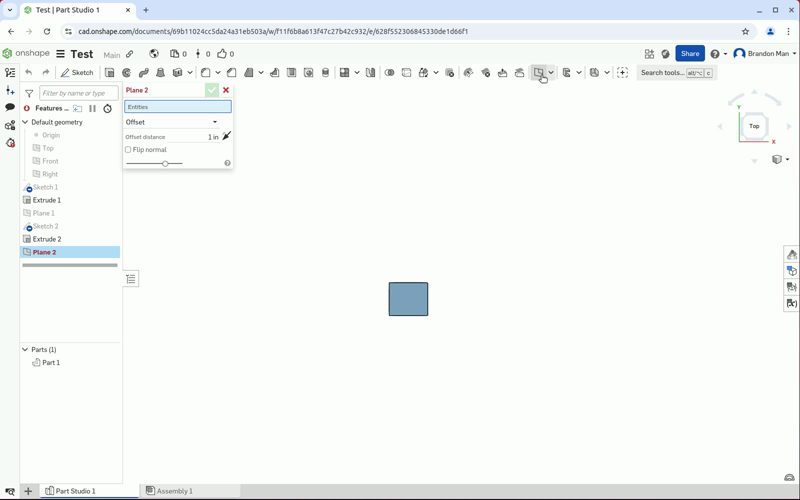
mouse_move(73, 150)
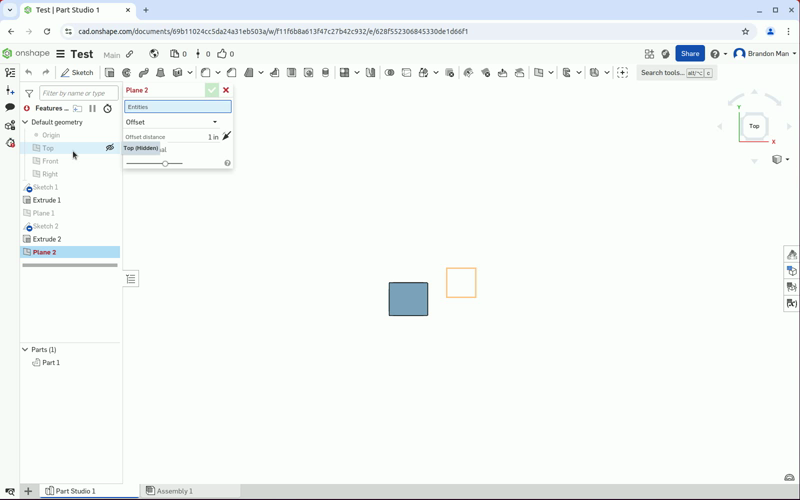
click(73, 150)
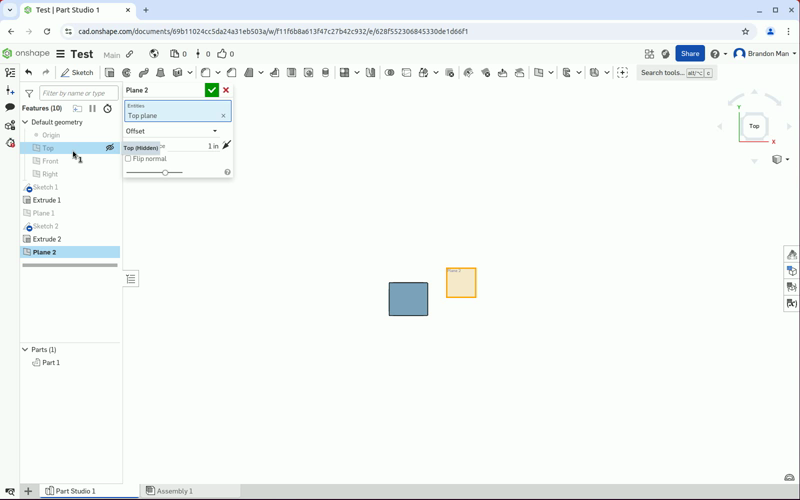
key(tab, 2)
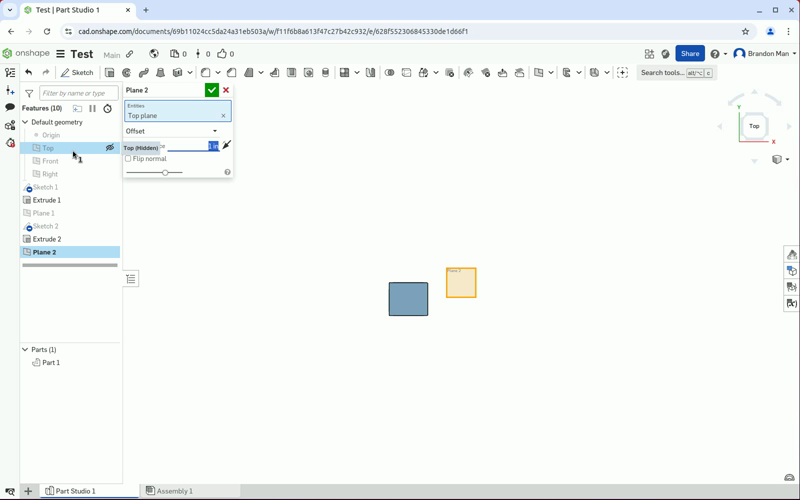
text(23.108)
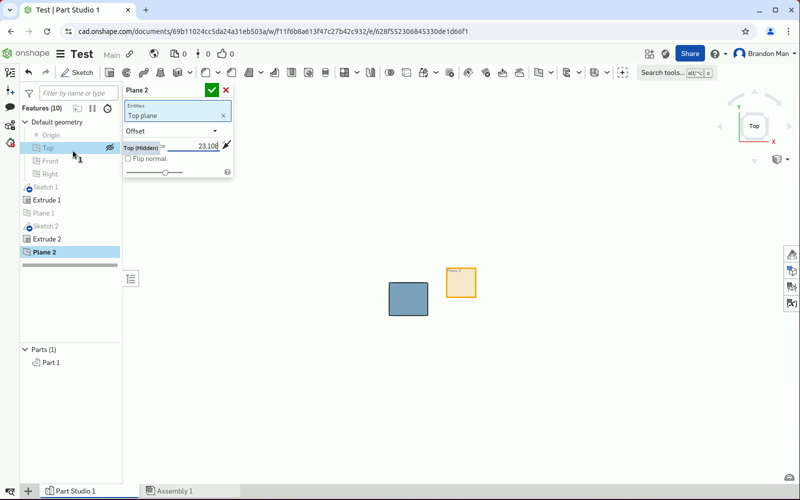
key(enter, 2)
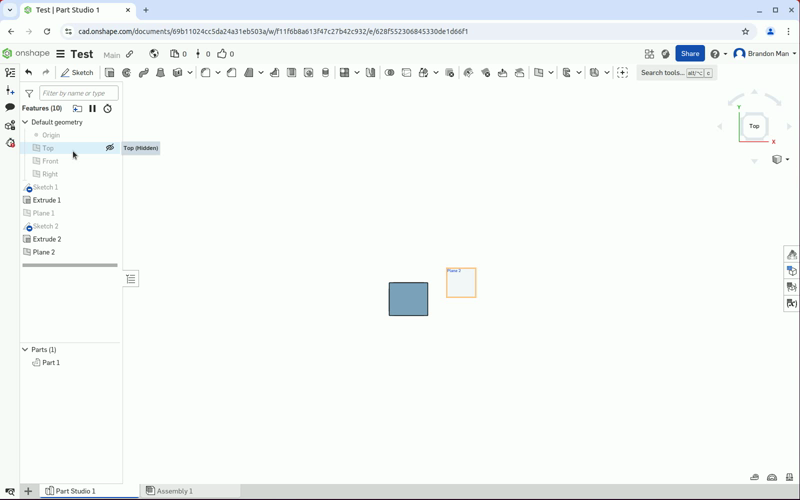
key(shift+s)
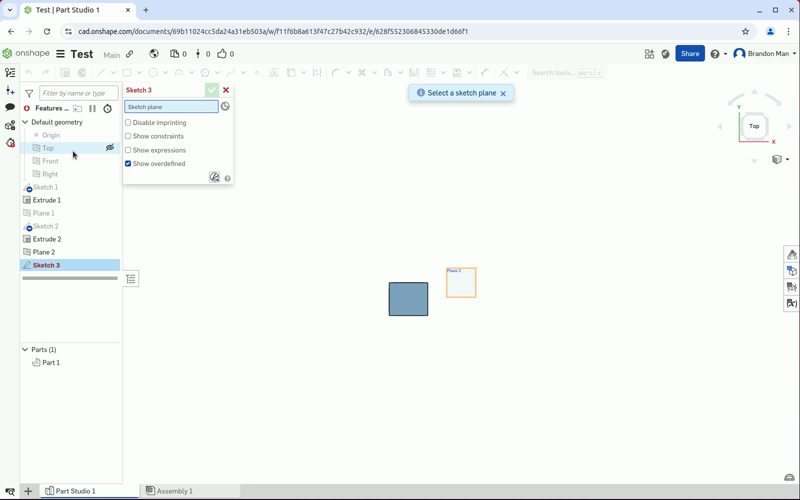
mouse_move(73, 254)
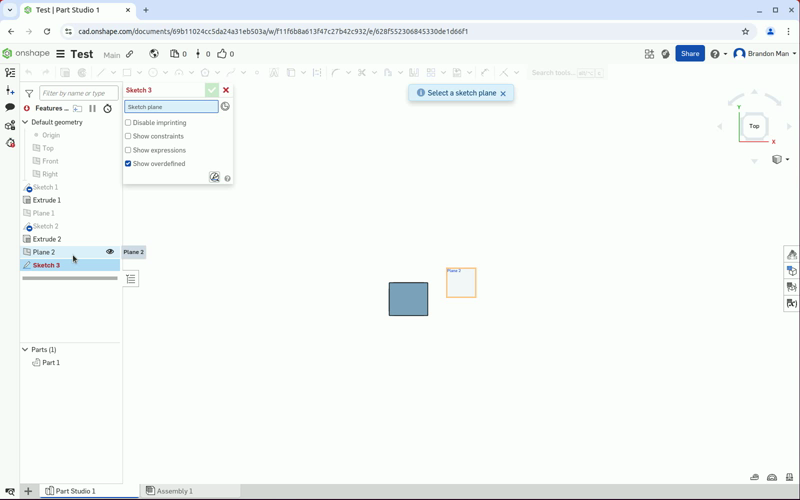
click(73, 254)
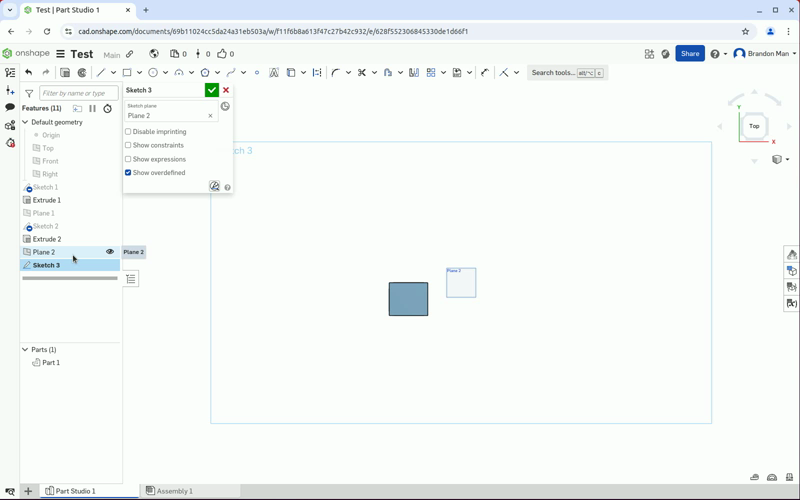
mouse_move(73, 352)
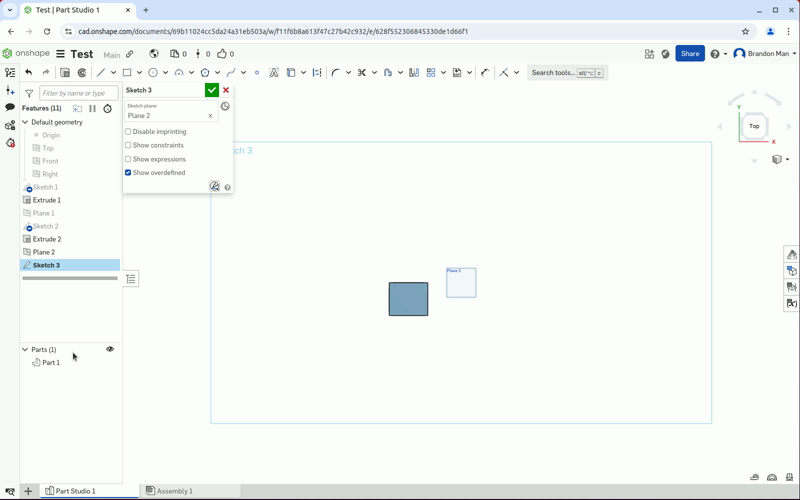
key(y)
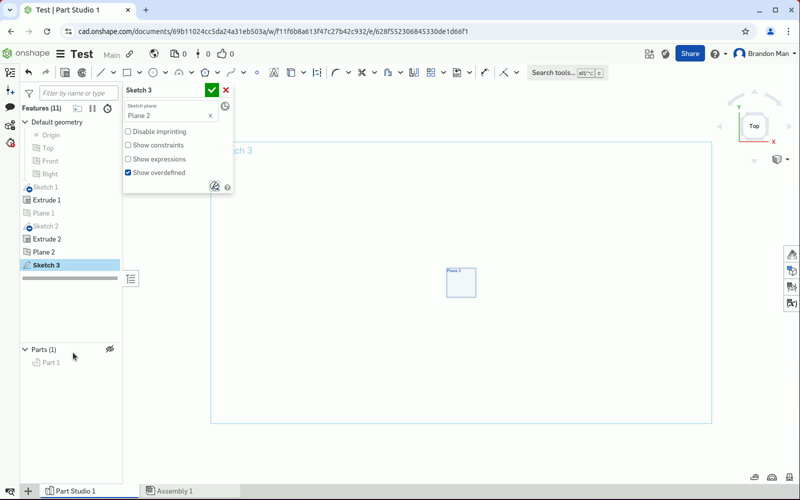
key(l)
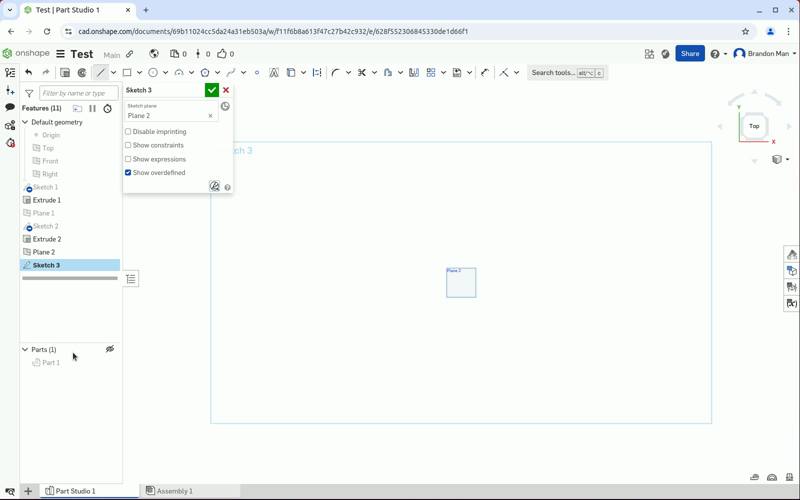
key_down(shift)
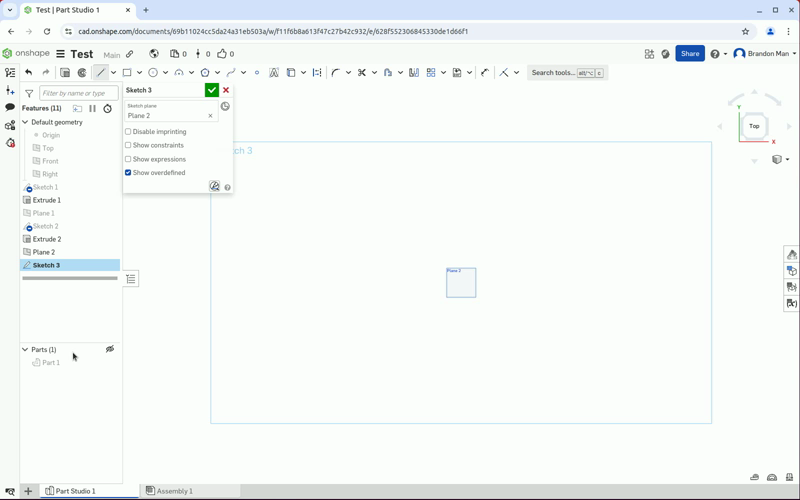
mouse_move(393, 311)
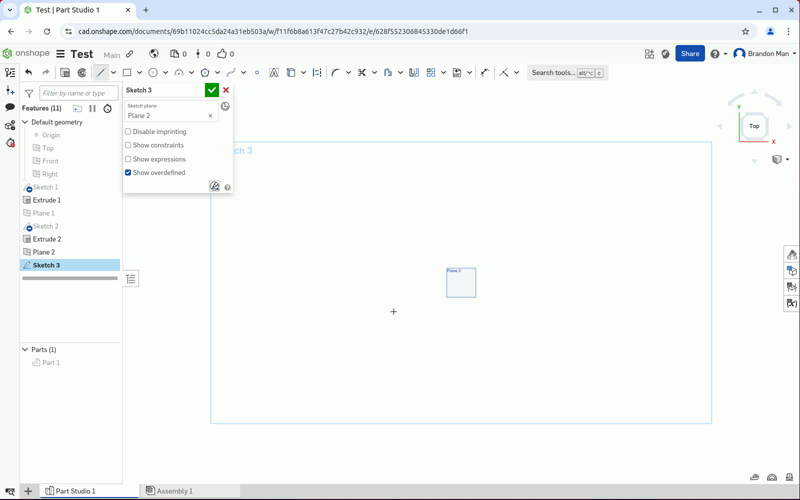
click(393, 311)
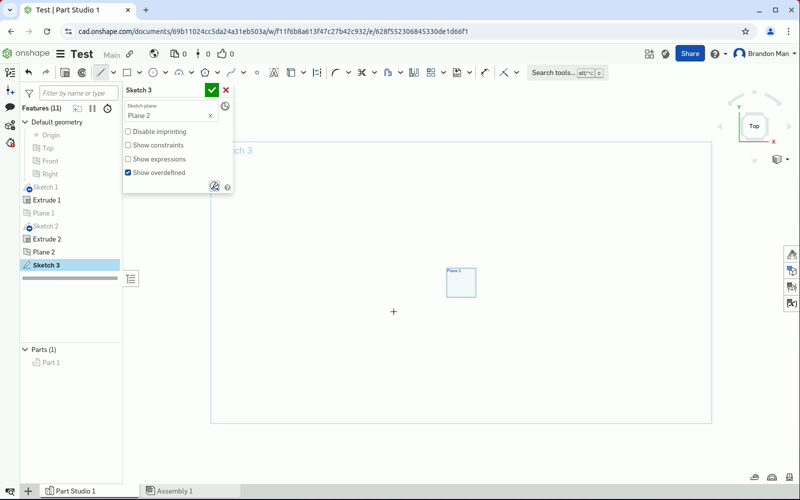
key_up(shift)
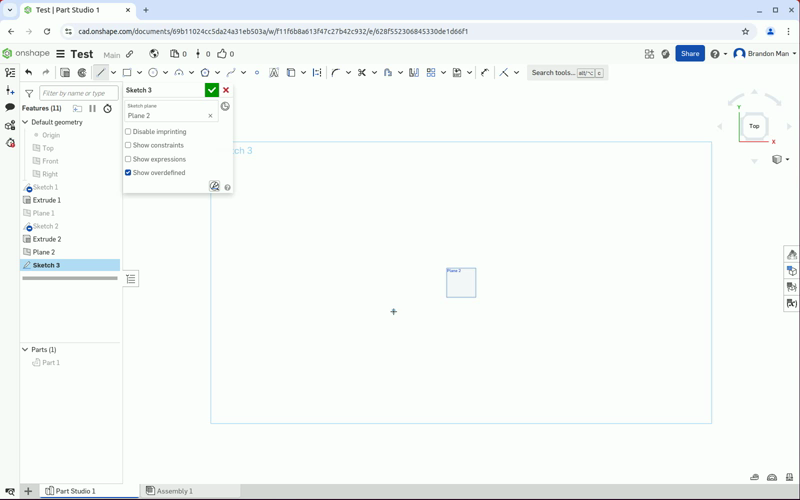
key_down(shift)
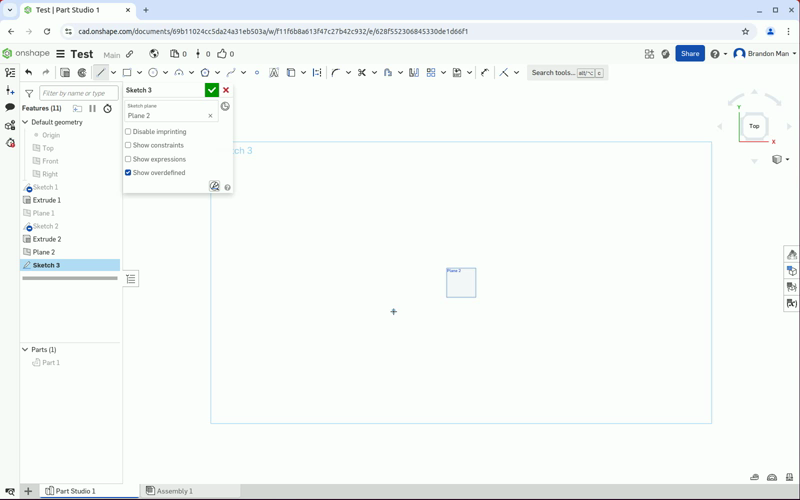
mouse_move(423, 311)
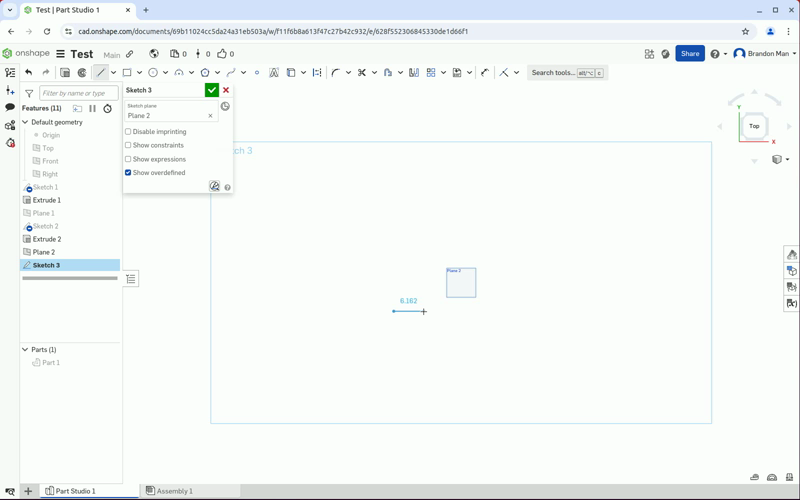
mouse_move(424, 311)
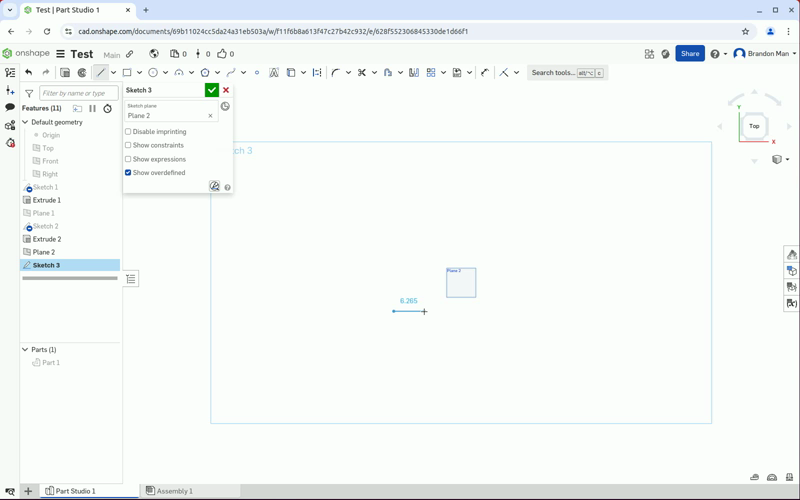
click(424, 311)
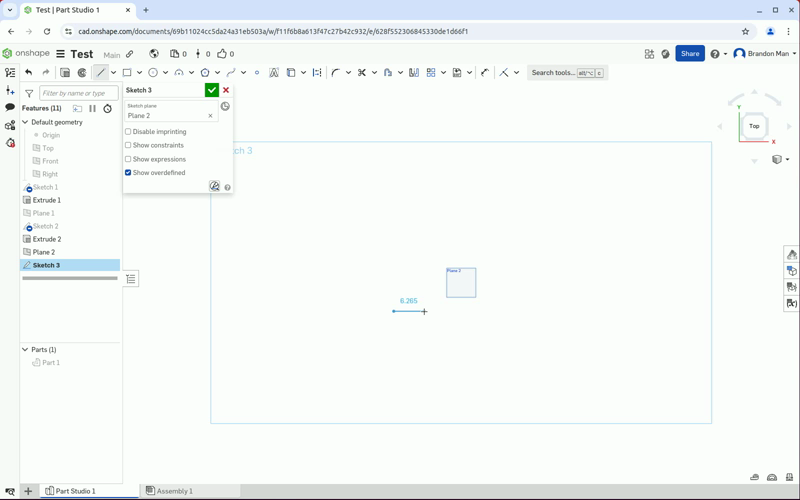
key_up(shift)
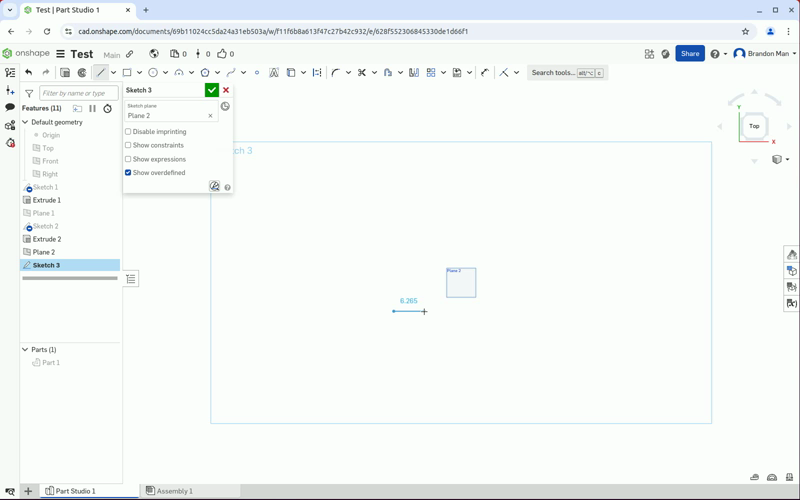
key_down(shift)
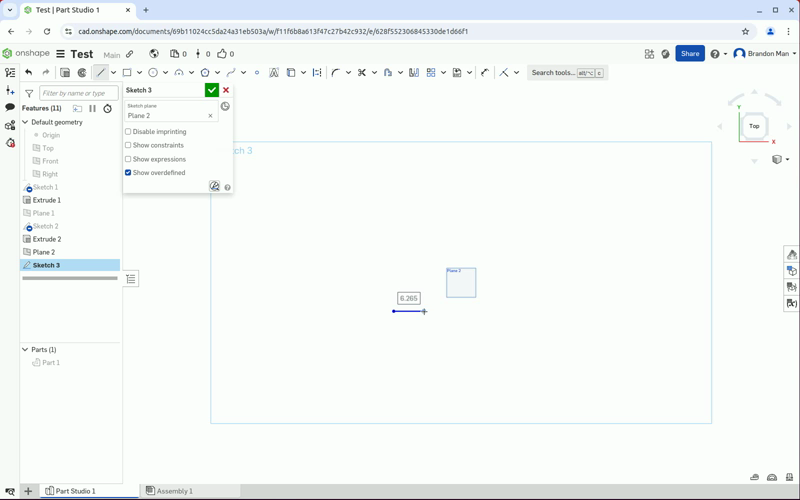
mouse_move(454, 311)
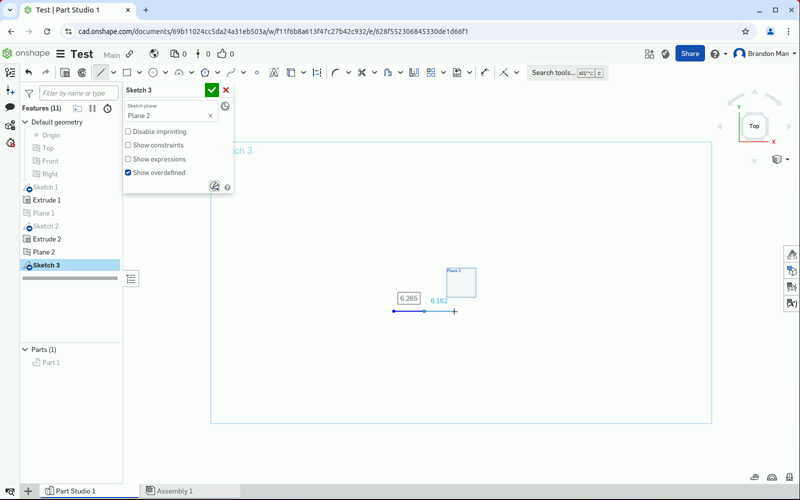
mouse_move(424, 287)
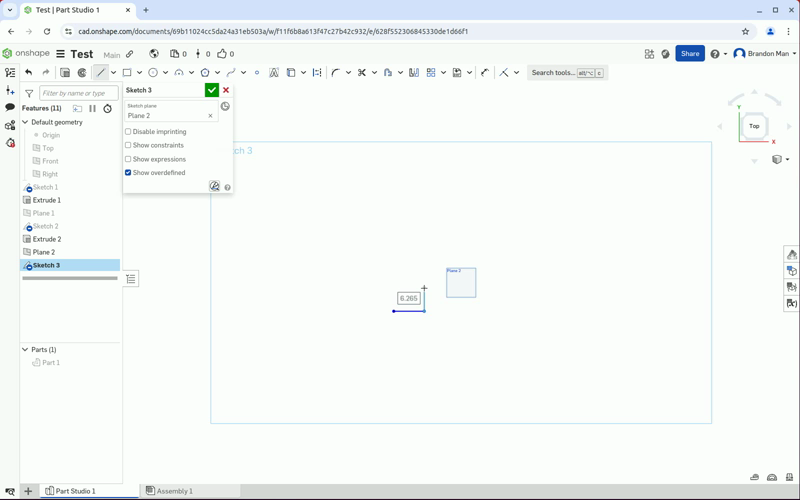
click(424, 287)
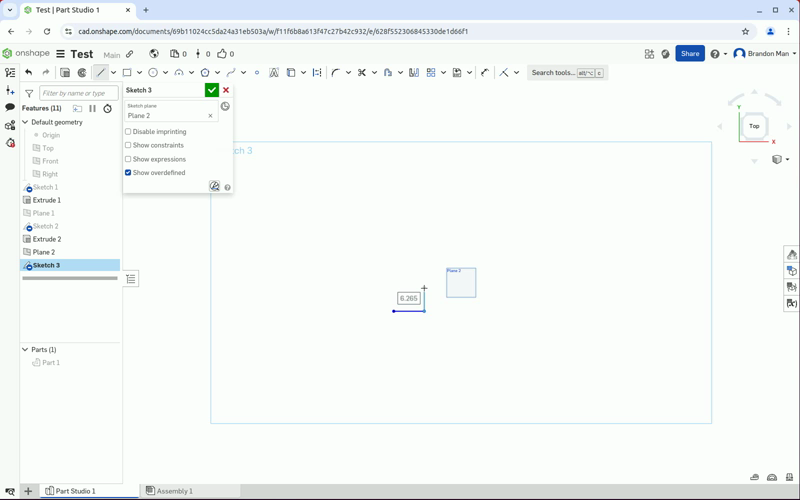
key_up(shift)
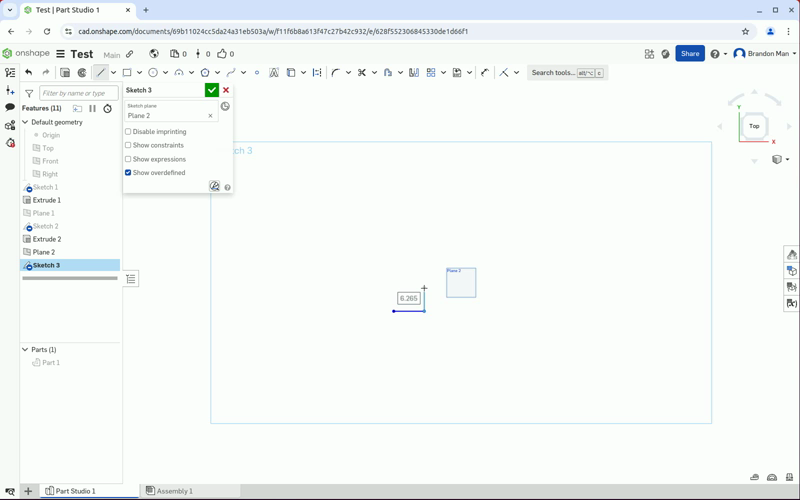
key_down(shift)
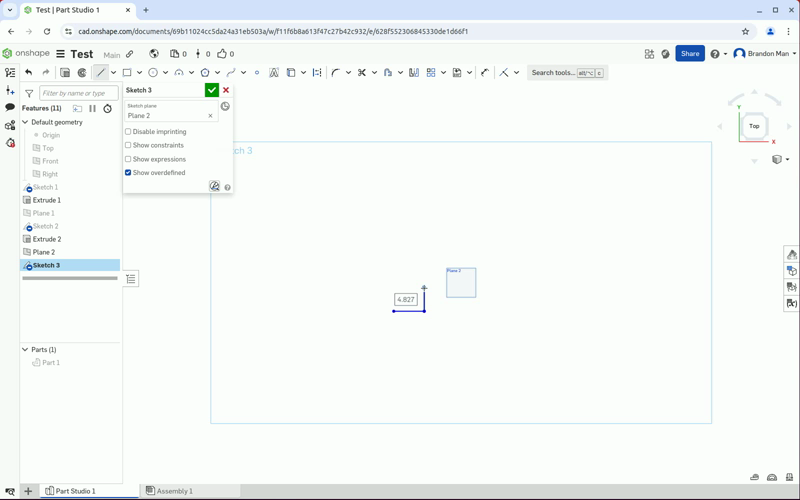
mouse_move(454, 287)
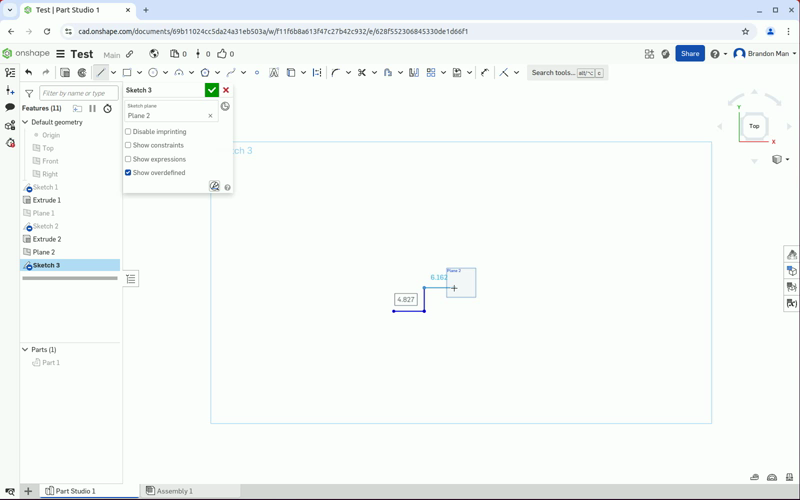
mouse_move(393, 287)
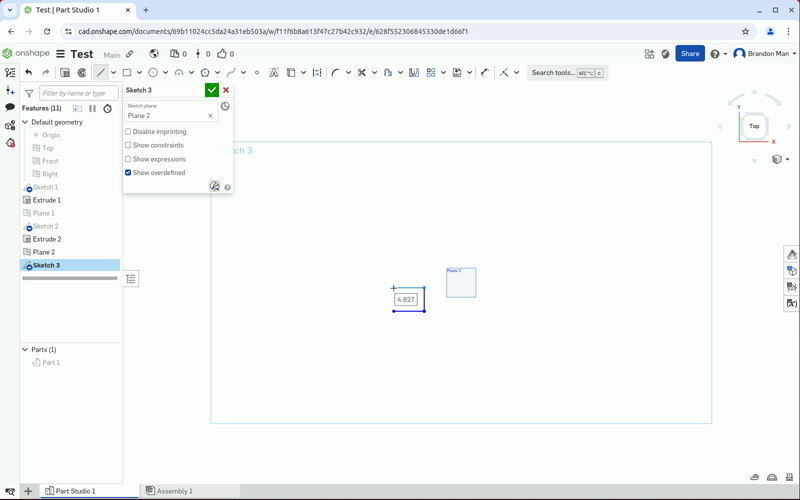
click(393, 287)
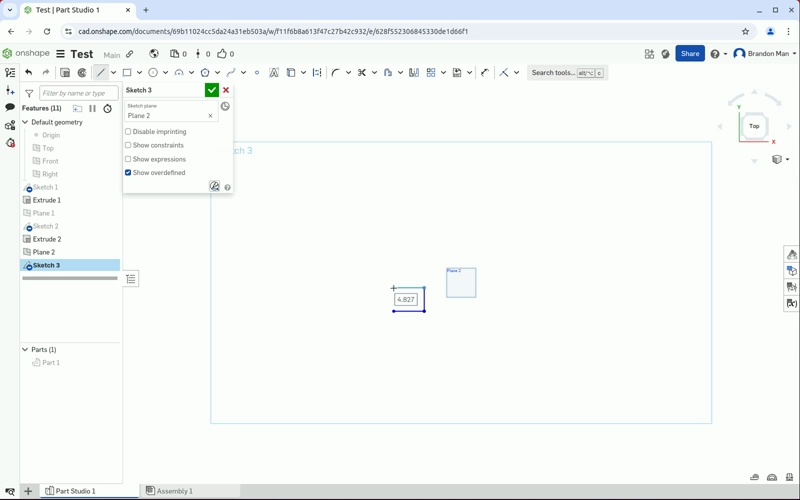
key_up(shift)
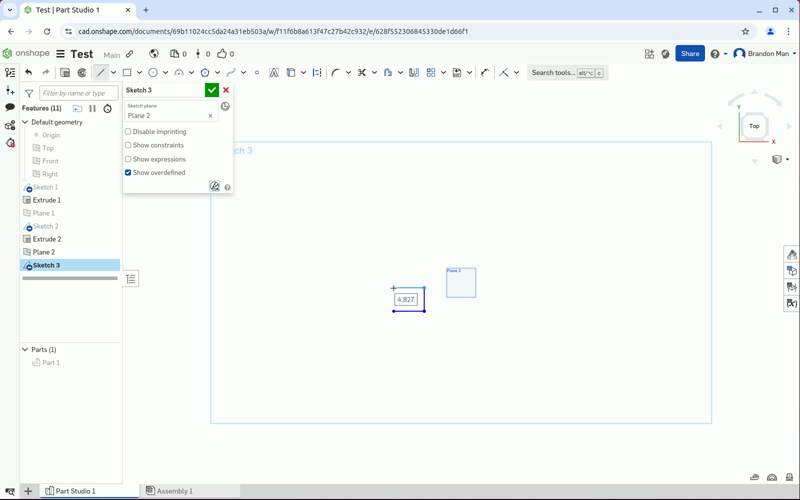
mouse_move(423, 287)
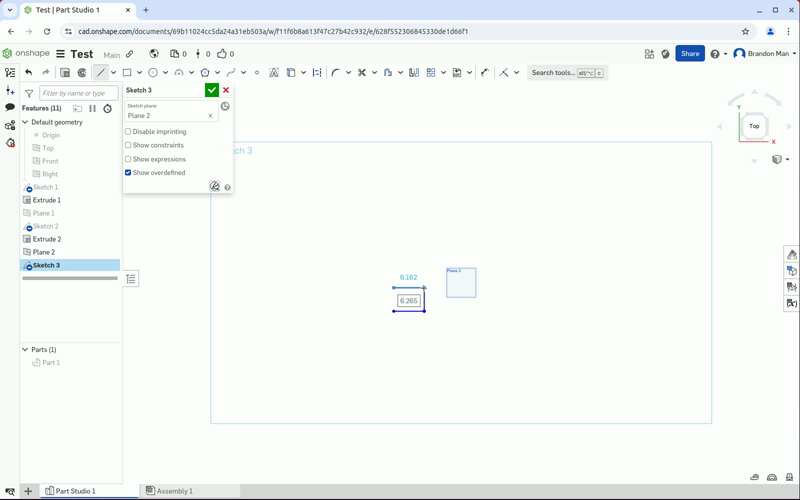
key_down(shift)
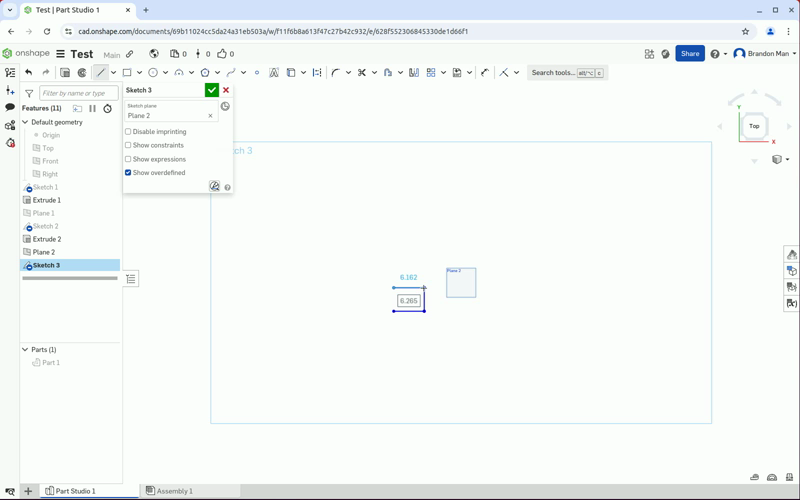
mouse_move(393, 311)
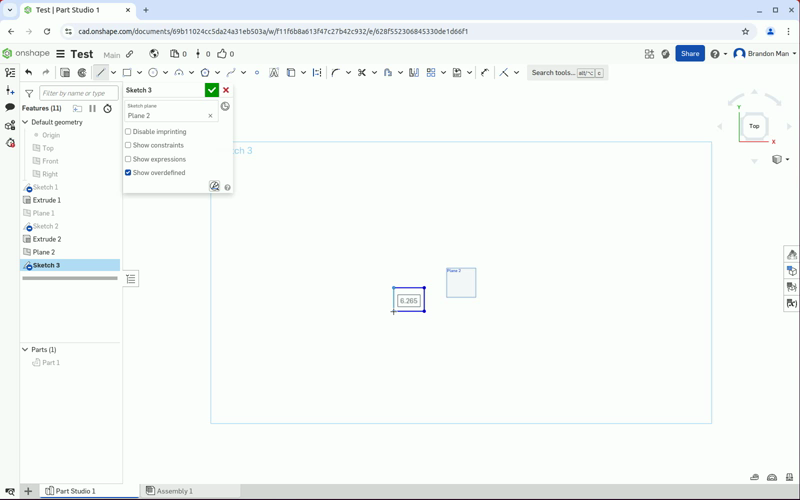
key_up(shift)
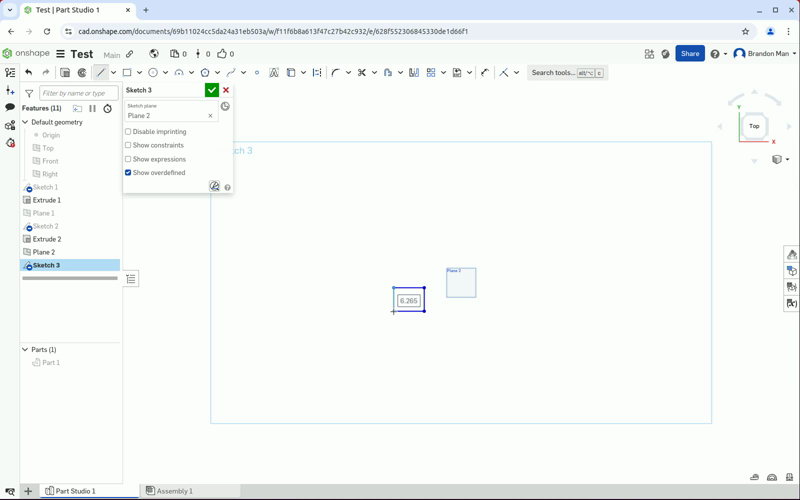
click(393, 311)
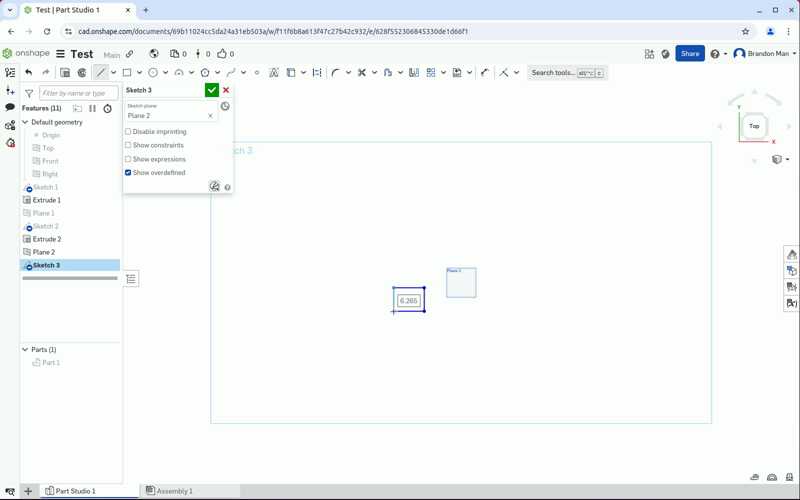
key(esc)
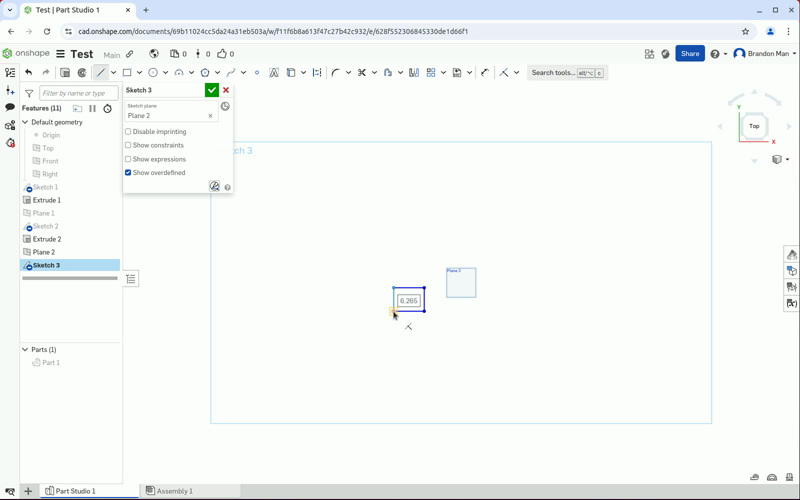
mouse_move(408, 305)
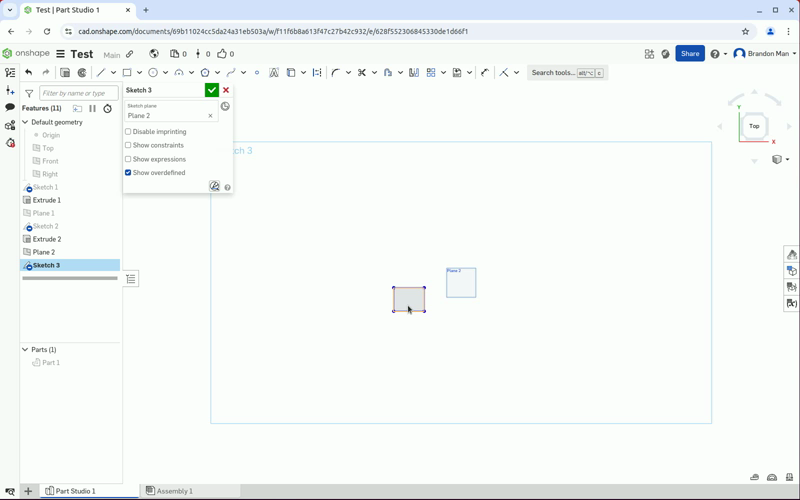
scroll(6)
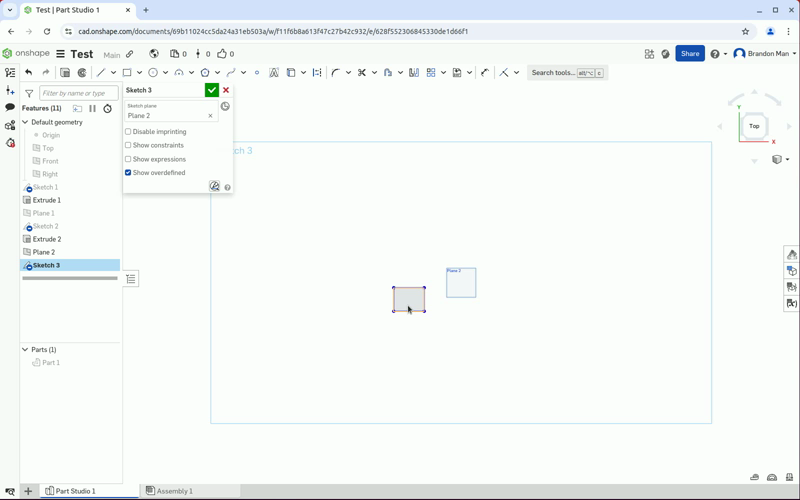
scroll(6)
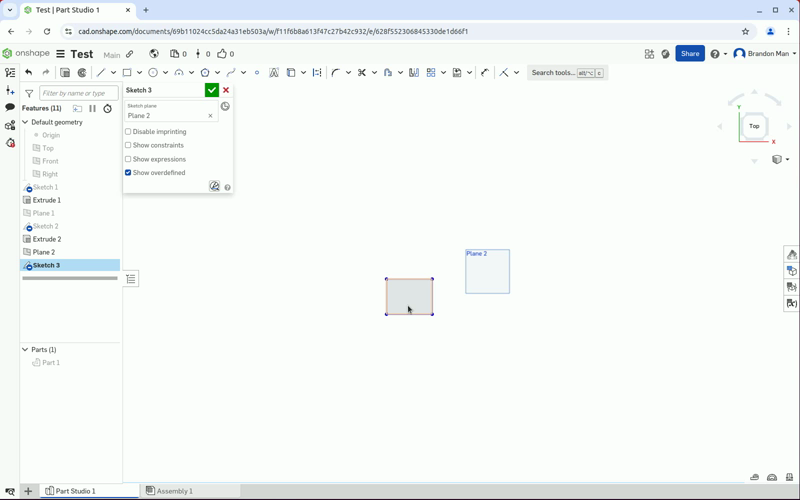
scroll(6)
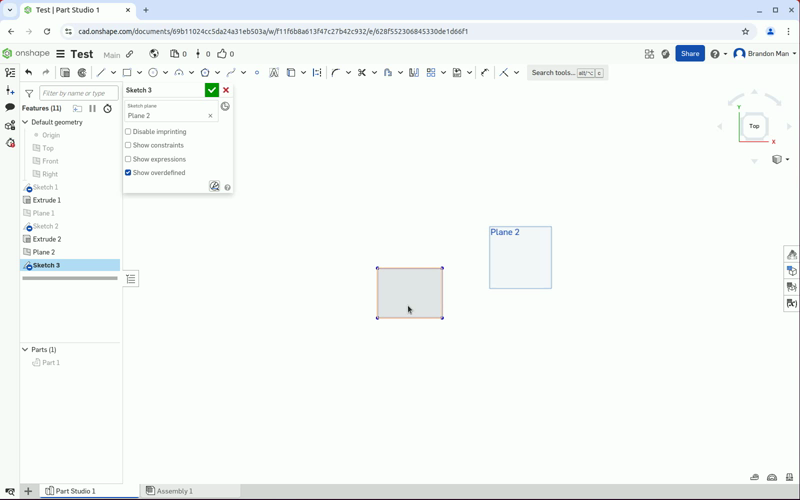
scroll(6)
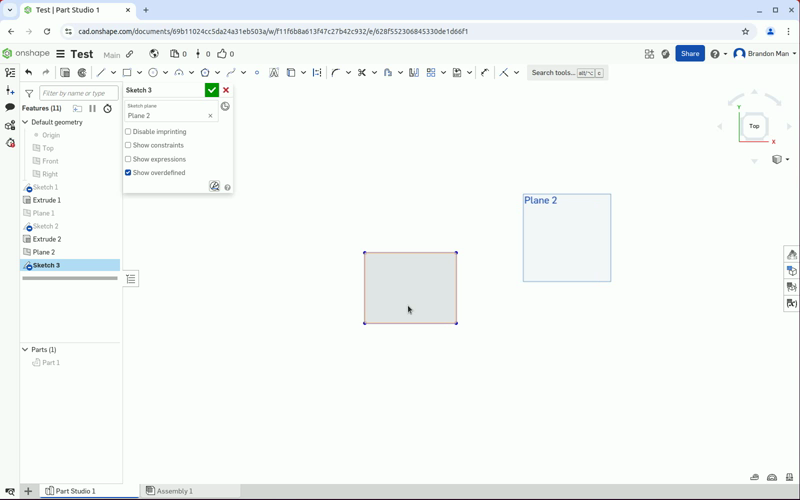
scroll(6)
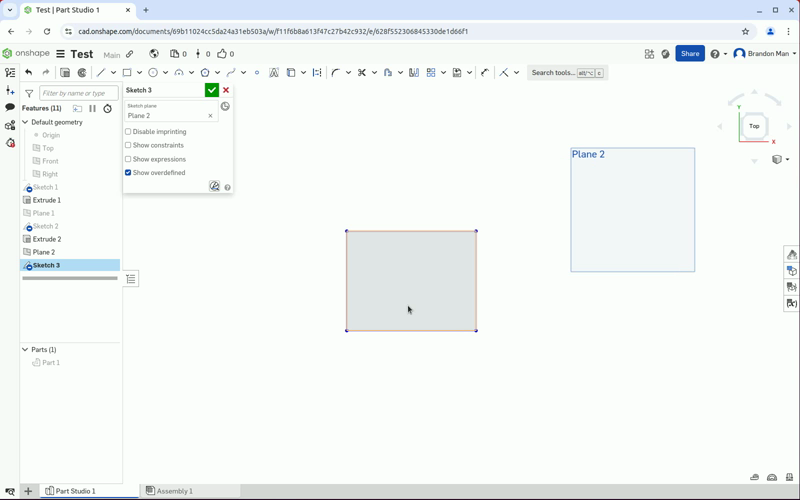
scroll(6)
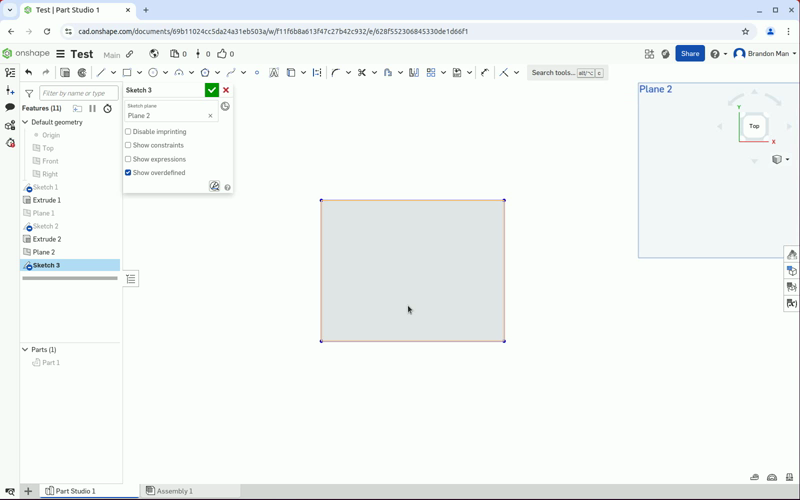
scroll(6)
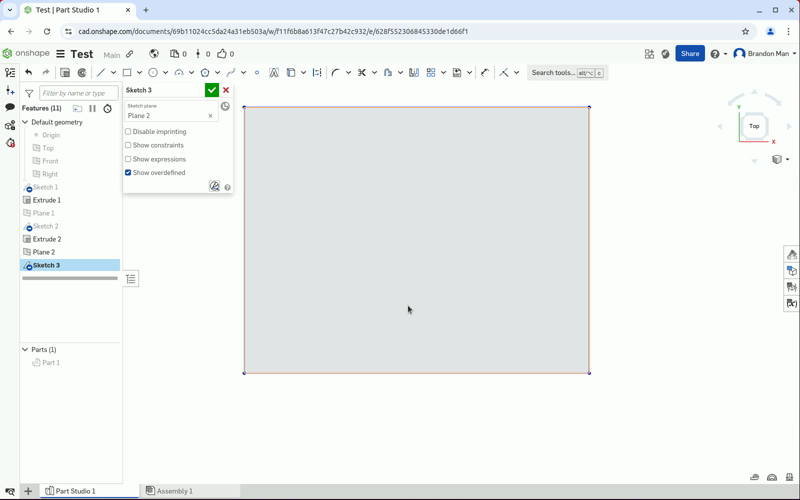
click(408, 305)
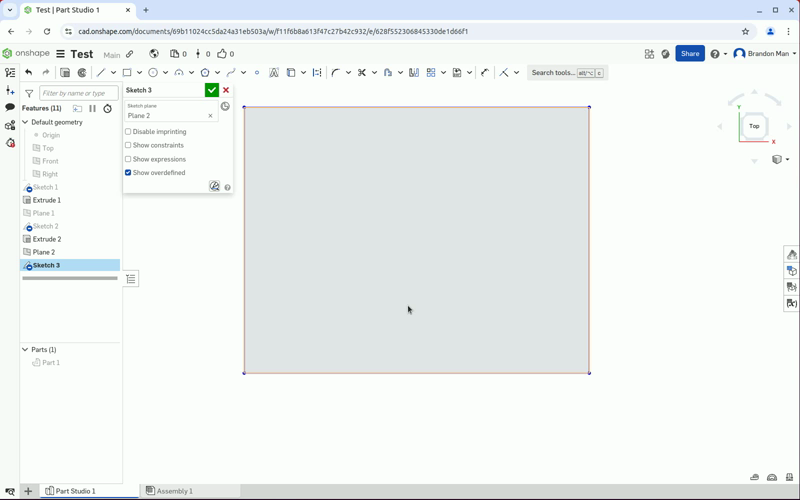
scroll(-6)
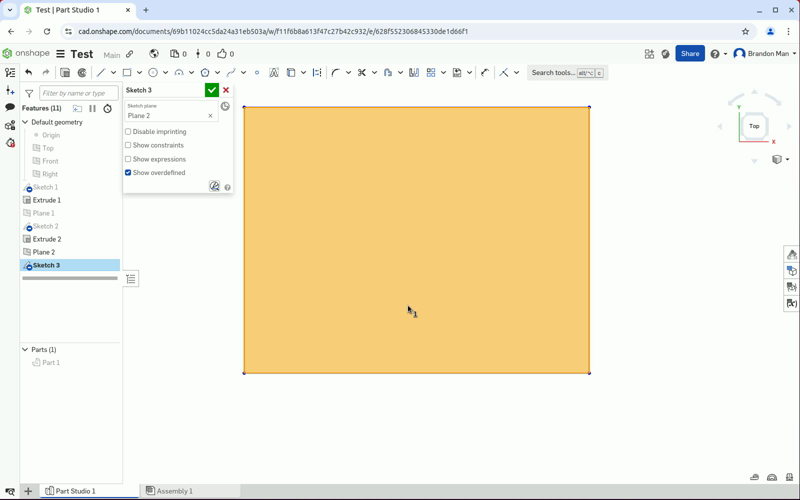
scroll(-6)
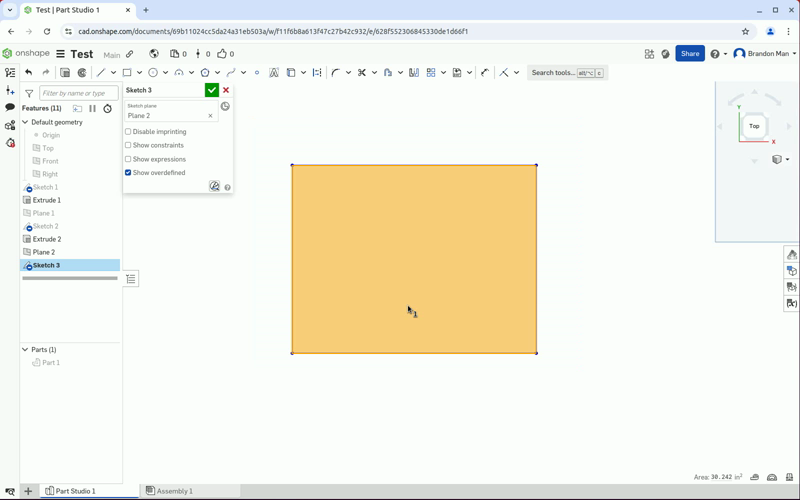
scroll(-6)
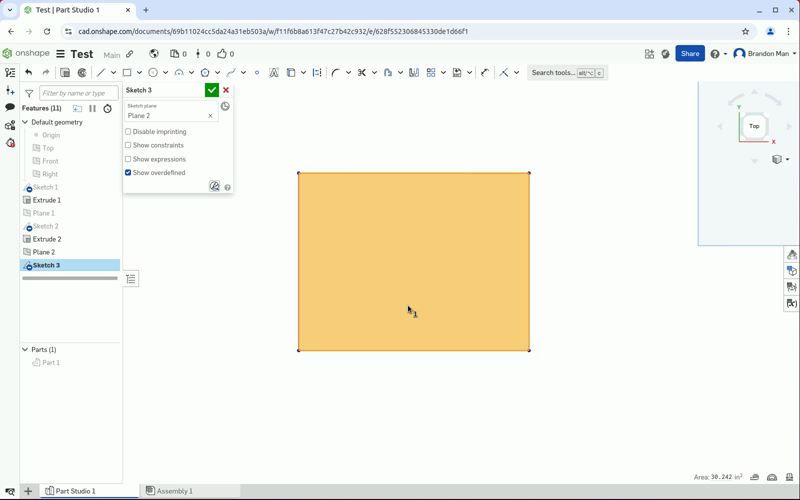
scroll(-6)
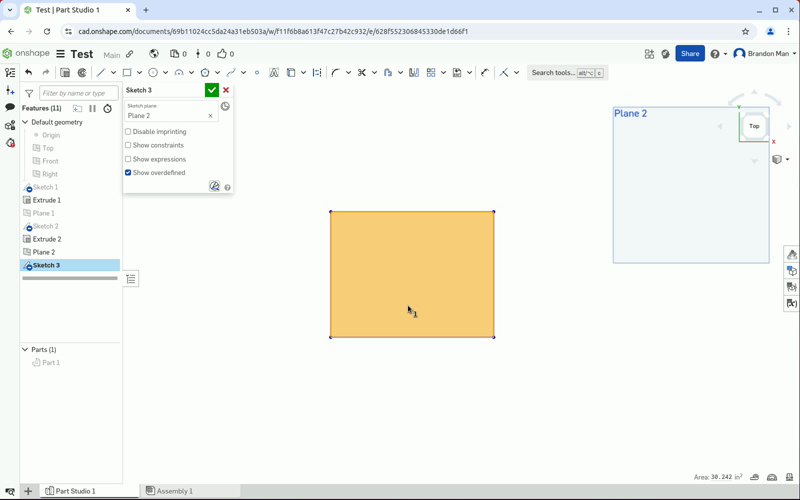
scroll(-6)
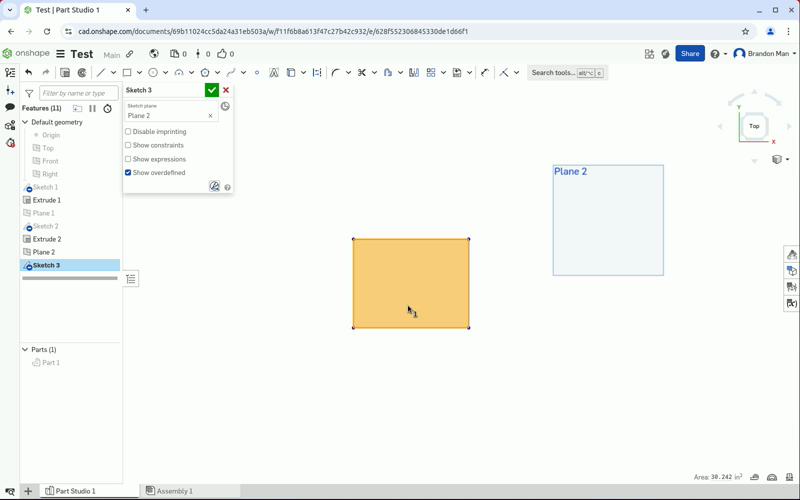
scroll(-6)
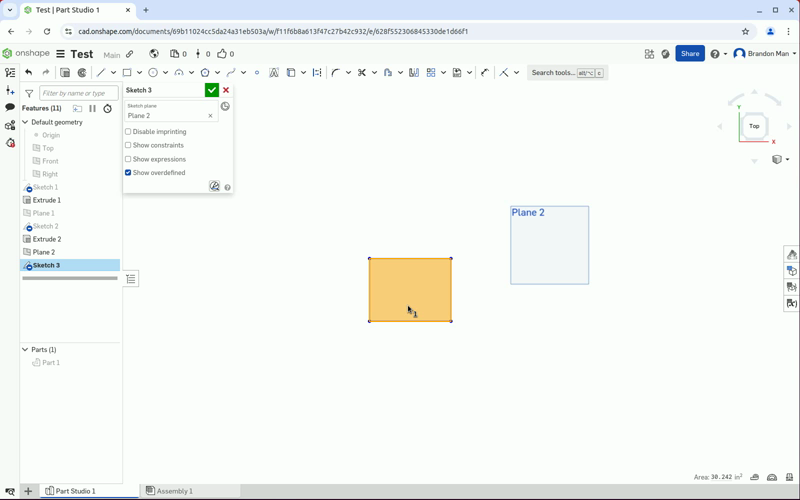
scroll(-6)
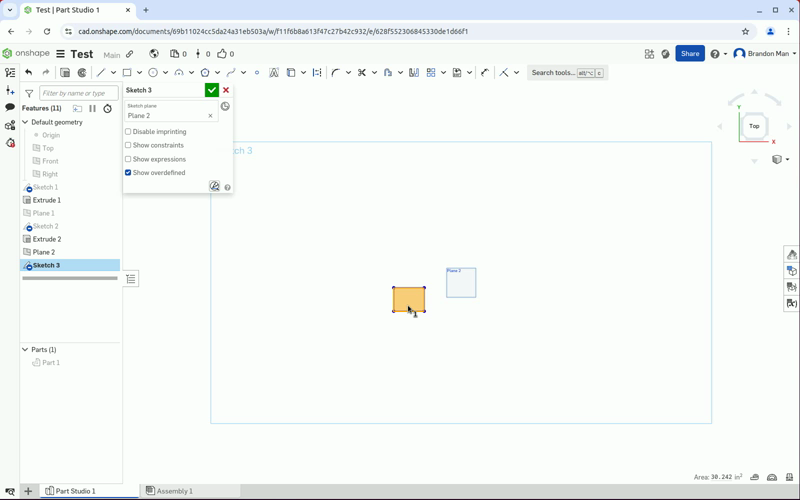
mouse_move(73, 352)
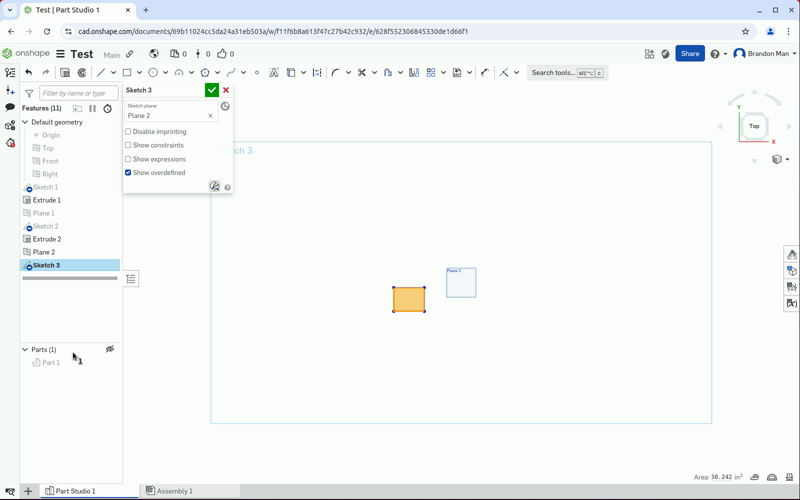
key(shift+y)
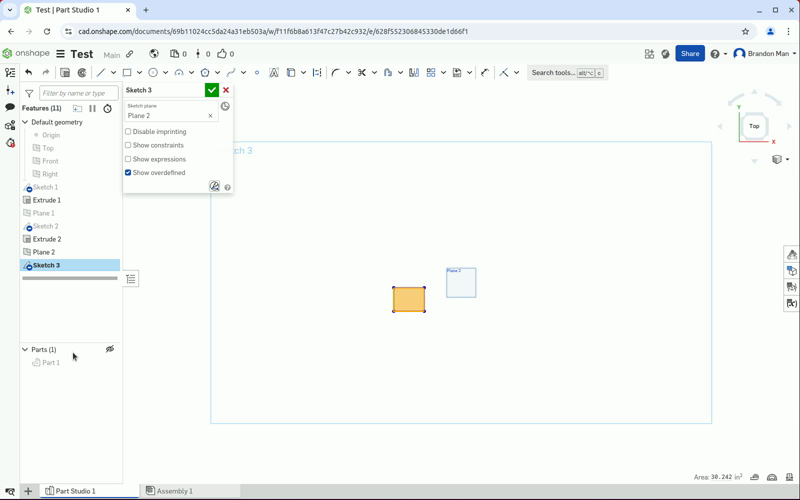
key(shift+e)
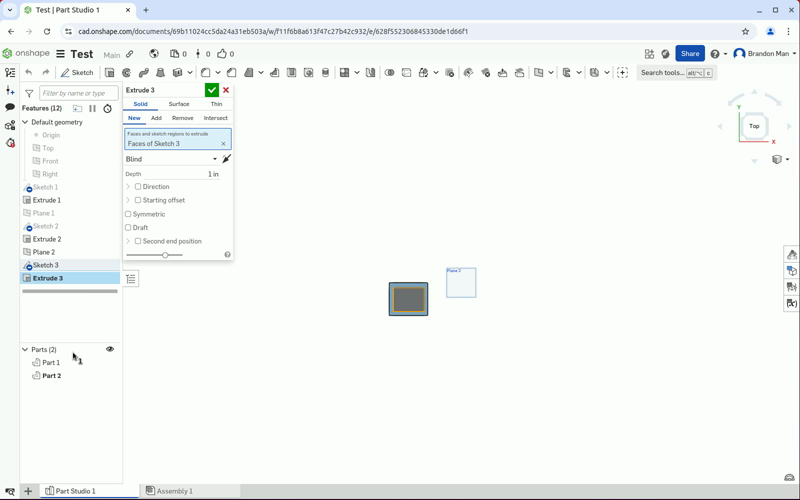
mouse_move(143, 106)
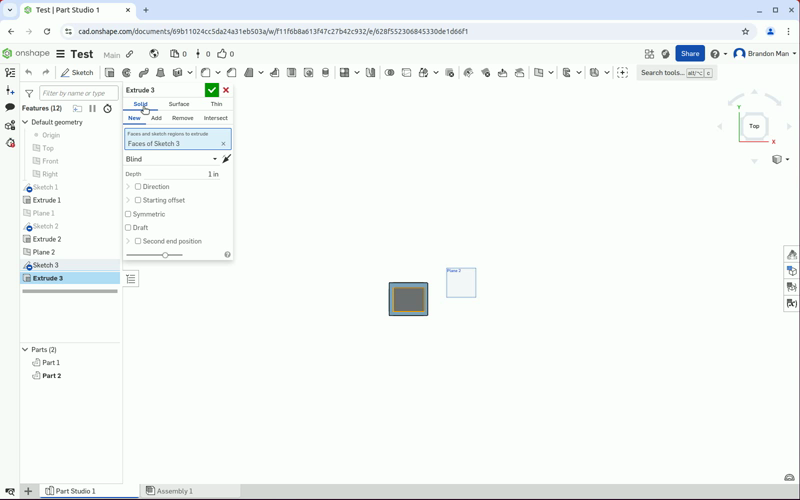
click(143, 106)
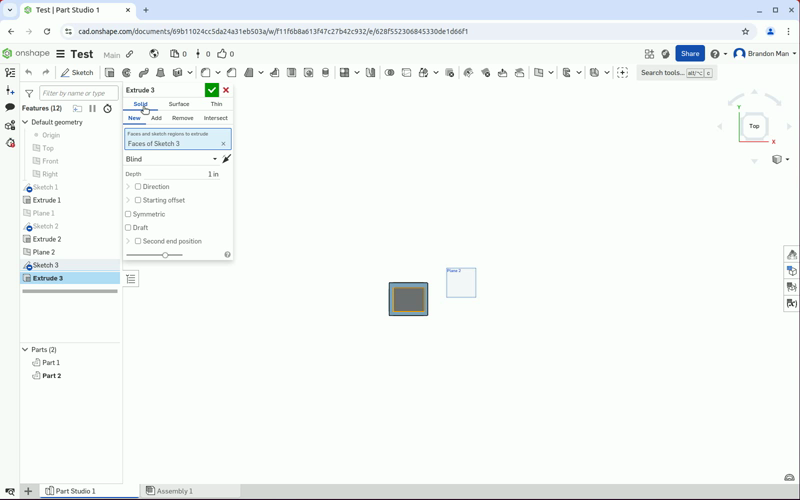
mouse_move(186, 120)
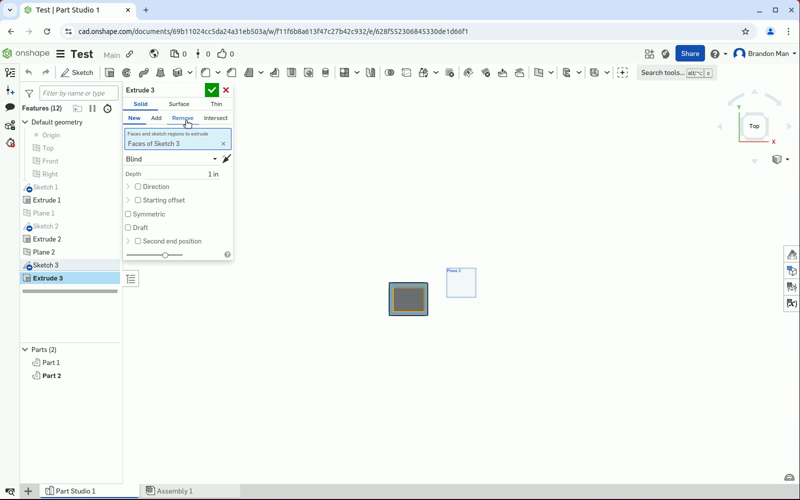
click(186, 120)
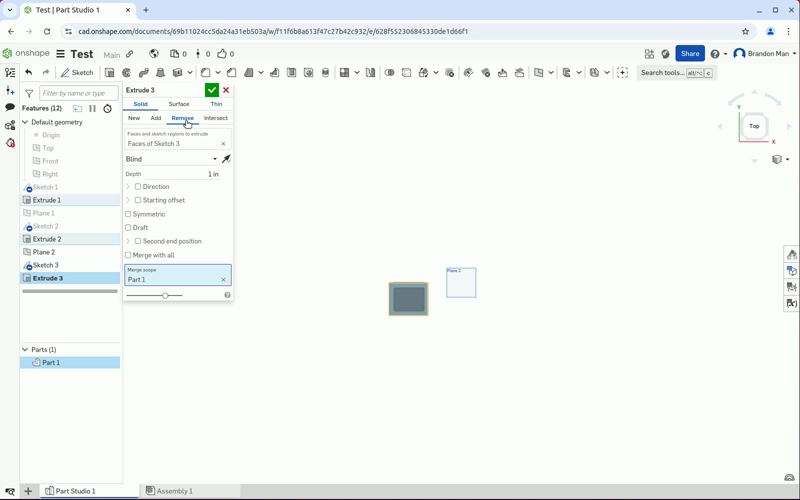
key(tab, 4)
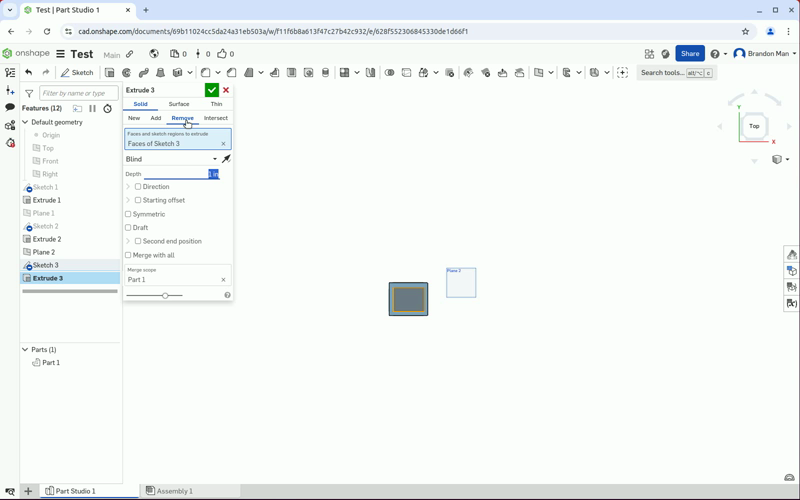
text(30.811)
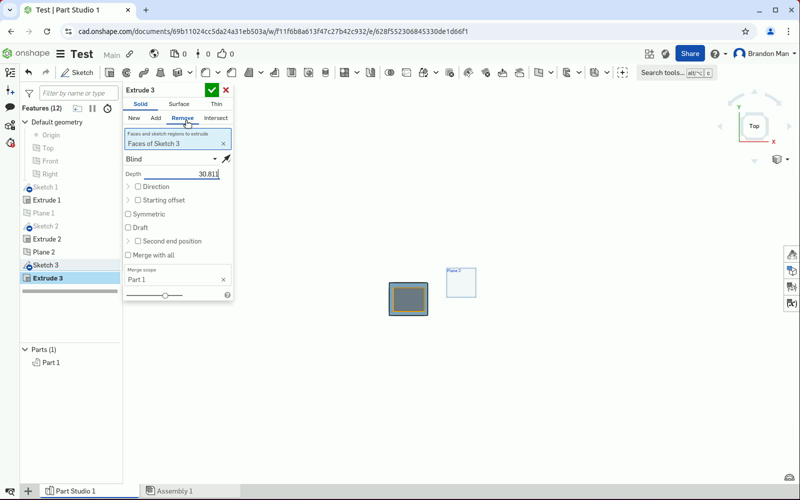
key(tab, 6)
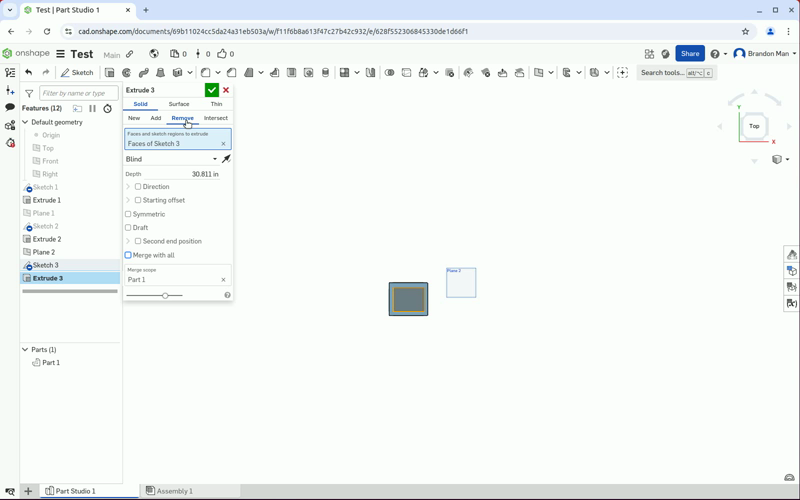
key(space)
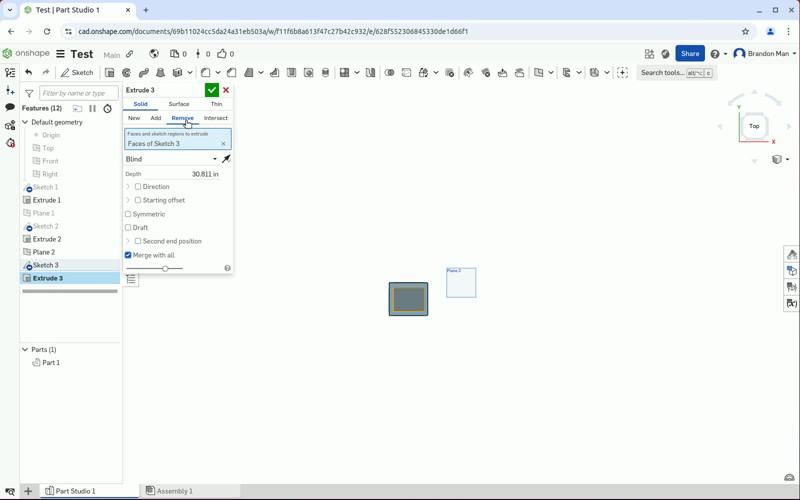
key(enter)
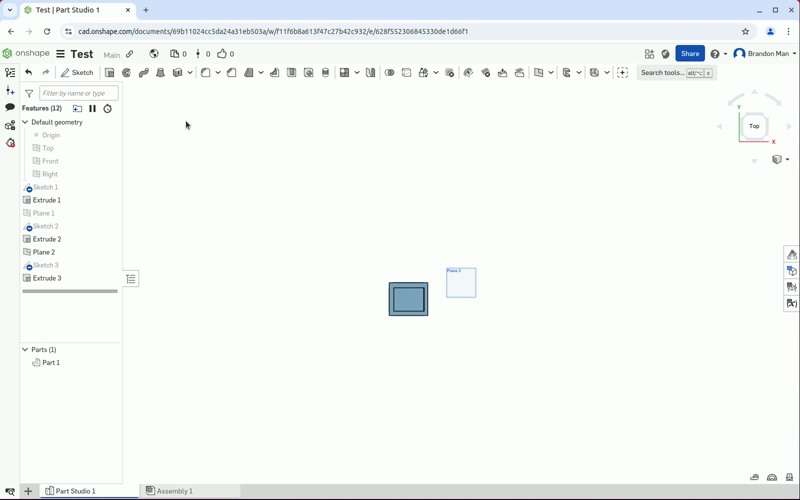
key(shift+h)
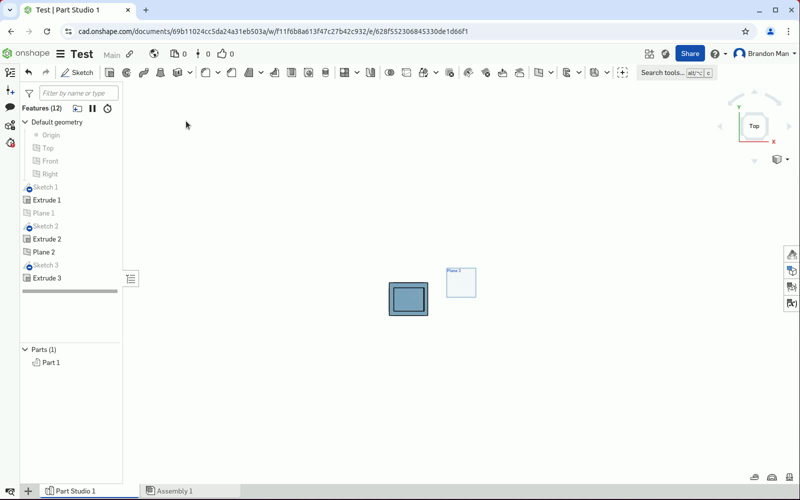
key(shift+h)
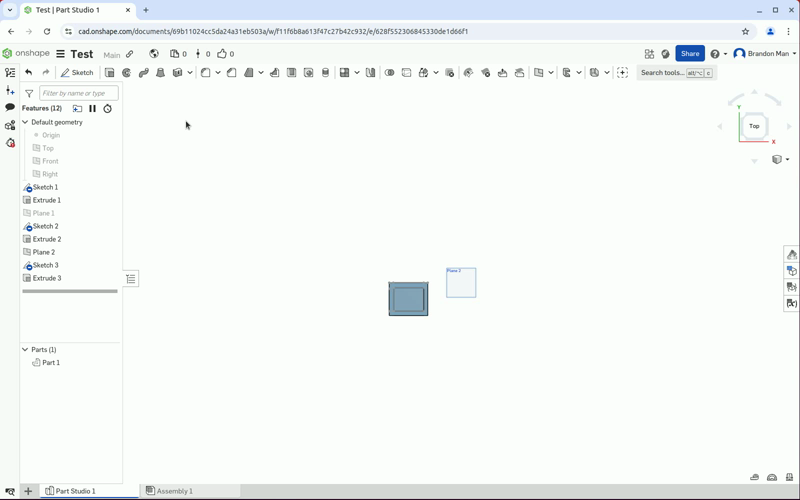
key(shift+7)
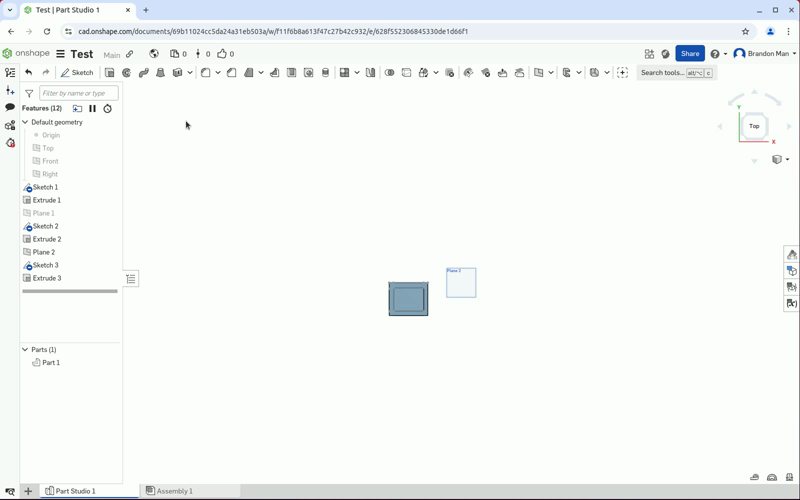
key(up, 3)
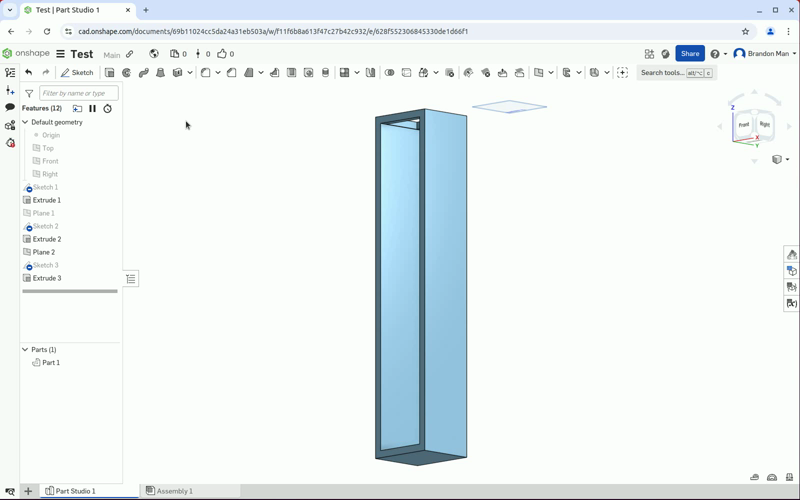
key(left, 3)
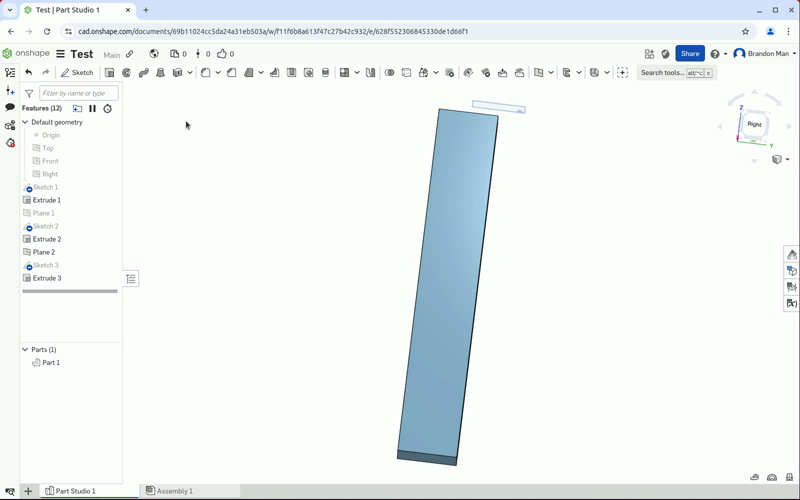
key(right, 3)
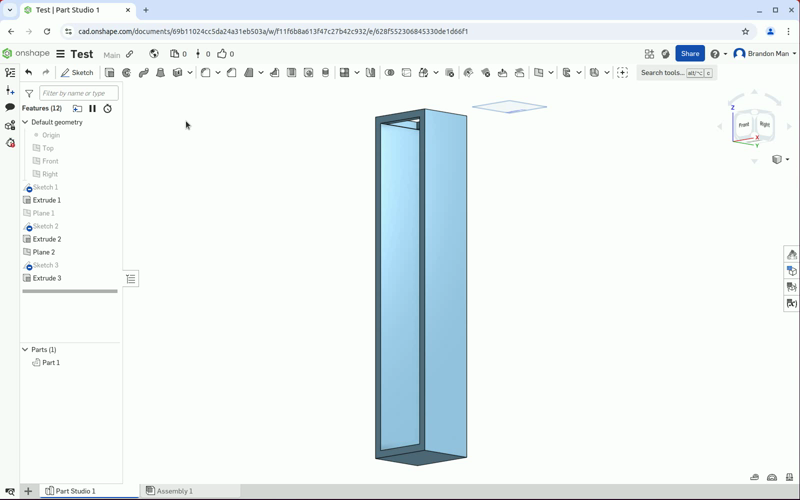
key(down, 3)
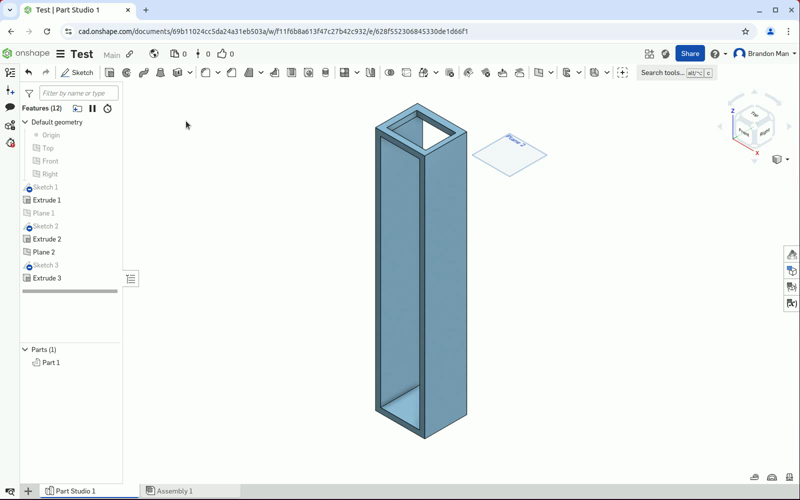
mouse_move(73, 189)
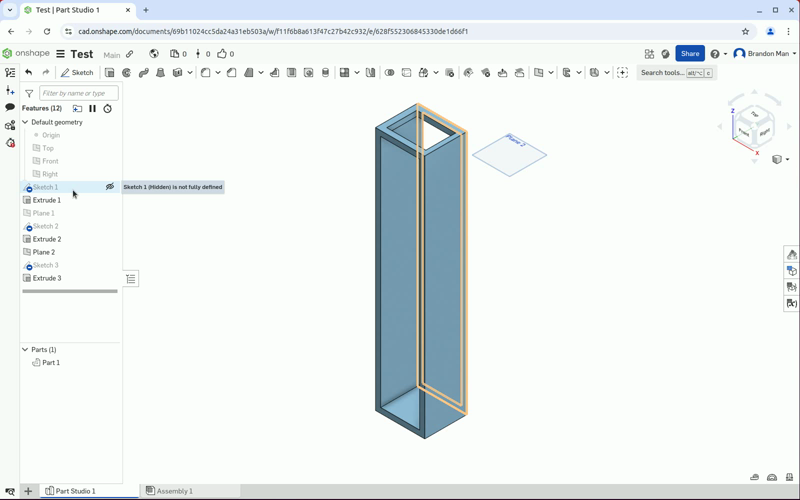
click(73, 189)